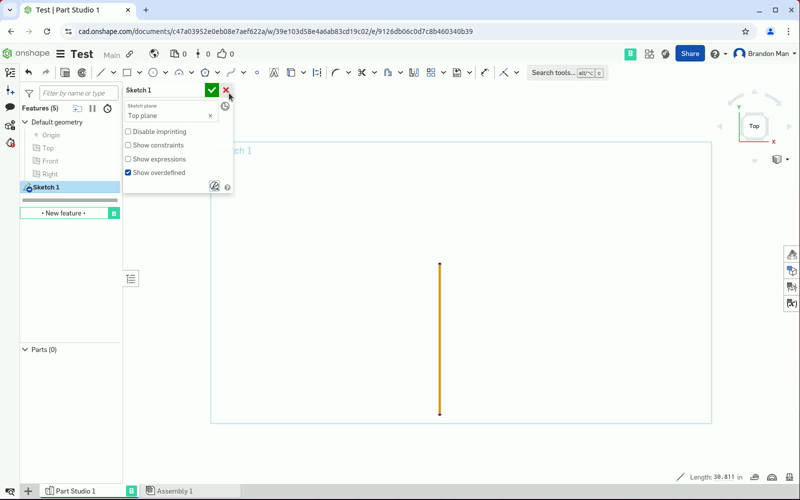
key(shift+h)
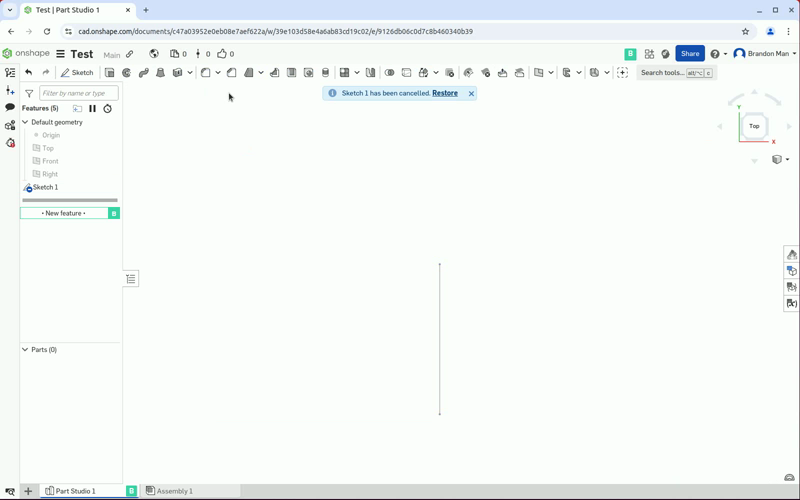
key(shift+s)
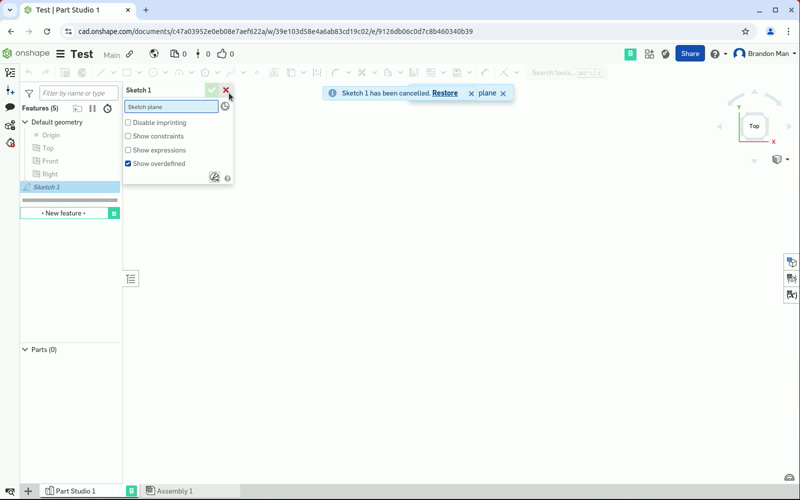
mouse_move(73, 150)
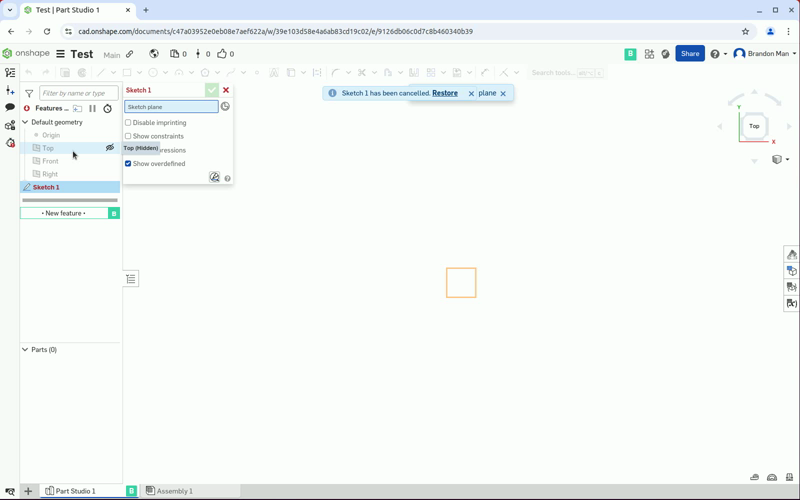
click(73, 150)
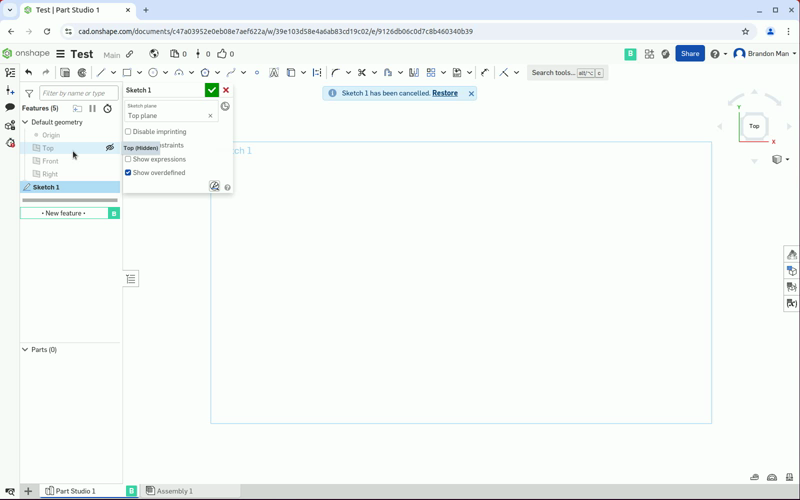
mouse_move(73, 352)
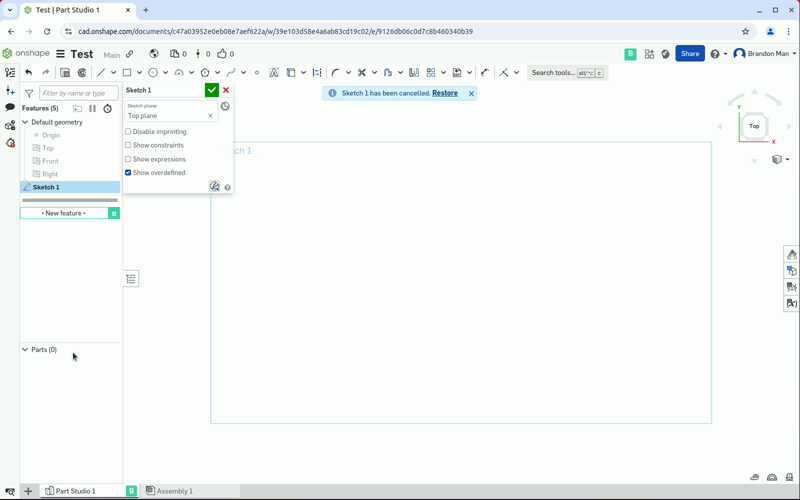
key(y)
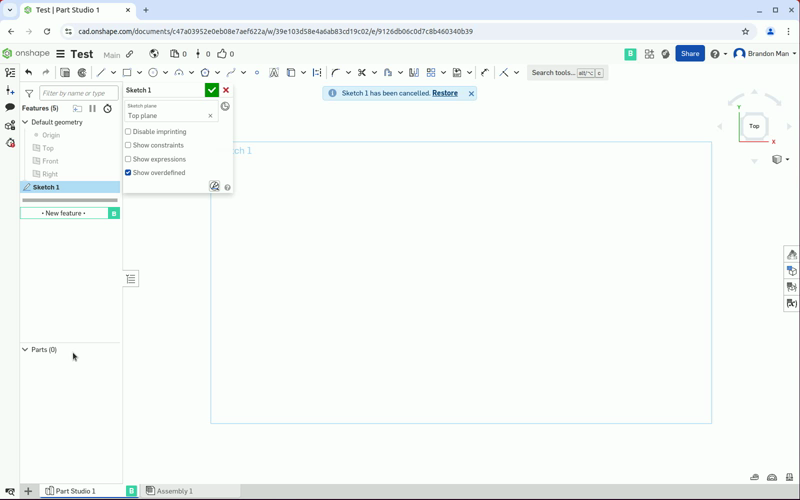
key(l)
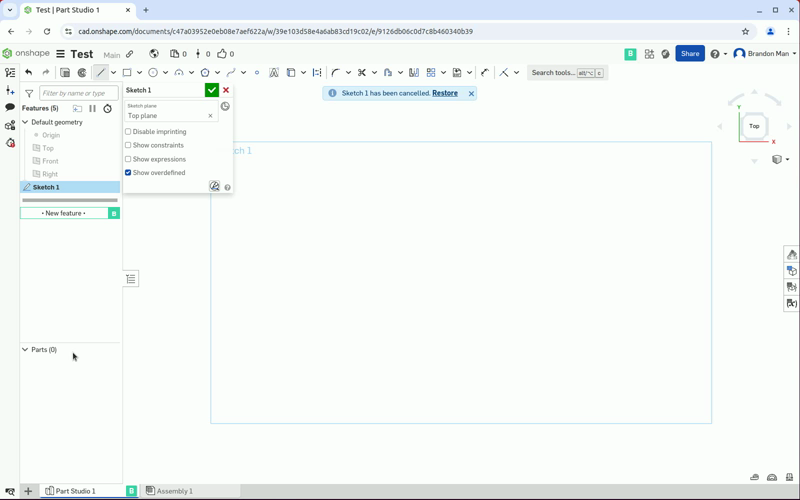
key_down(shift)
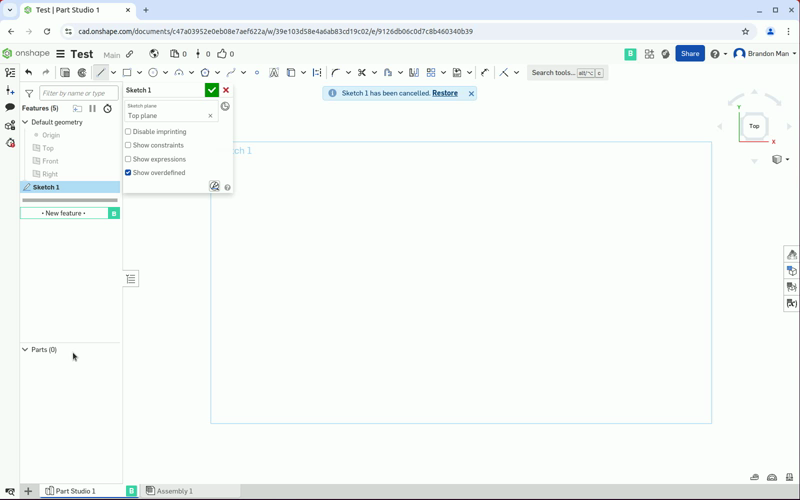
mouse_move(460, 282)
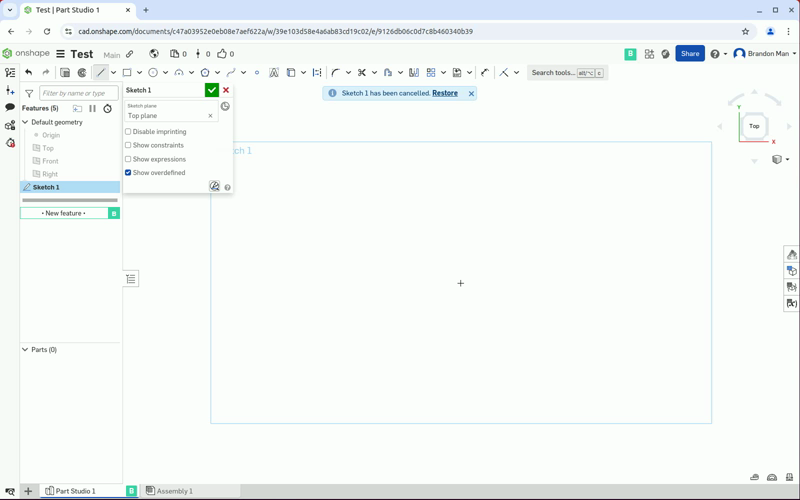
click(460, 282)
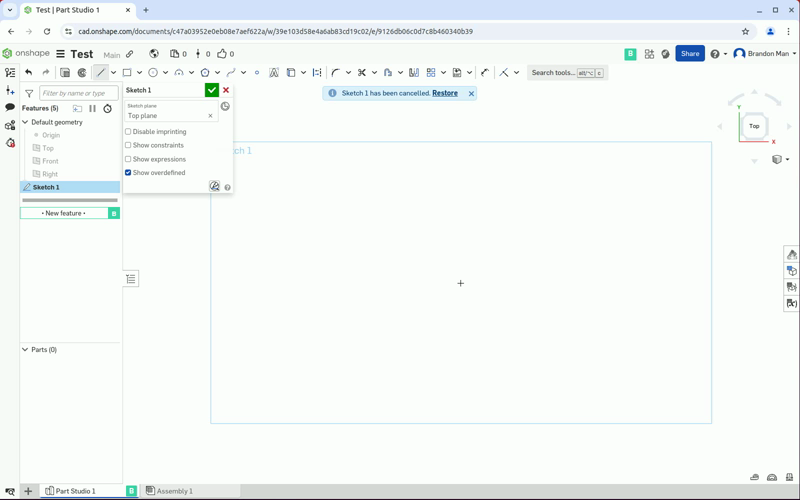
key_up(shift)
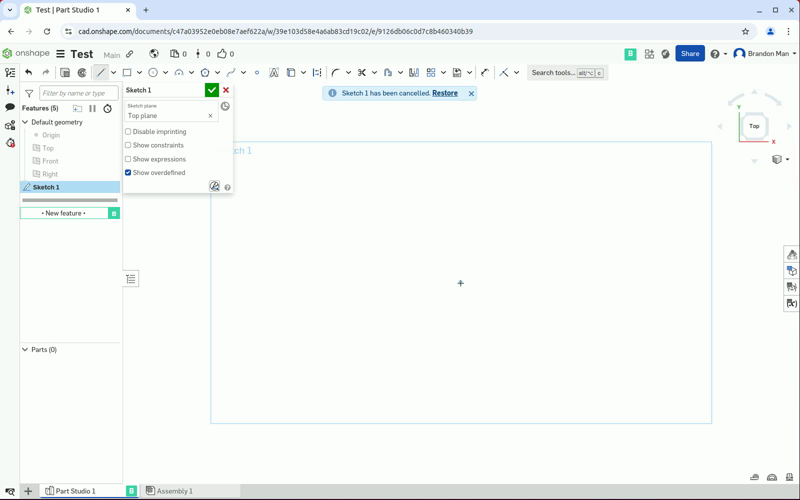
key_down(shift)
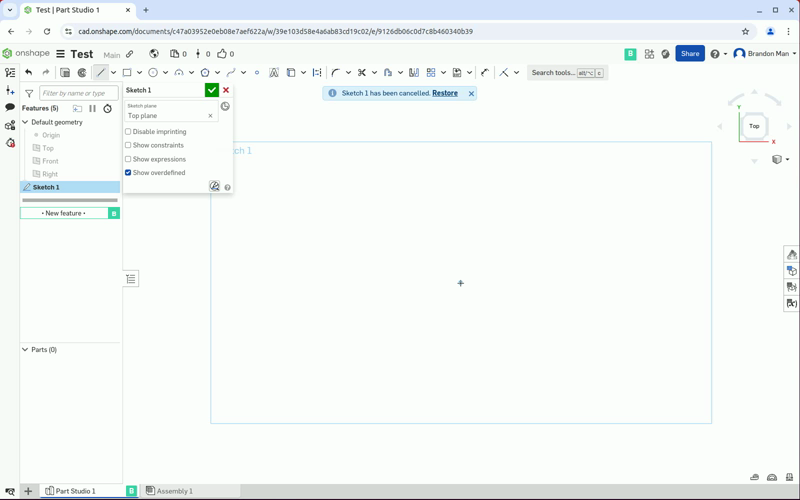
mouse_move(573, 282)
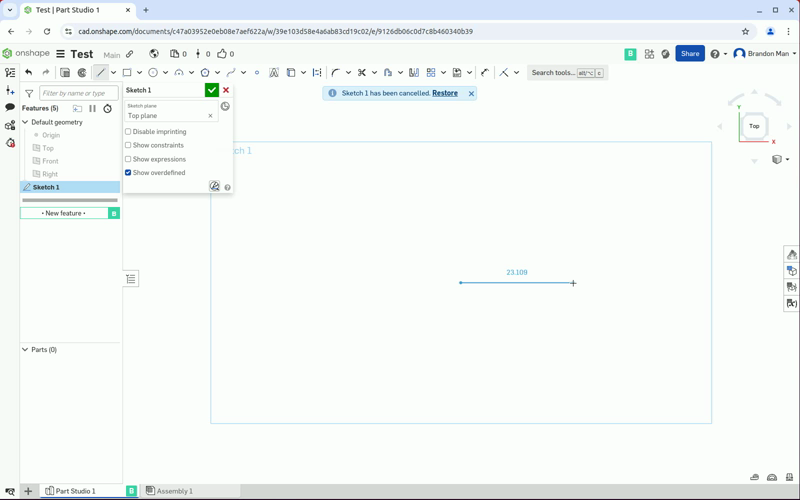
click(573, 282)
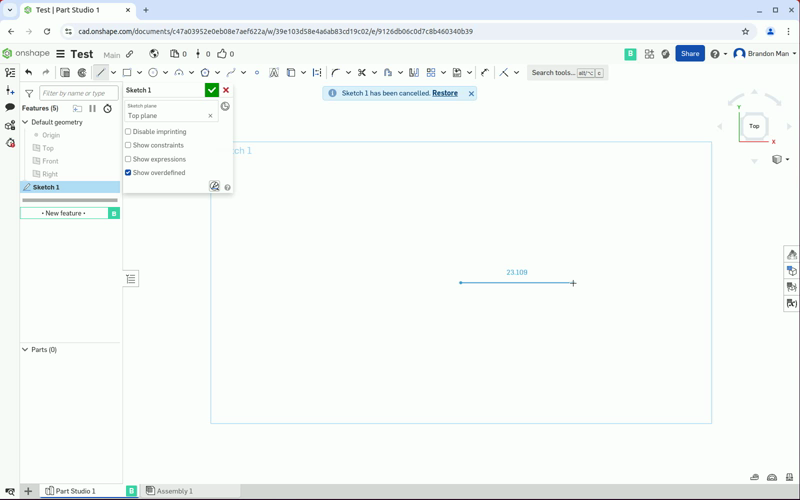
key_up(shift)
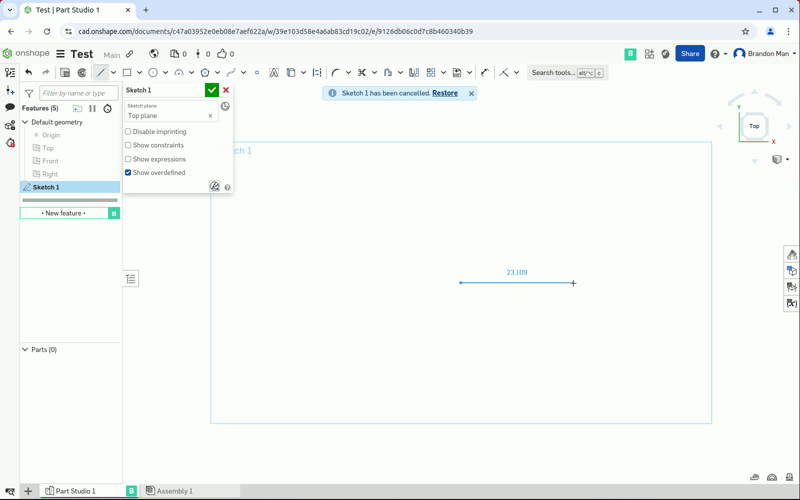
key_down(shift)
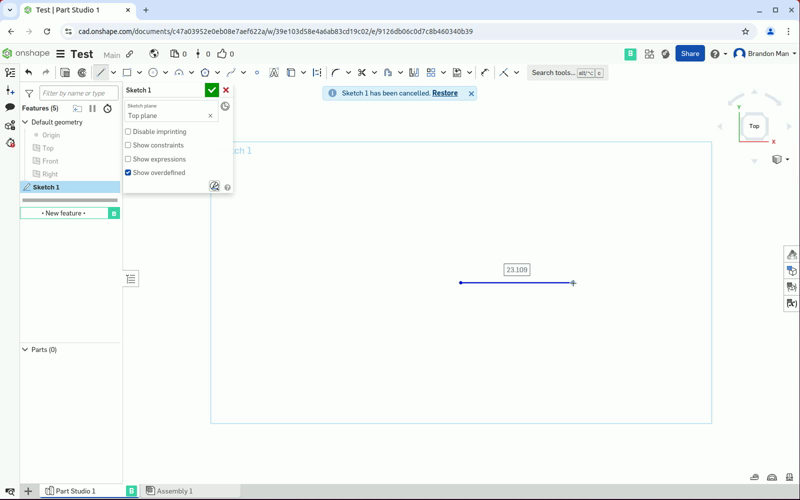
mouse_move(589, 282)
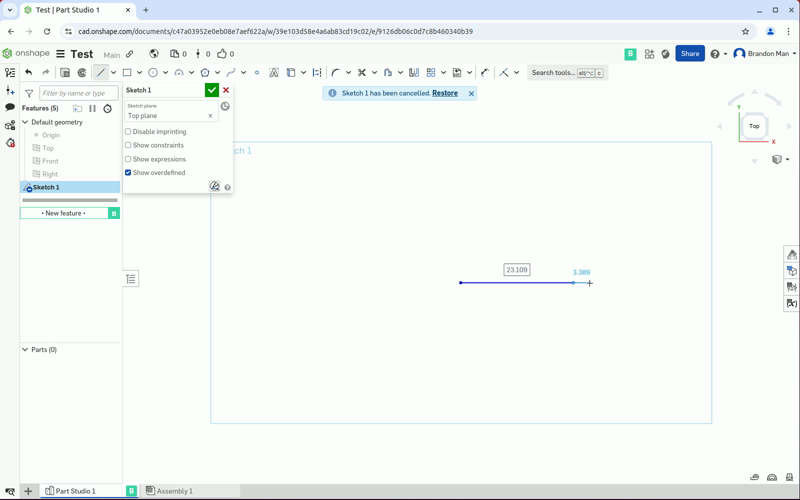
mouse_move(573, 229)
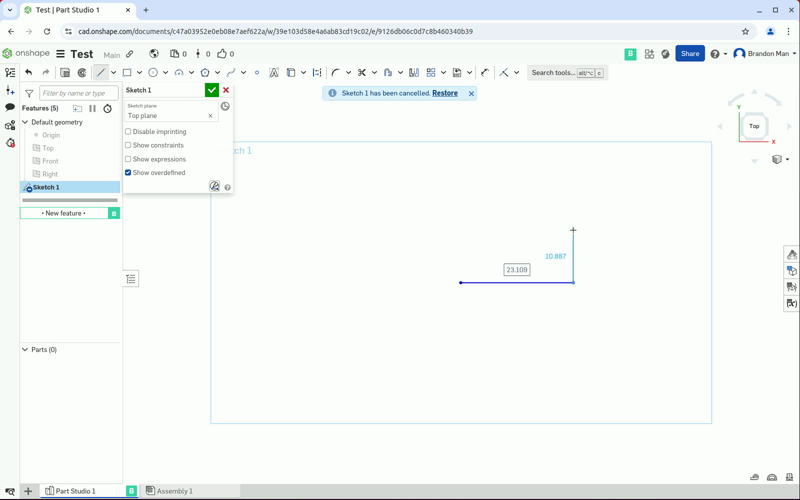
click(573, 229)
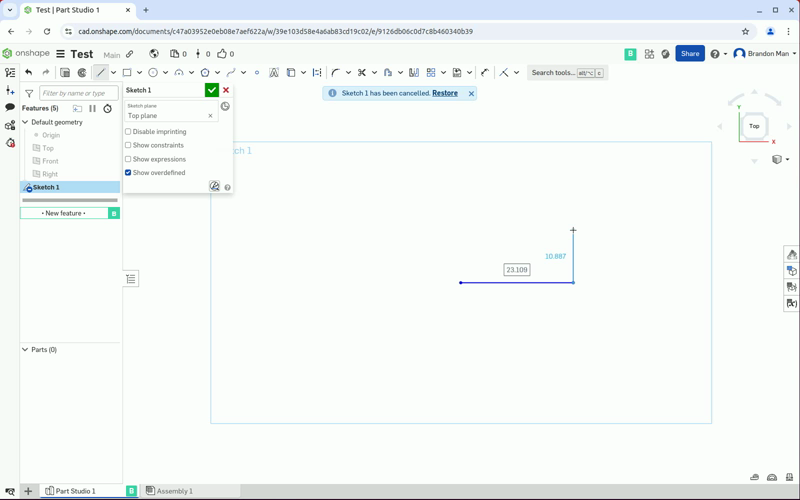
key_up(shift)
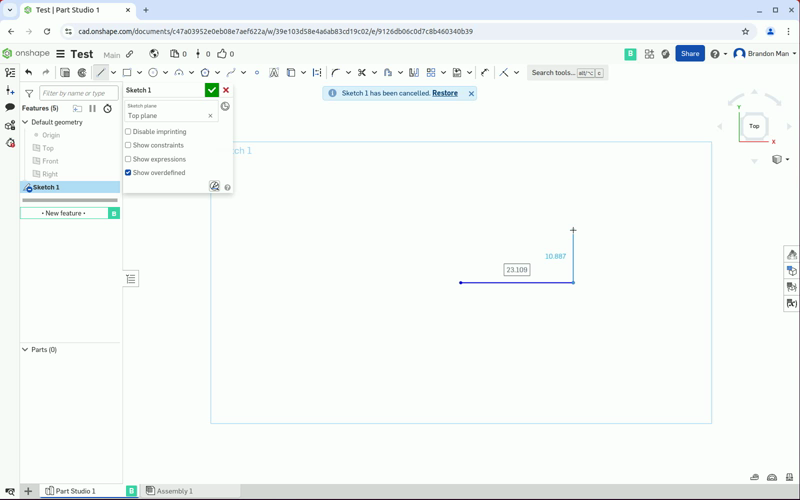
key_down(shift)
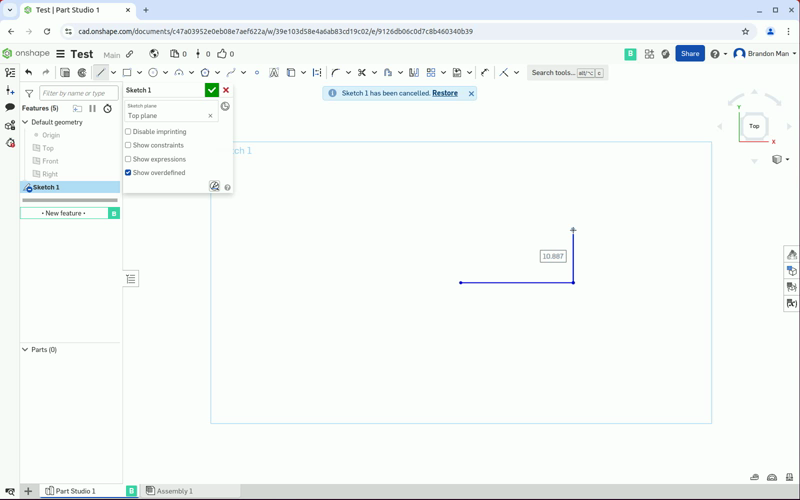
mouse_move(460, 229)
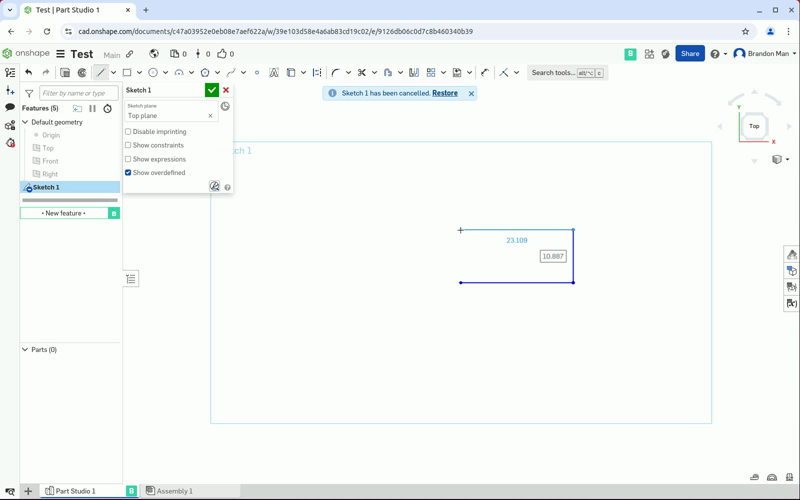
click(460, 229)
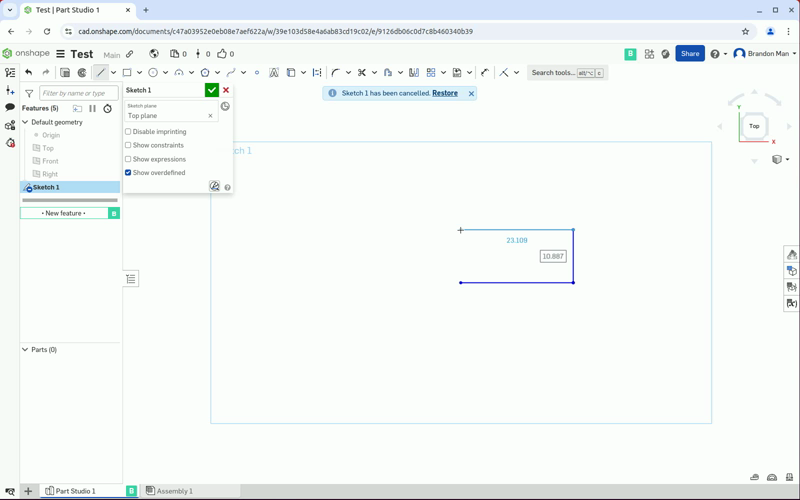
key_up(shift)
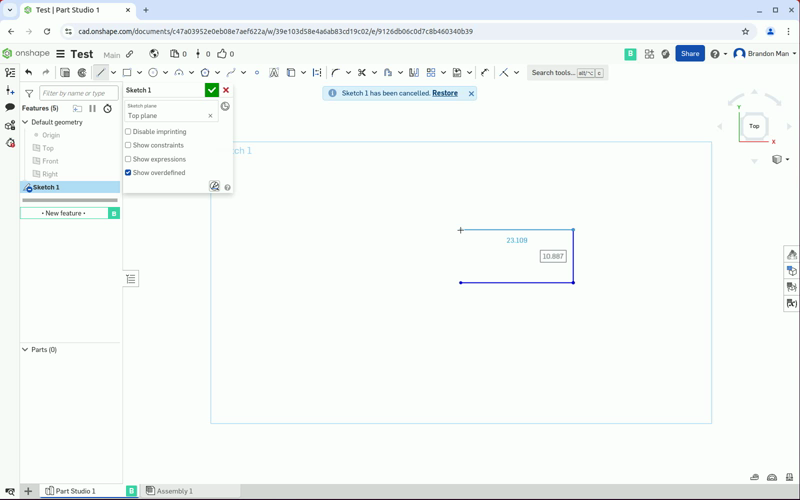
mouse_move(490, 229)
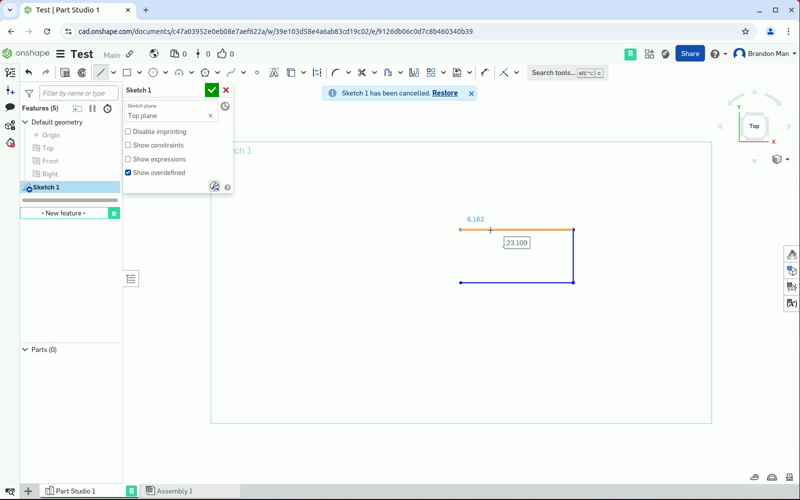
key_down(shift)
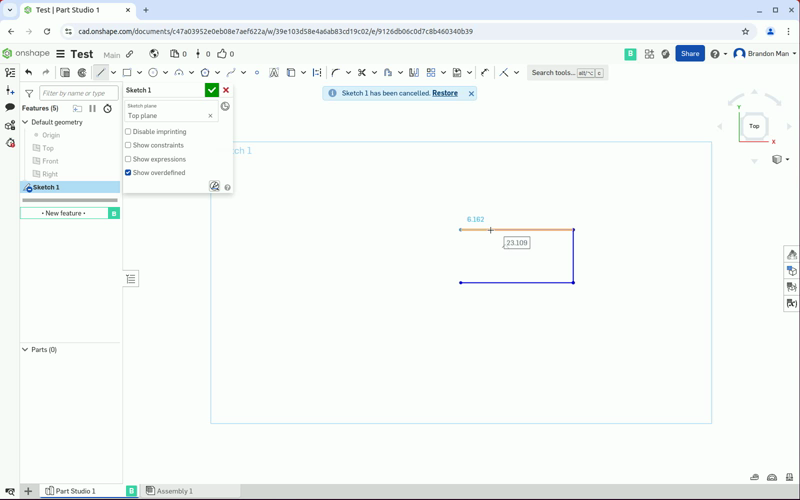
mouse_move(460, 282)
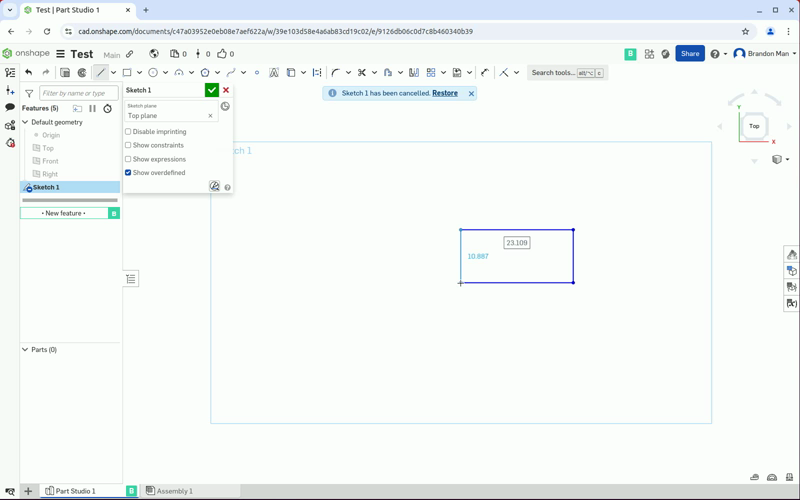
key_up(shift)
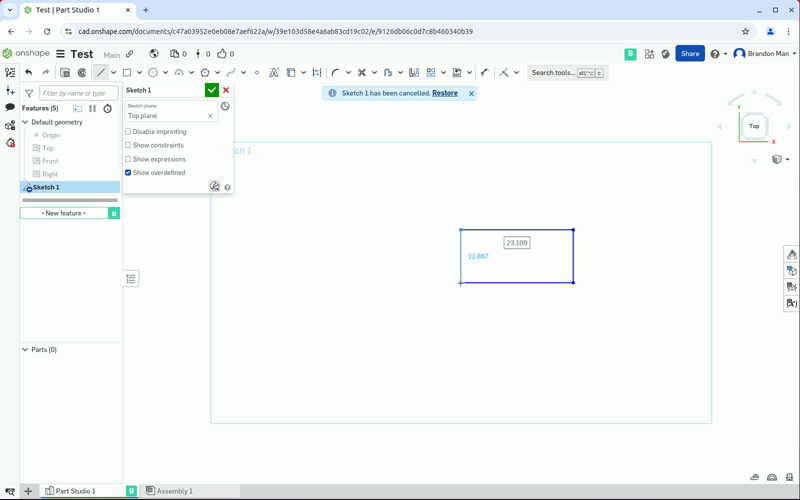
click(460, 282)
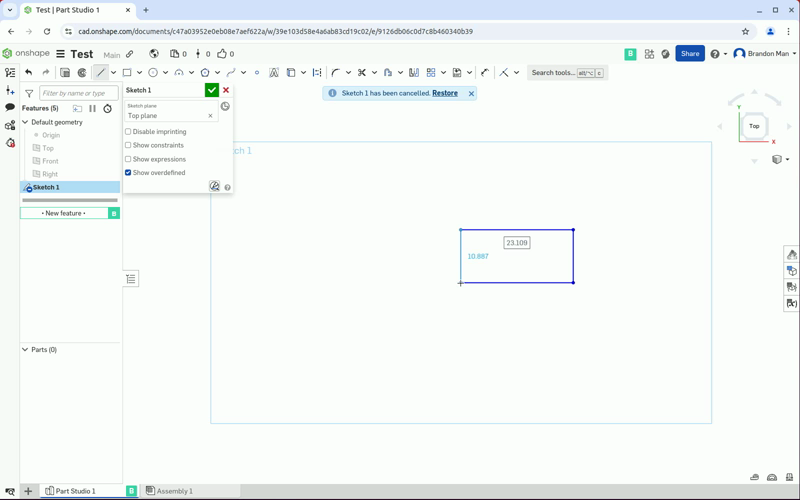
key(esc)
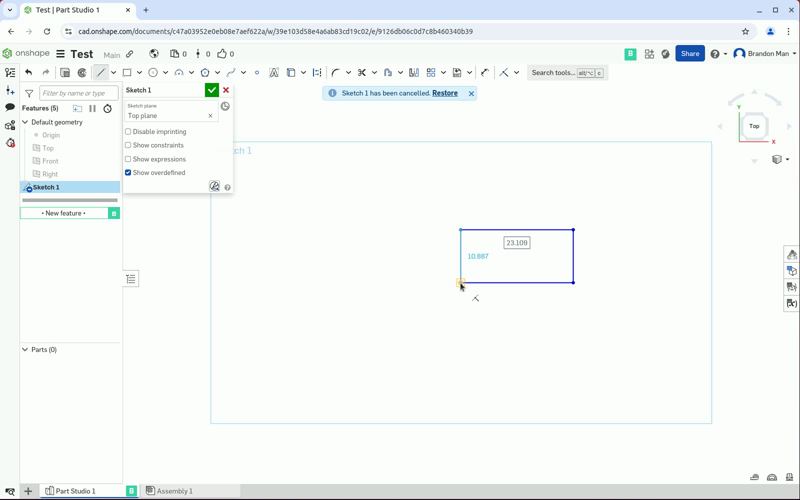
mouse_move(501, 254)
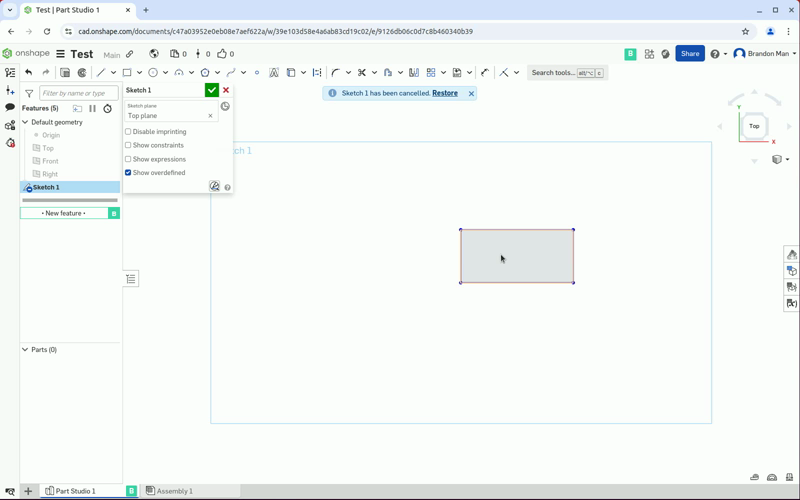
click(501, 254)
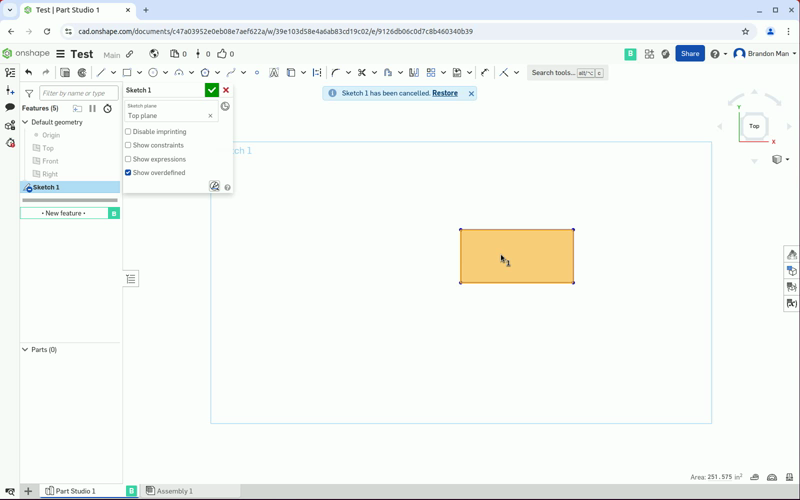
mouse_move(73, 352)
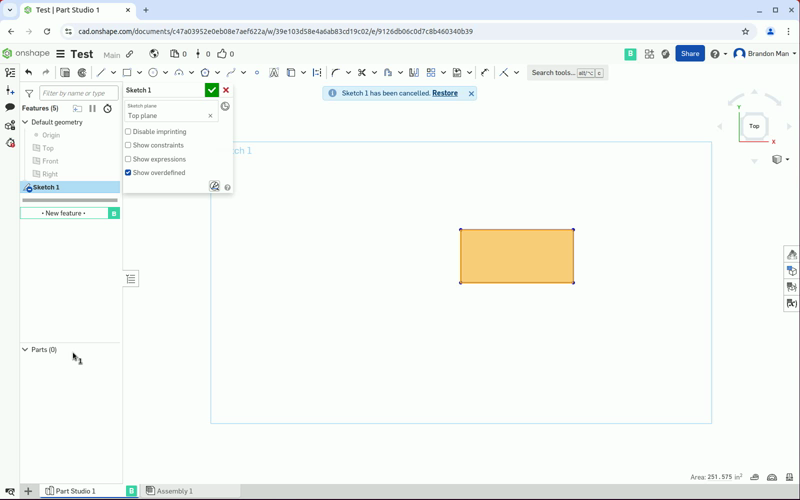
key(shift+y)
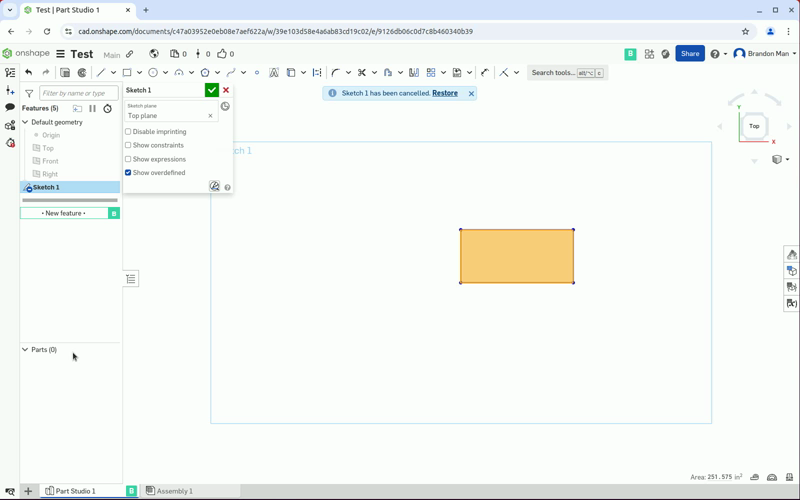
key(shift+e)
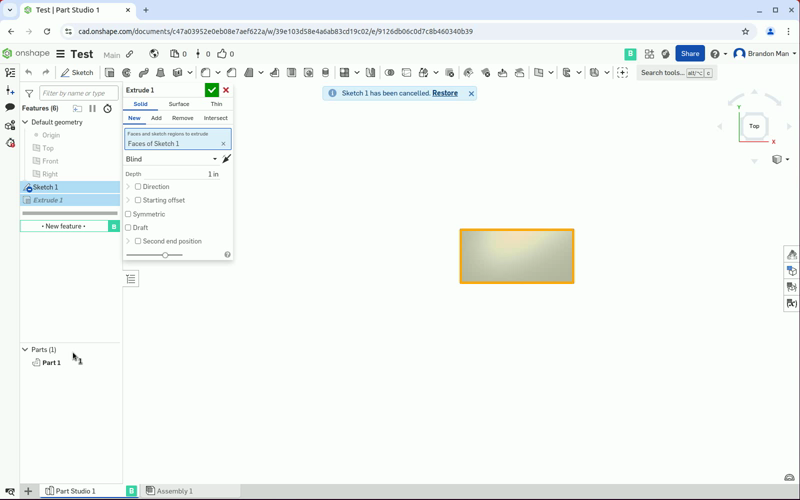
mouse_move(143, 106)
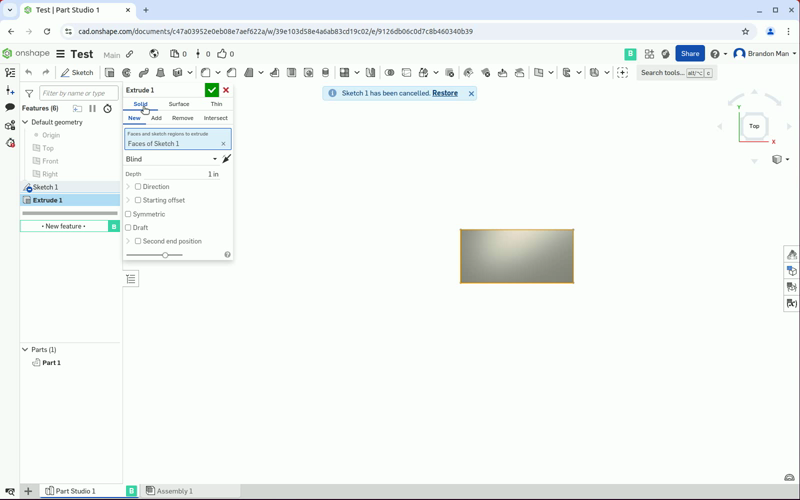
click(143, 106)
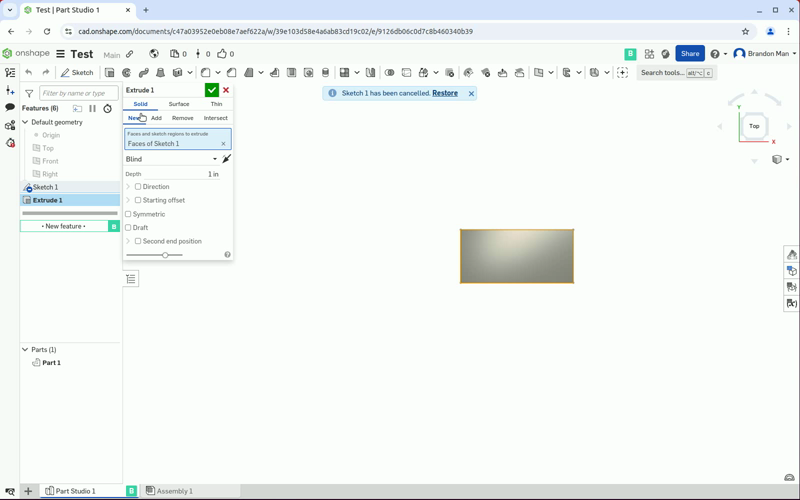
mouse_move(137, 120)
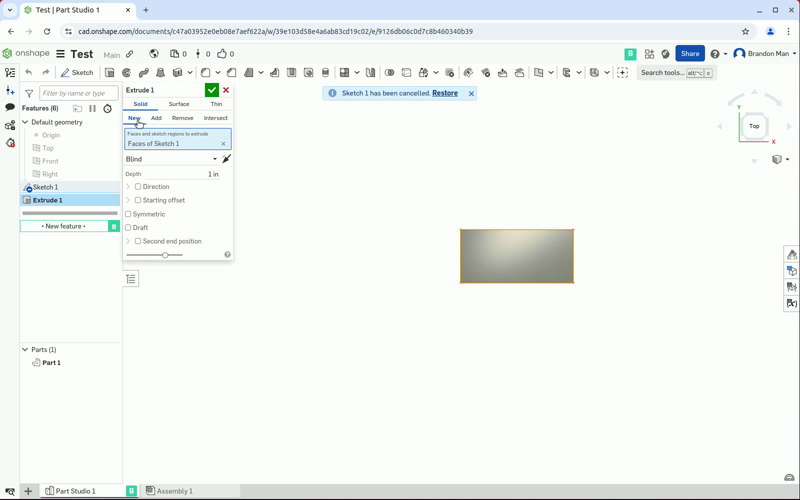
click(137, 120)
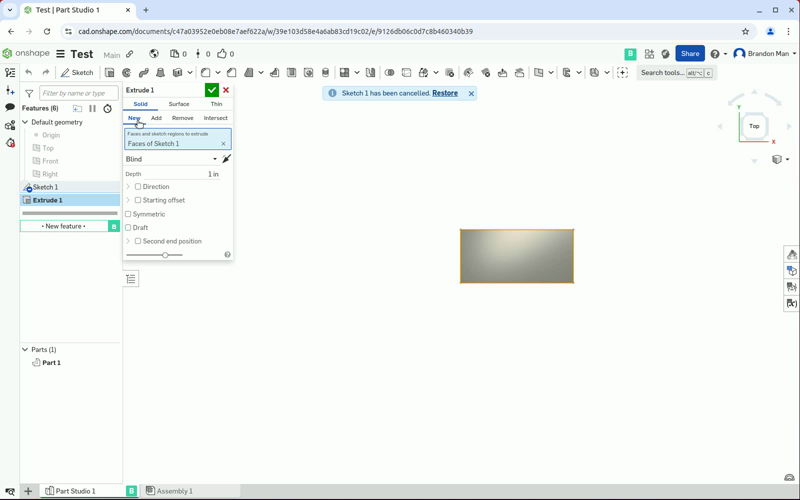
key(tab, 4)
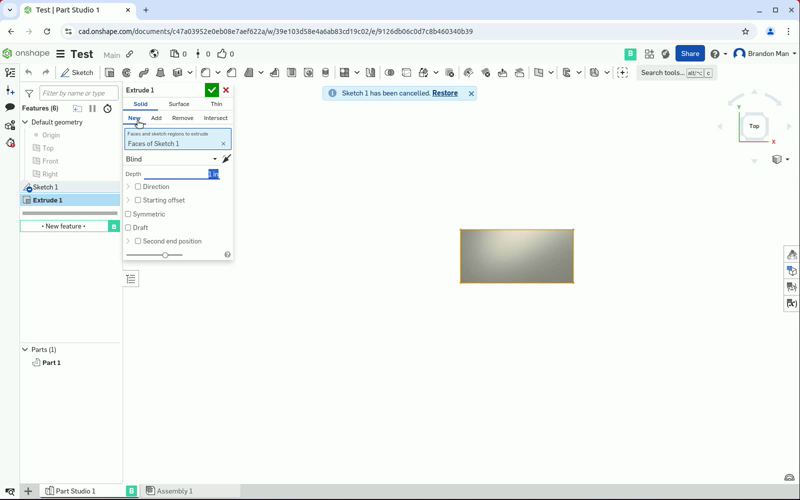
text(0.241)
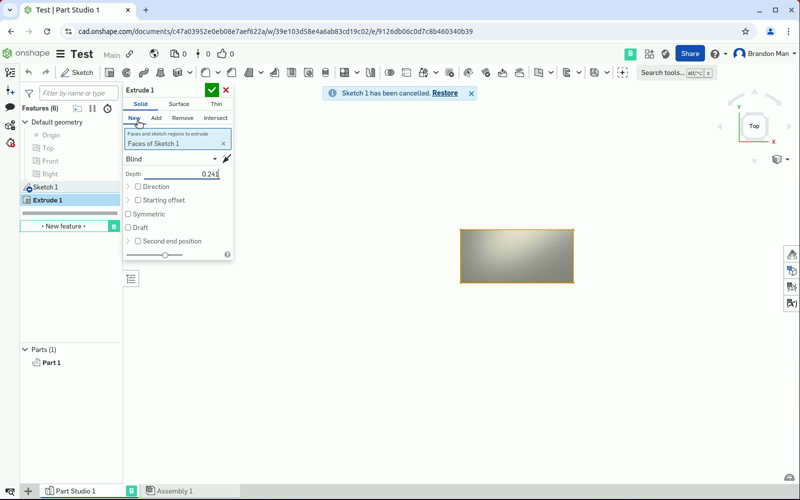
key(enter)
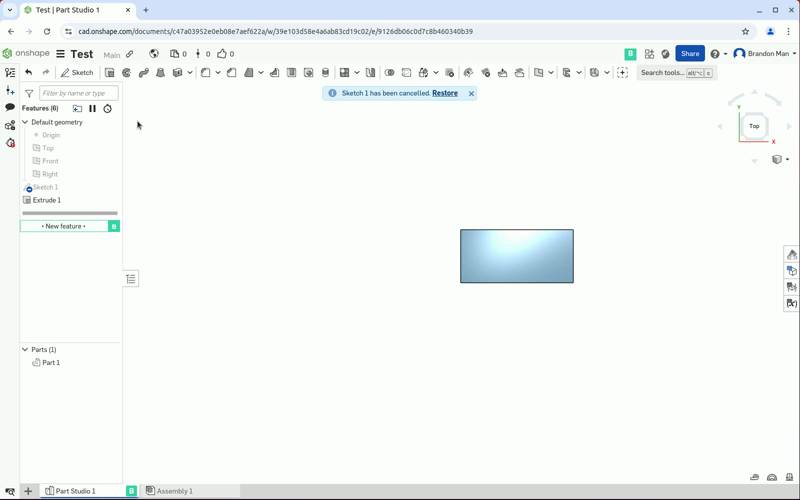
key(shift+h)
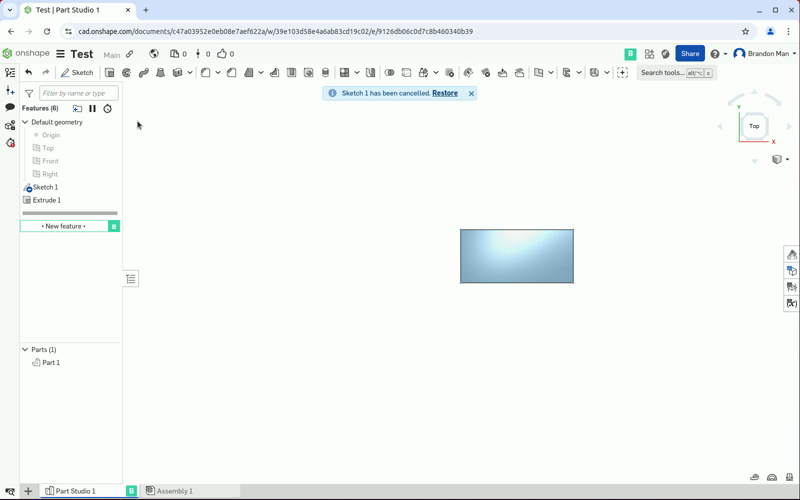
key(shift+h)
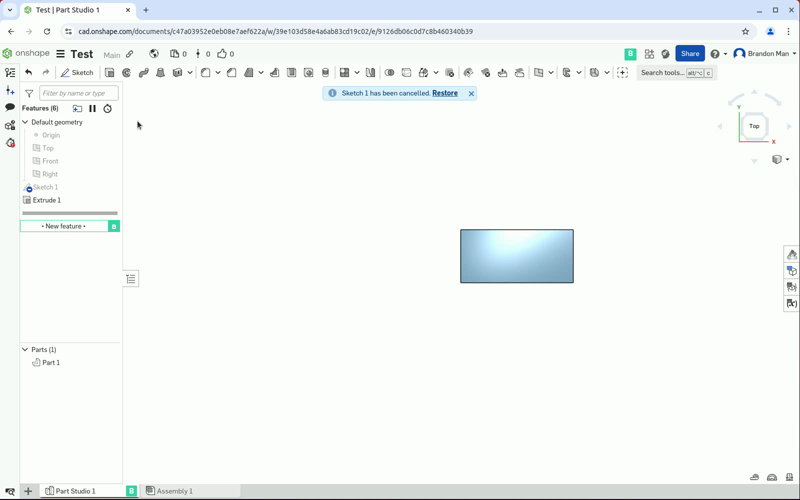
mouse_move(73, 189)
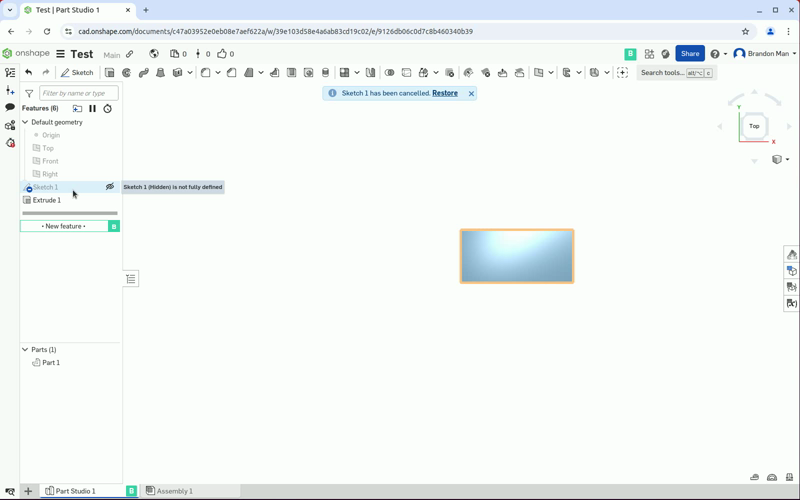
click(73, 189)
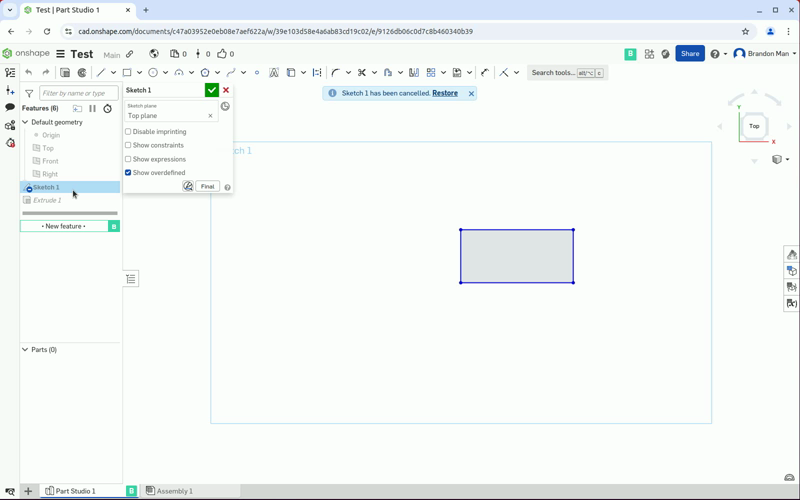
mouse_move(229, 92)
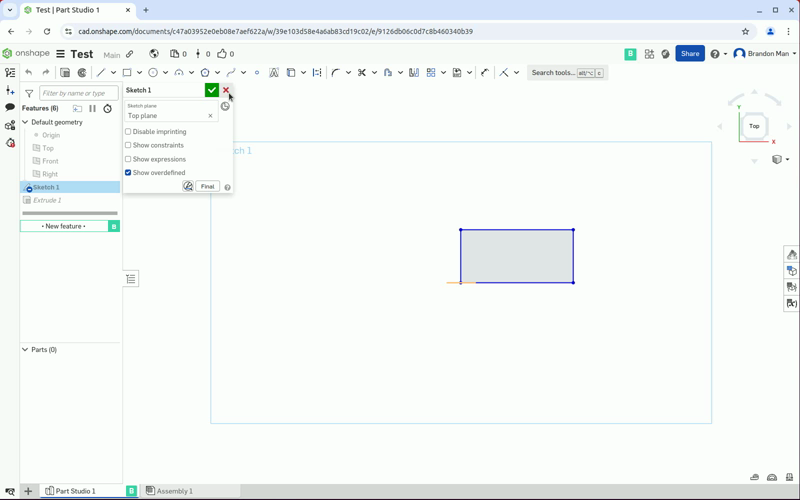
click(229, 92)
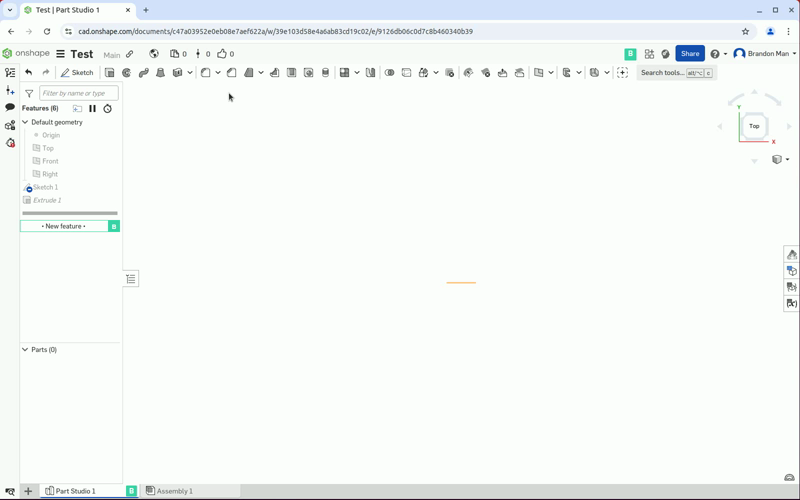
mouse_move(541, 75)
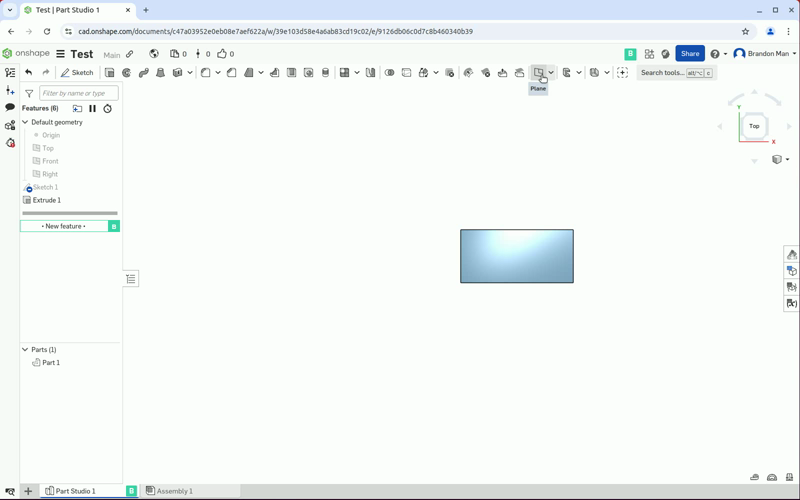
click(541, 75)
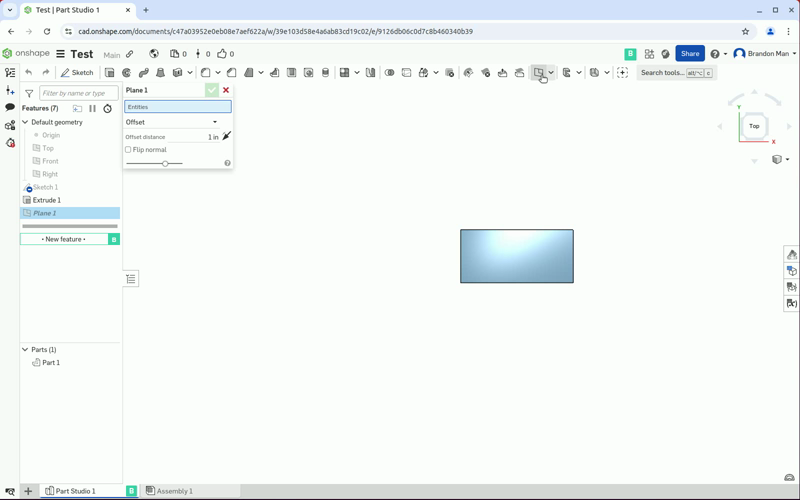
mouse_move(73, 150)
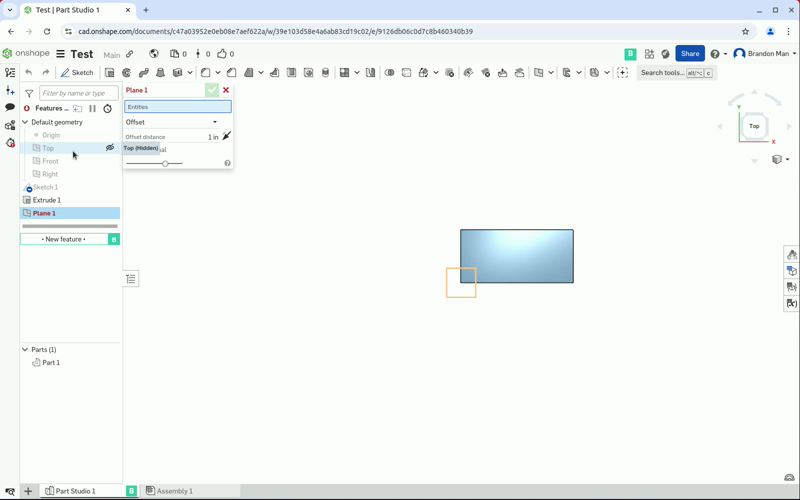
click(73, 150)
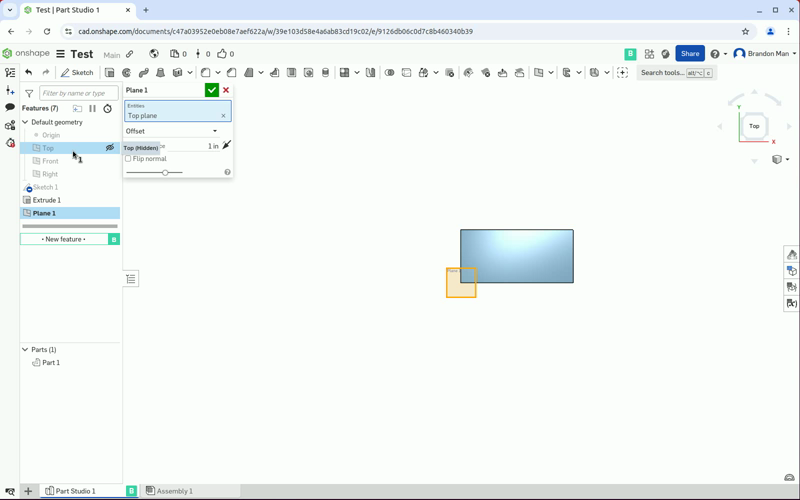
key(tab, 2)
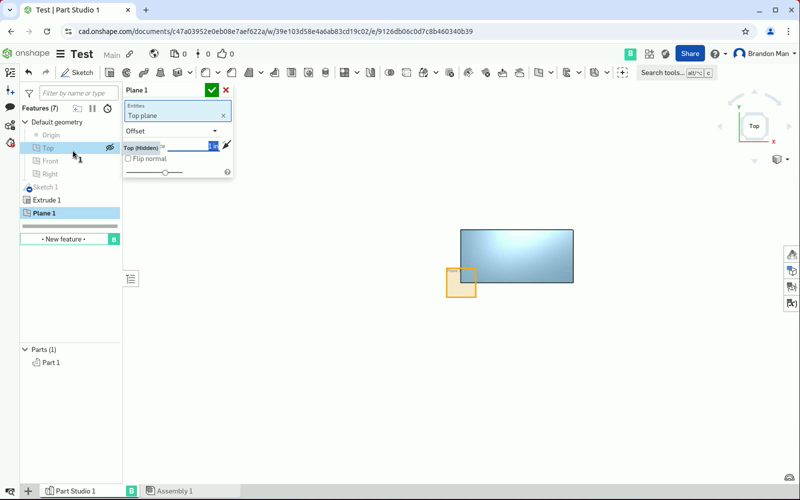
text(0.246)
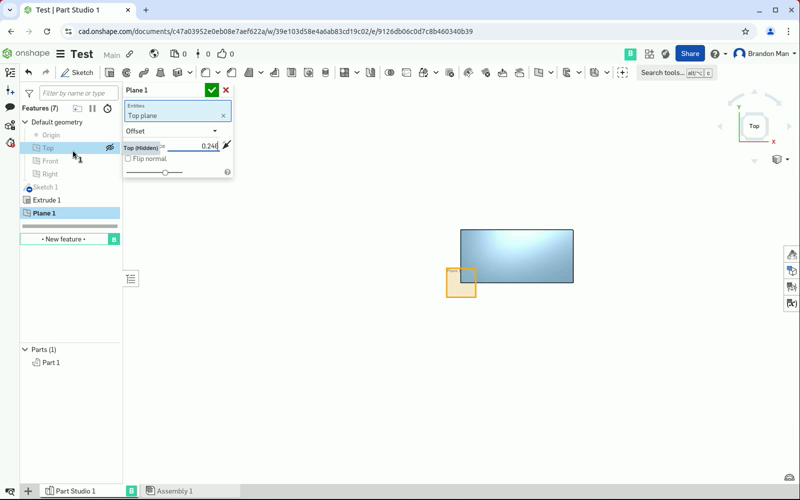
key(enter, 2)
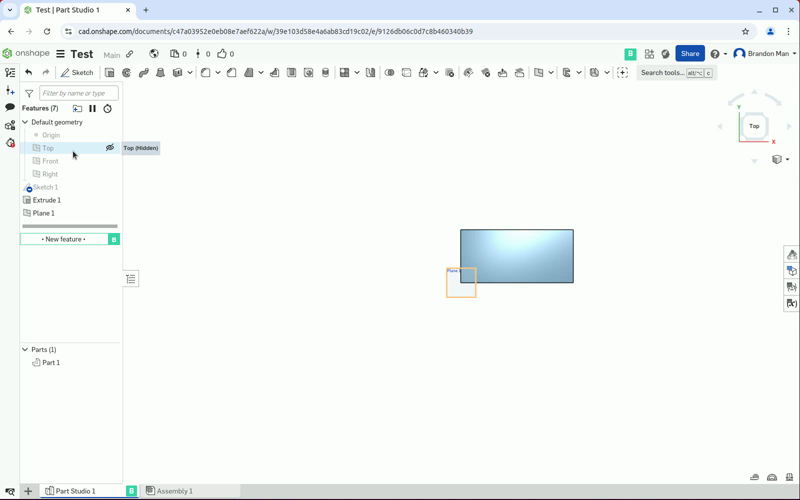
key(shift+s)
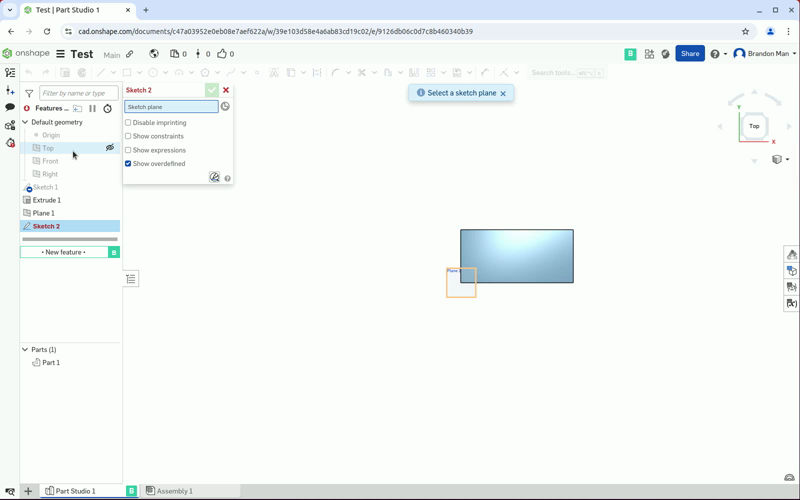
mouse_move(73, 215)
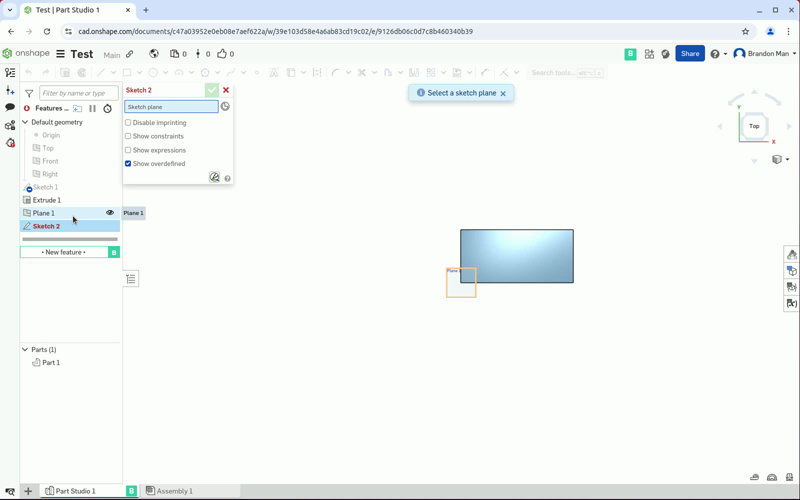
click(73, 215)
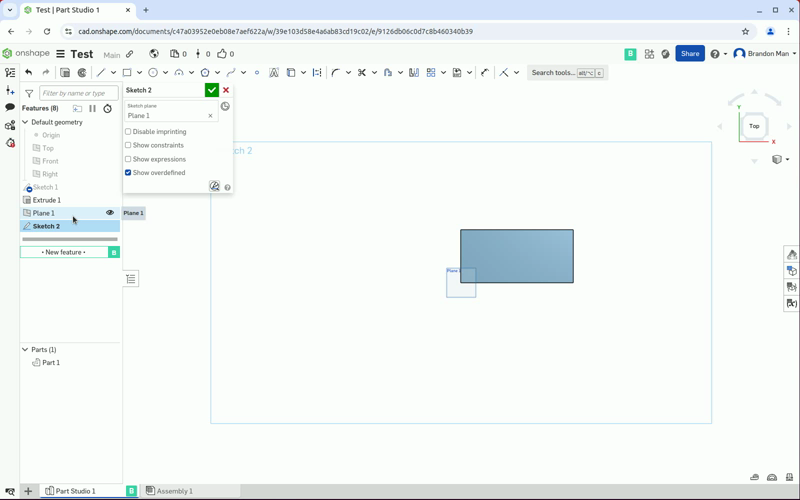
mouse_move(73, 352)
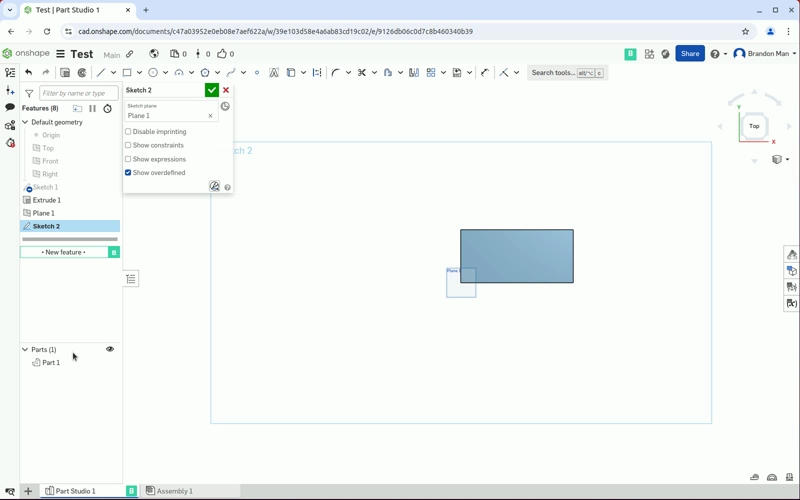
key(y)
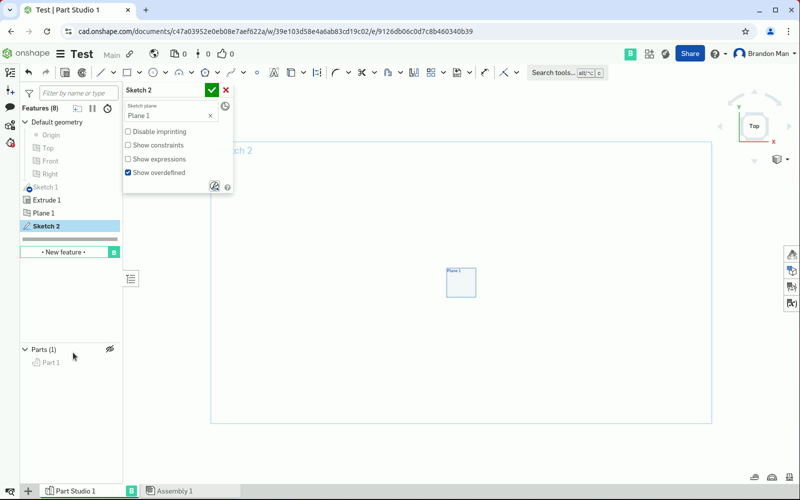
key(l)
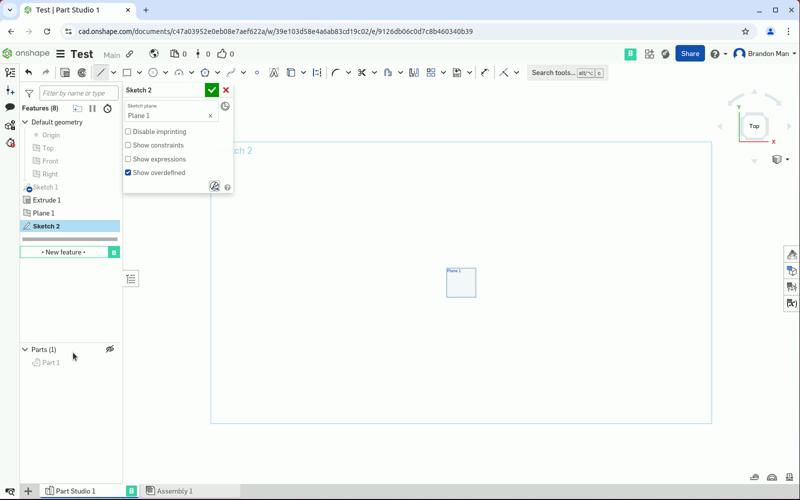
key_down(shift)
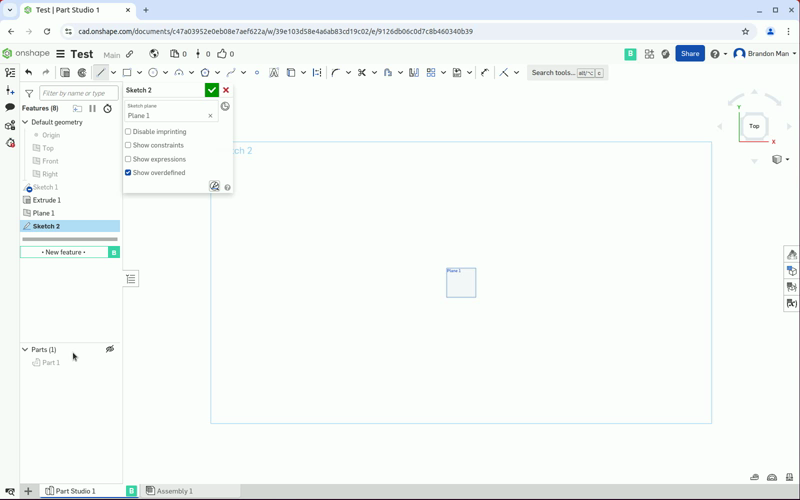
mouse_move(460, 282)
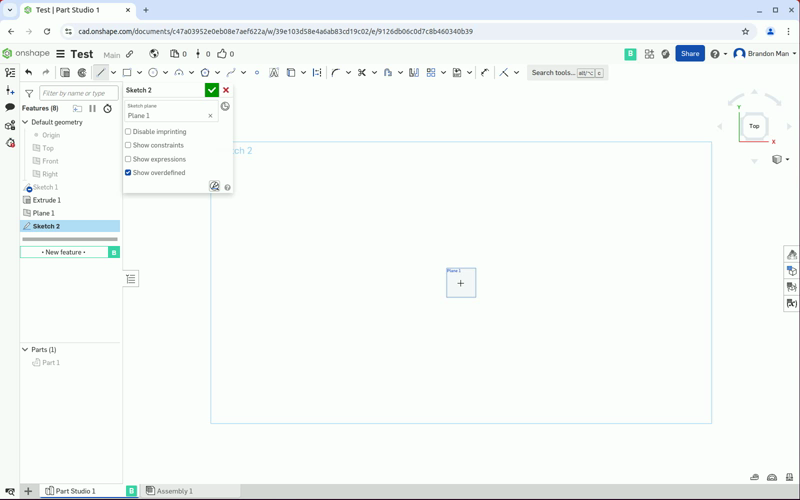
click(460, 282)
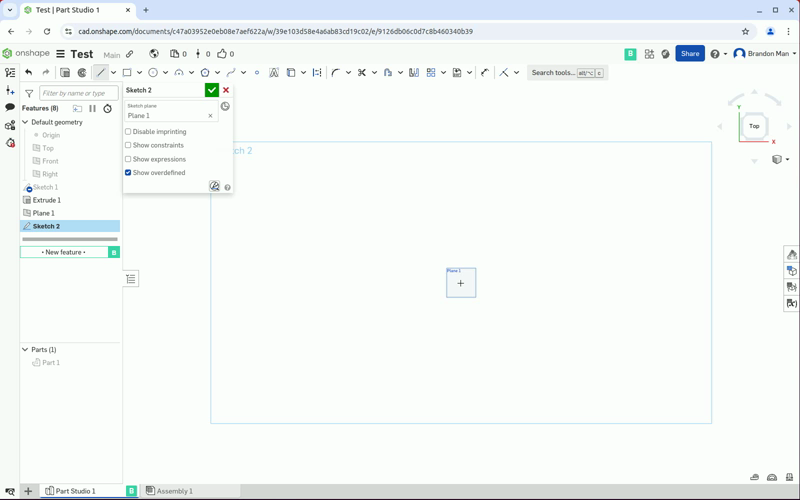
key_up(shift)
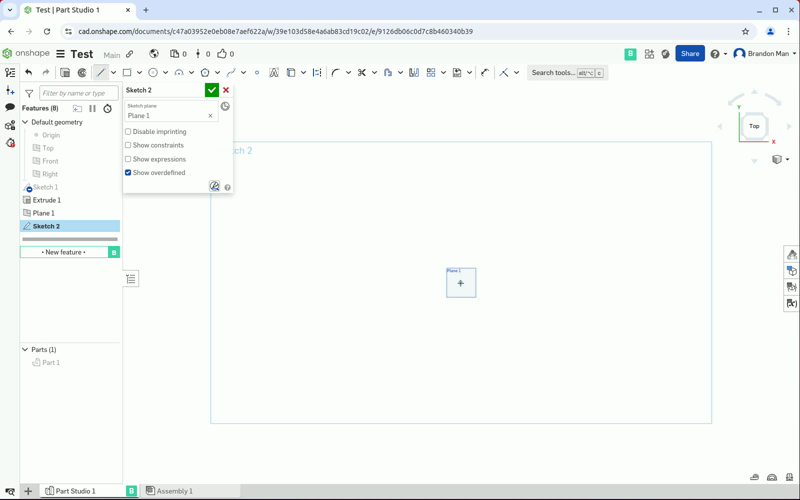
key_down(shift)
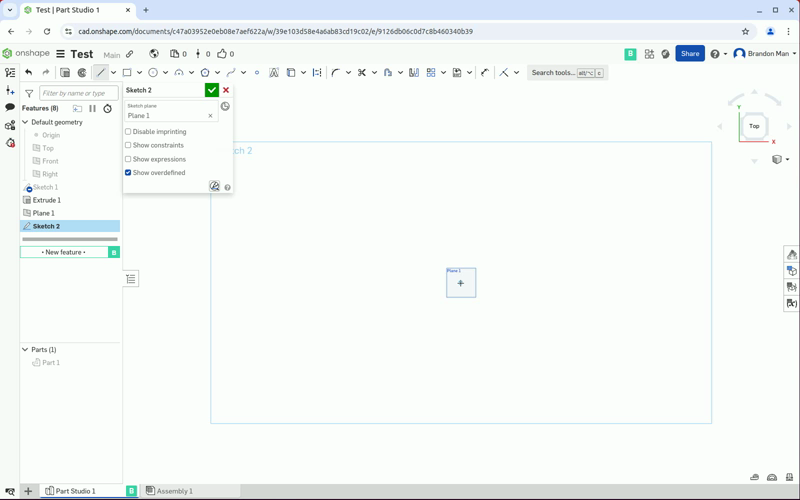
mouse_move(573, 282)
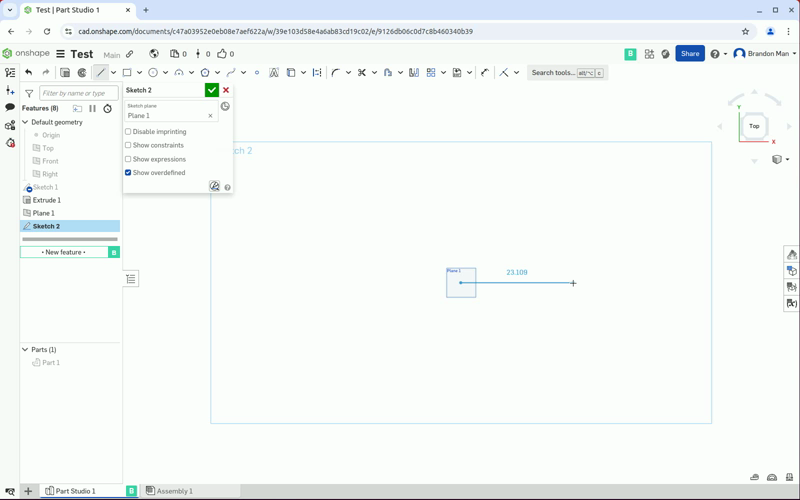
click(573, 282)
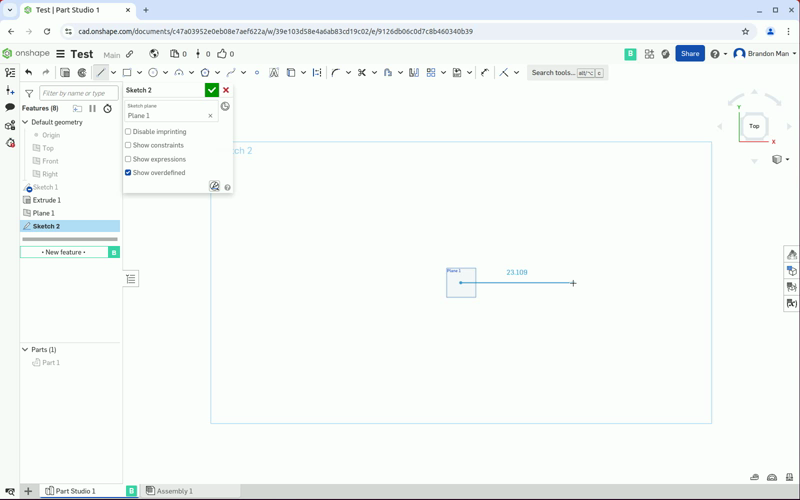
key_up(shift)
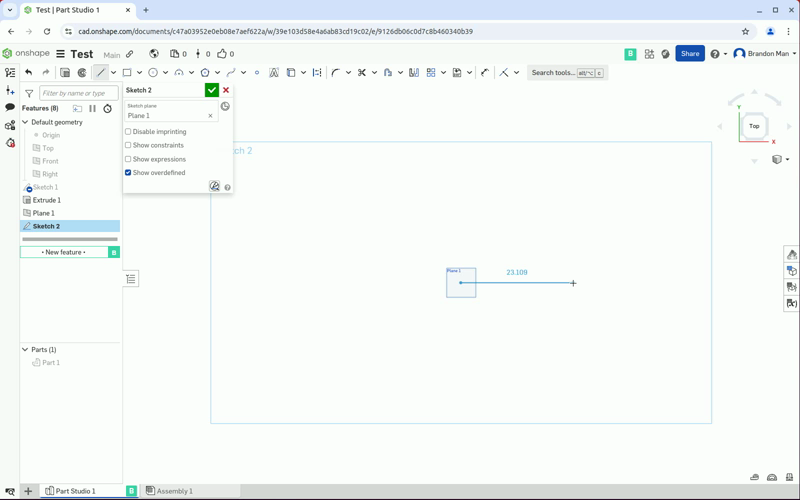
key_down(shift)
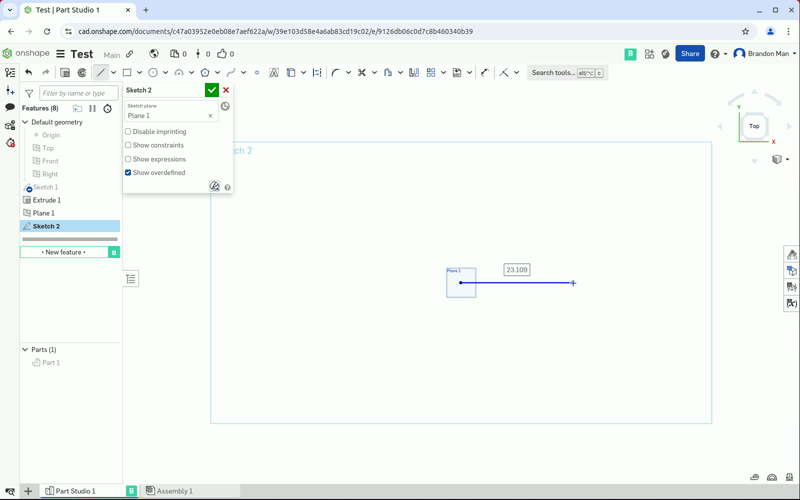
mouse_move(589, 282)
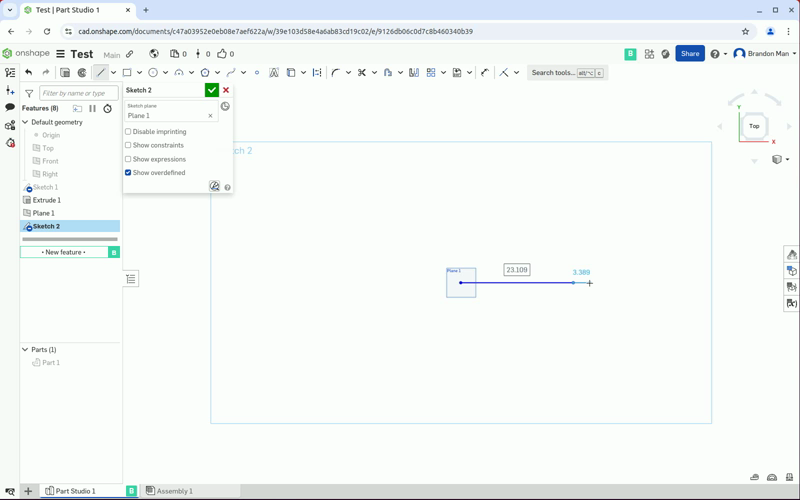
mouse_move(573, 229)
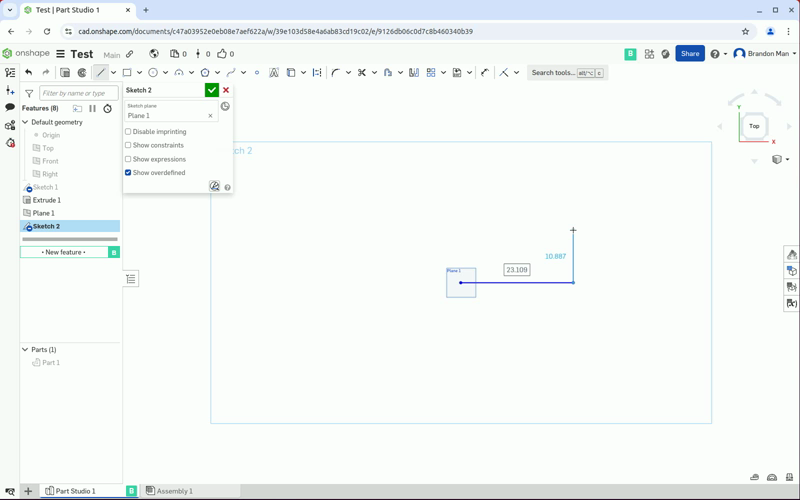
click(573, 229)
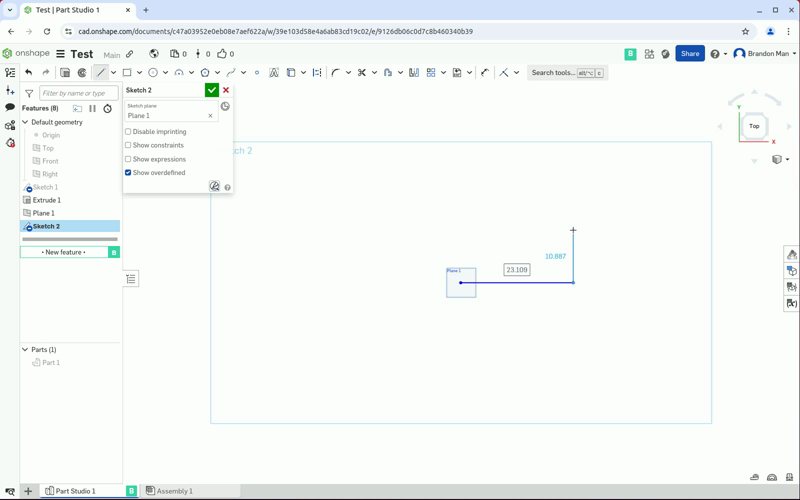
key_up(shift)
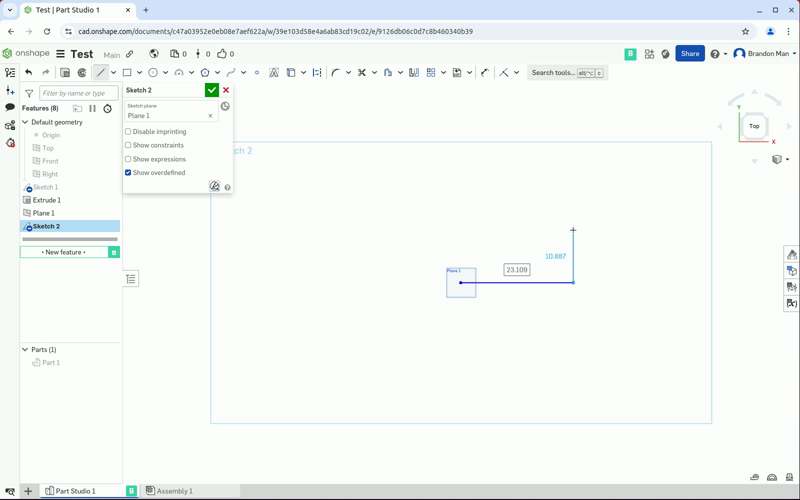
key_down(shift)
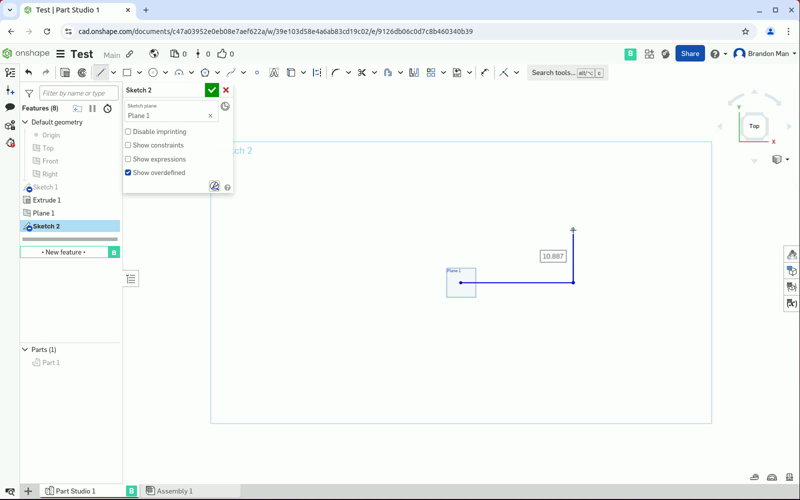
mouse_move(460, 229)
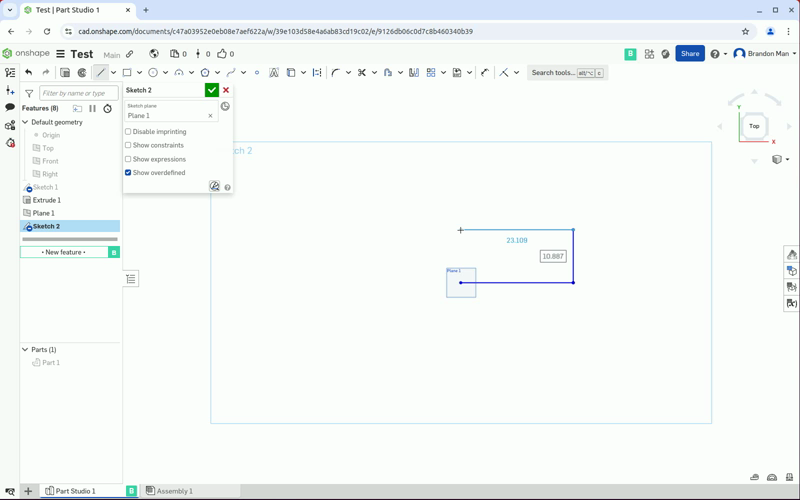
click(460, 229)
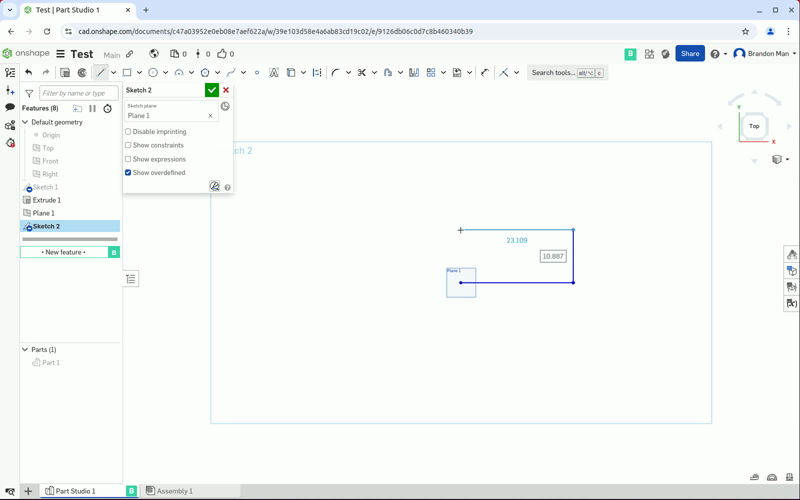
key_up(shift)
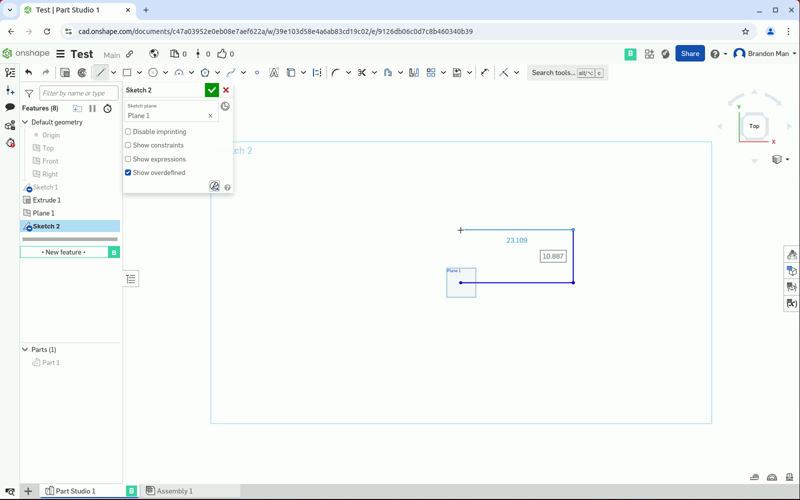
mouse_move(490, 229)
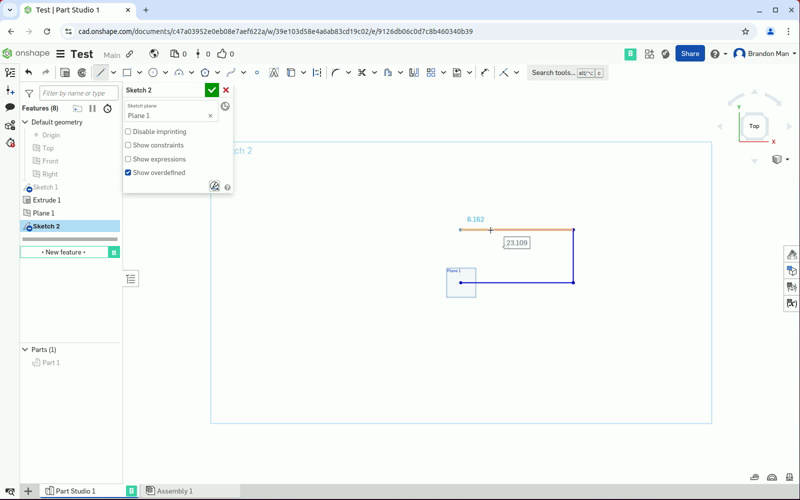
key_down(shift)
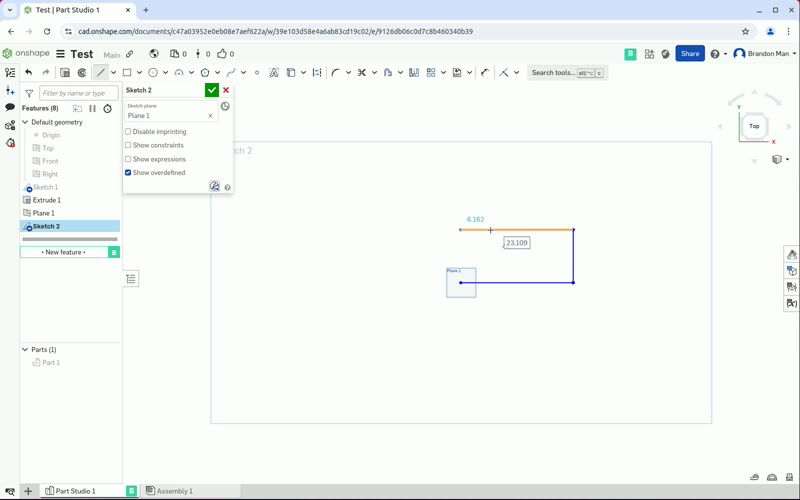
mouse_move(460, 282)
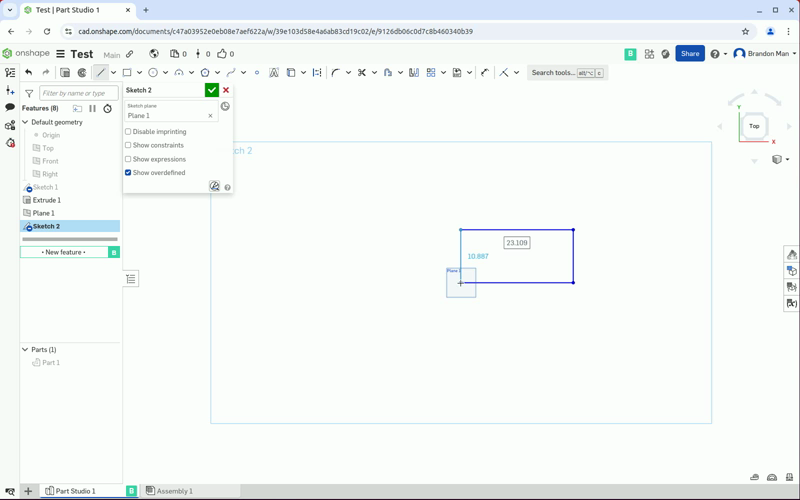
key_up(shift)
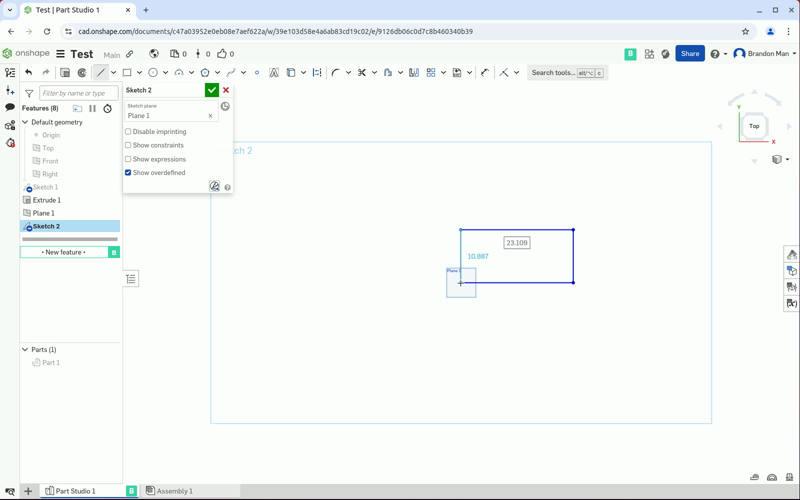
click(460, 282)
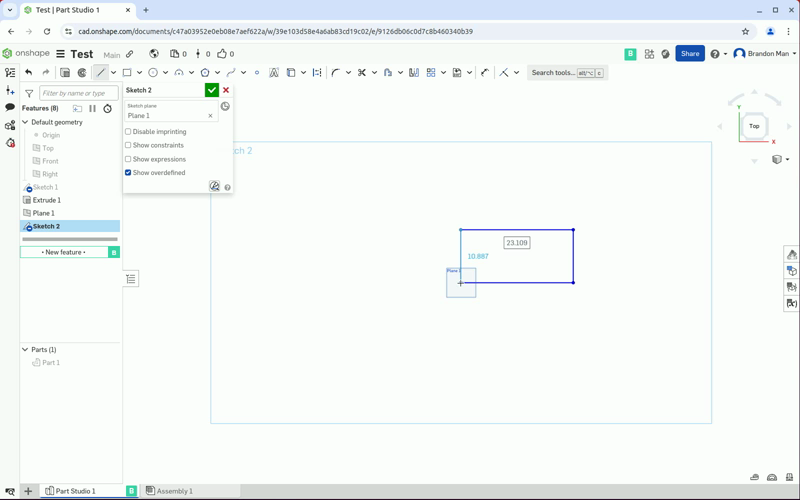
key(esc)
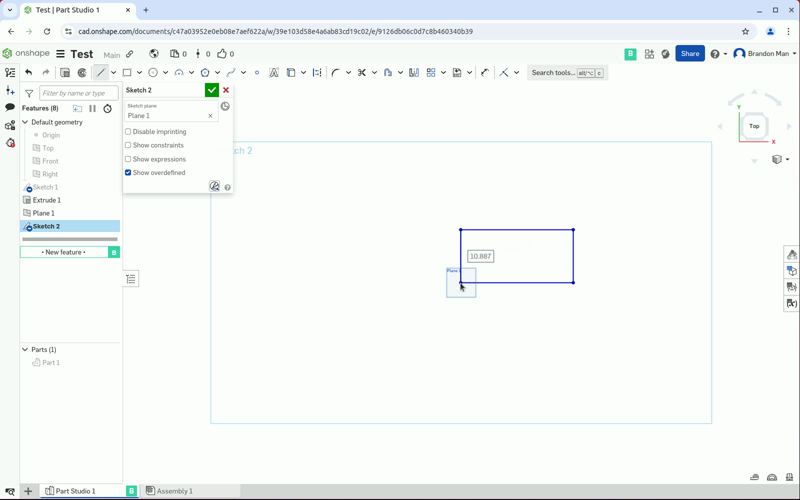
key(l)
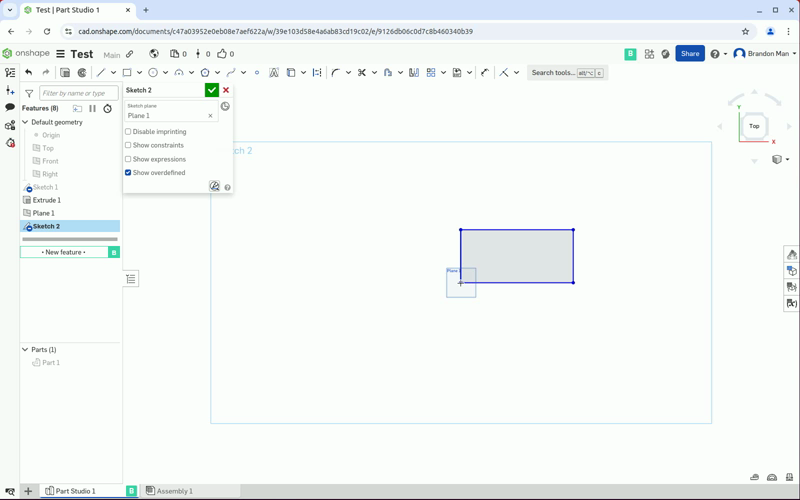
key_down(shift)
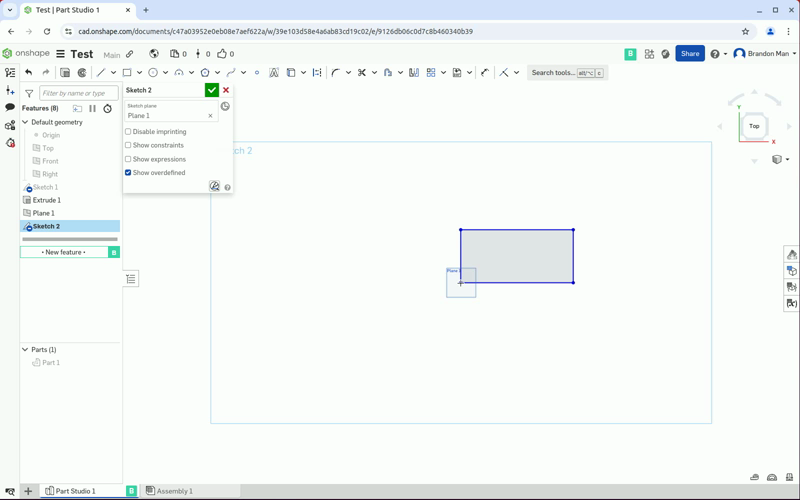
mouse_move(464, 279)
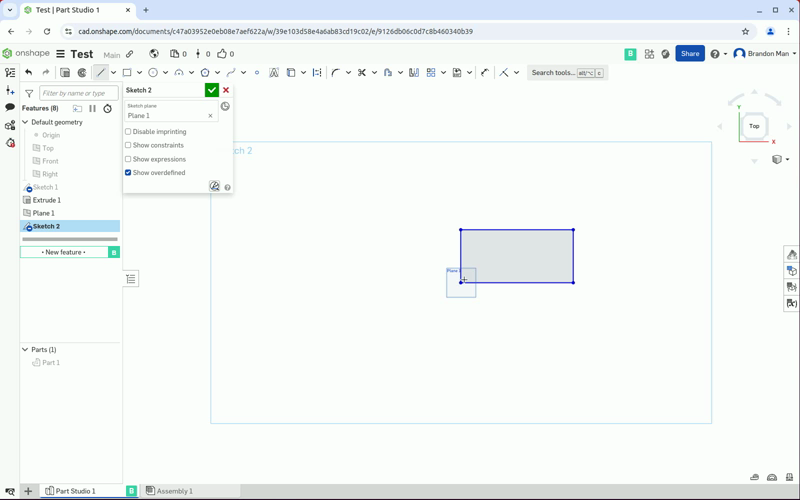
click(464, 279)
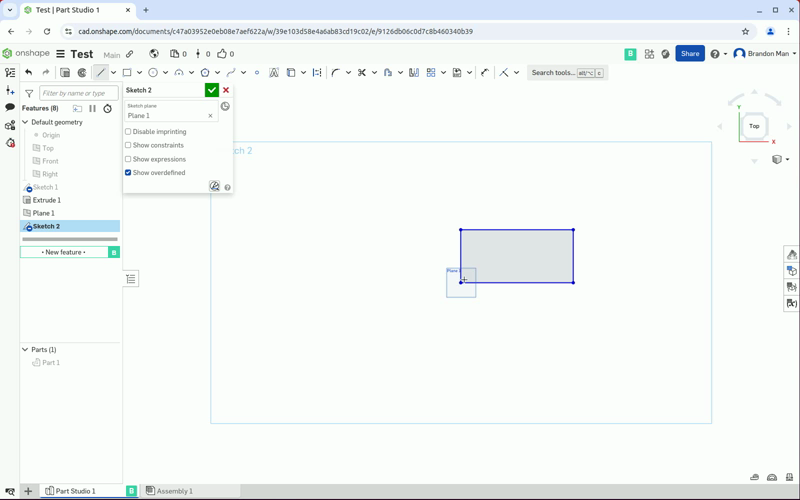
key_up(shift)
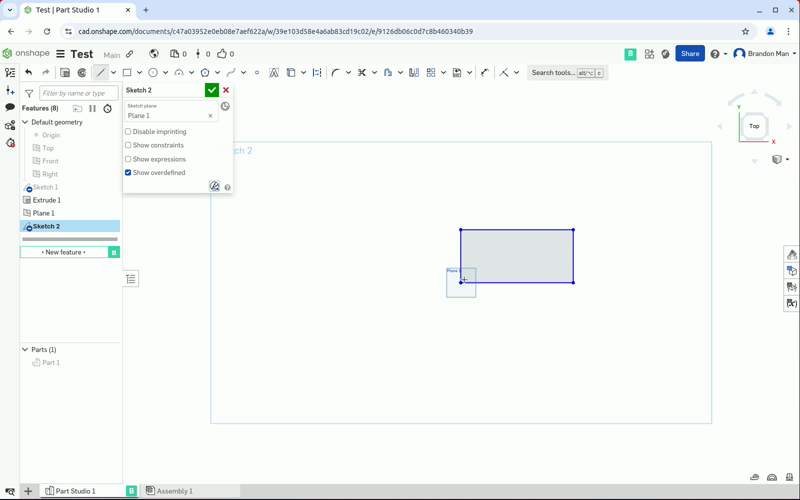
key_down(shift)
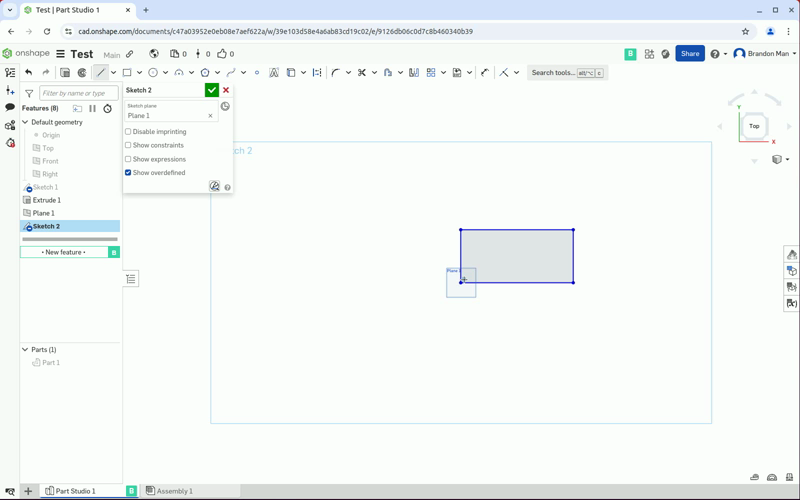
mouse_move(569, 279)
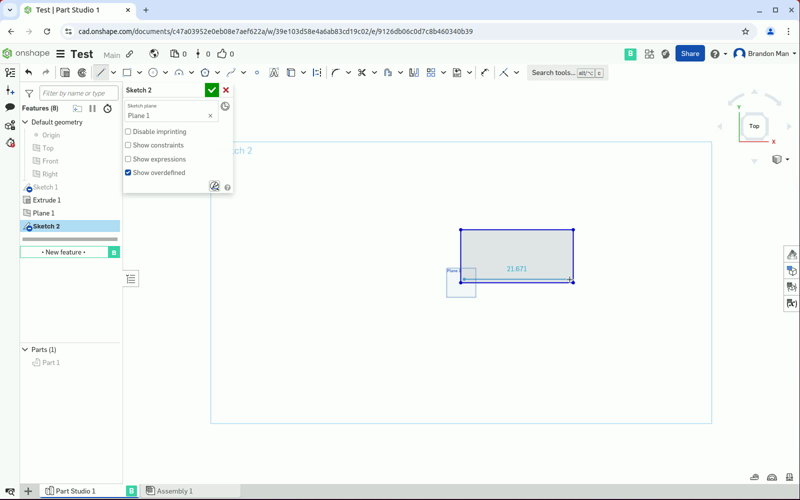
click(569, 279)
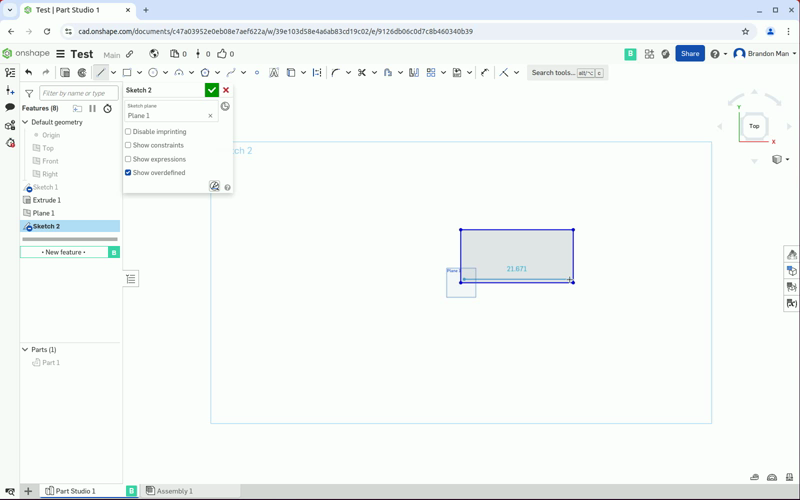
key_up(shift)
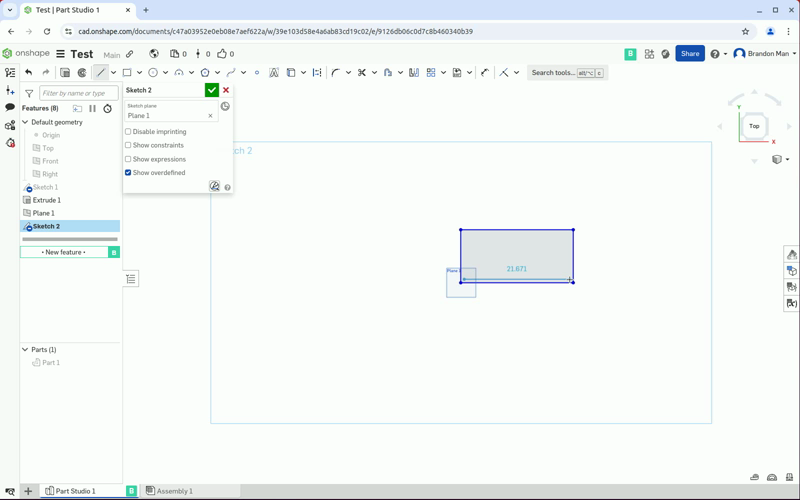
key_down(shift)
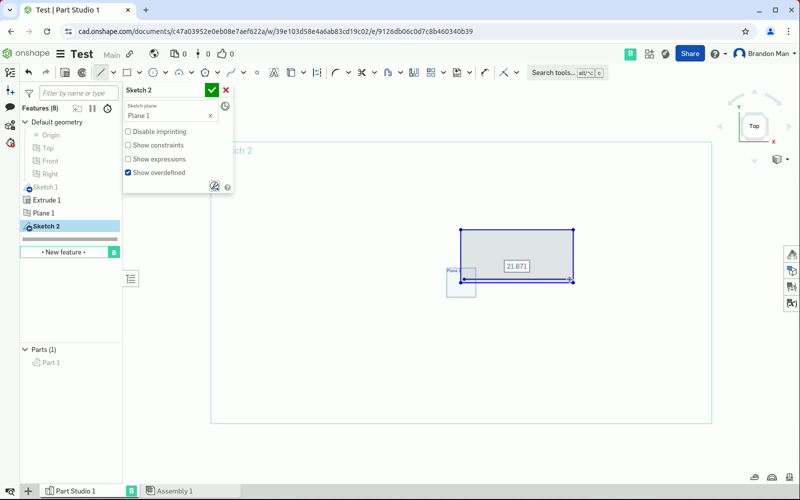
mouse_move(589, 279)
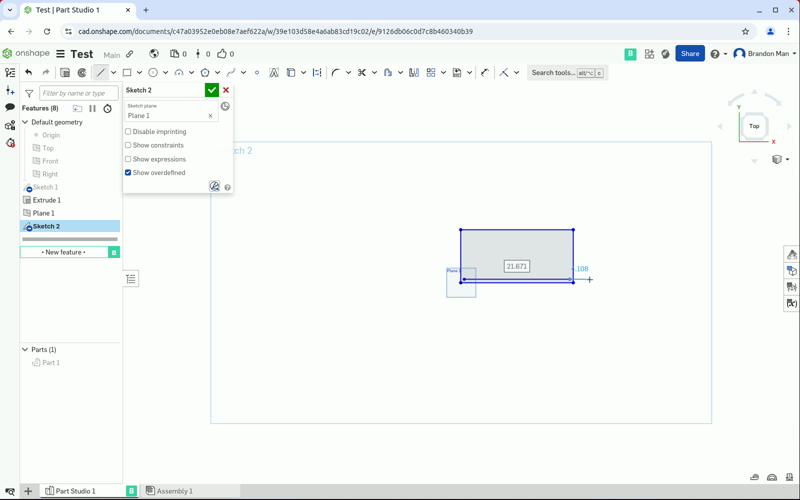
mouse_move(569, 233)
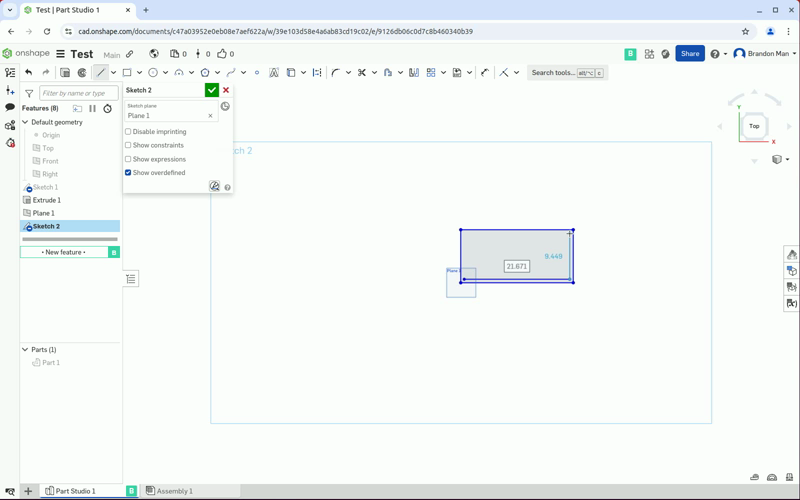
click(569, 233)
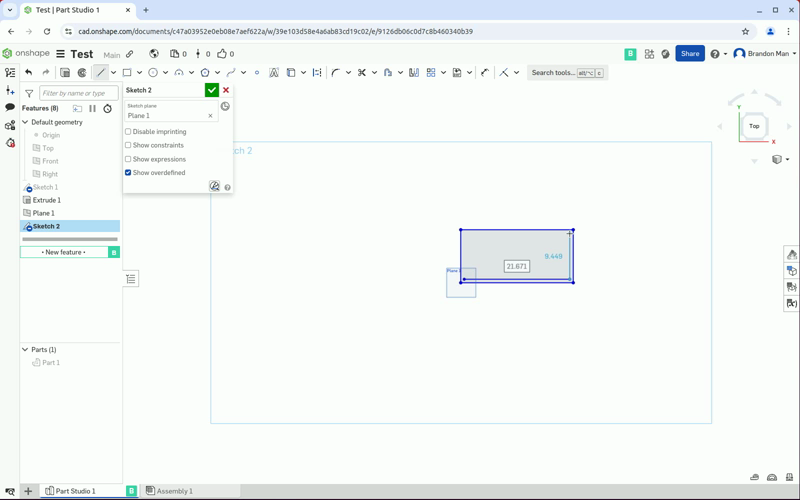
key_up(shift)
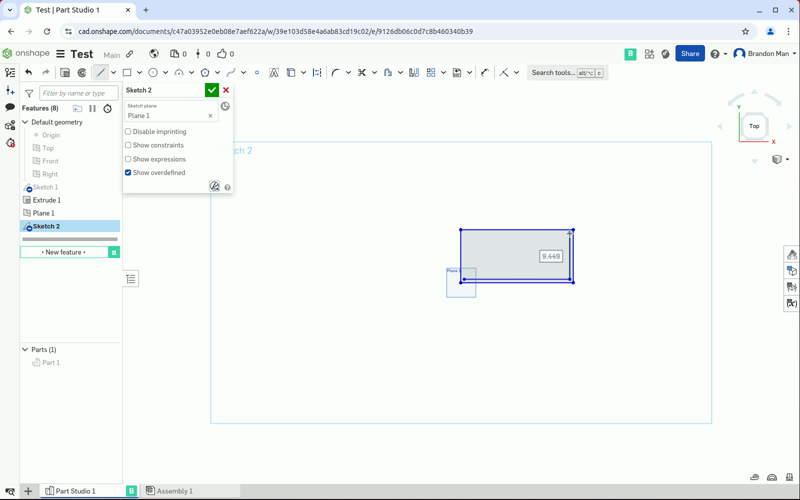
key_down(shift)
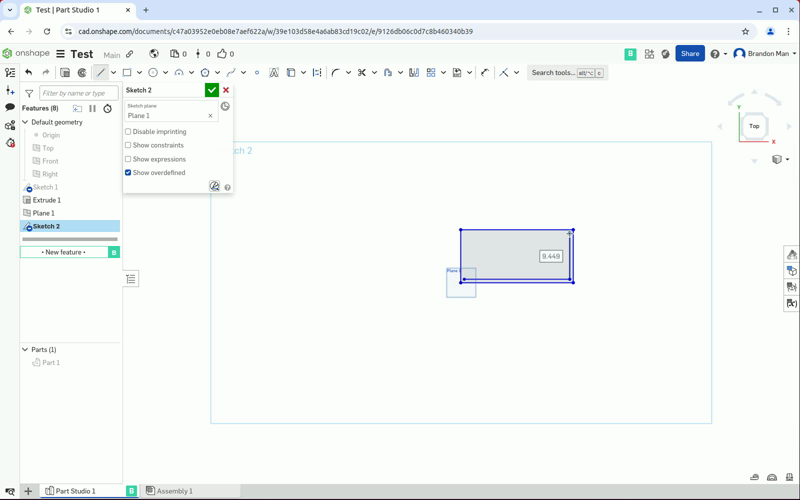
mouse_move(464, 233)
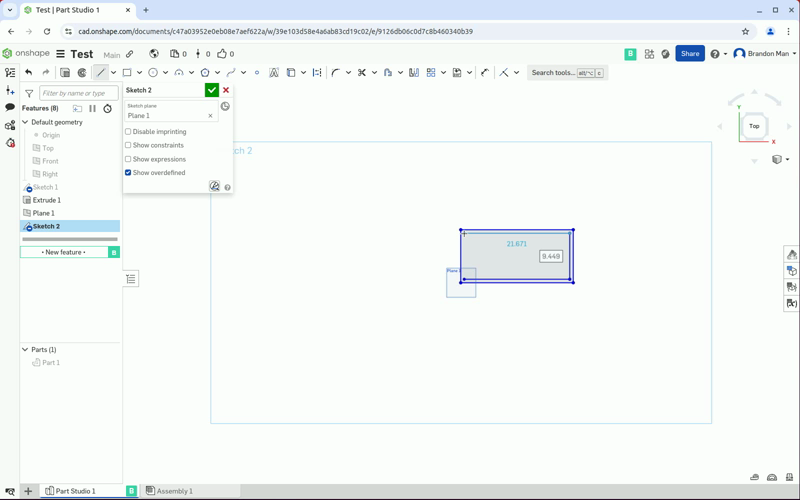
click(464, 233)
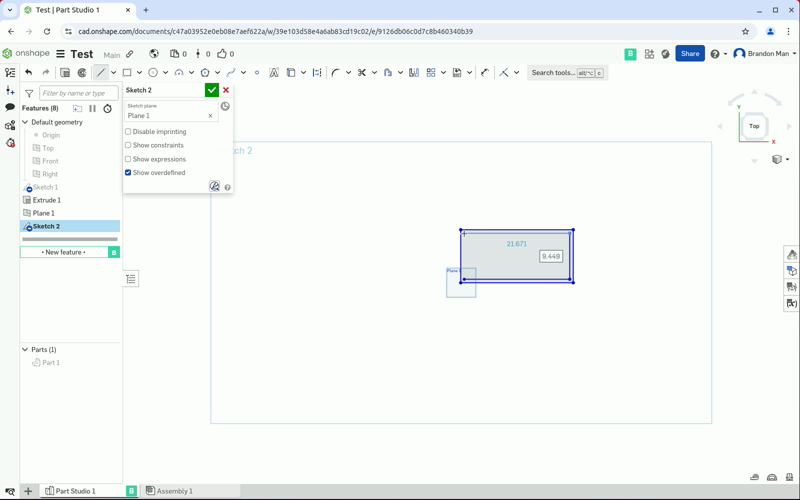
key_up(shift)
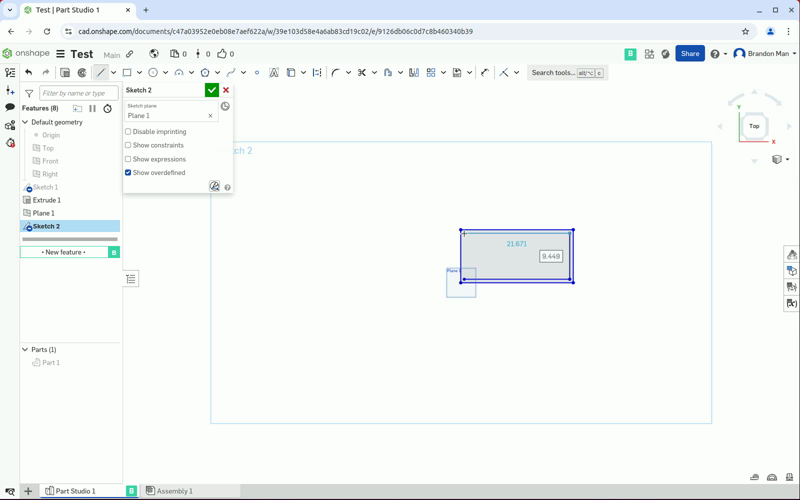
mouse_move(494, 233)
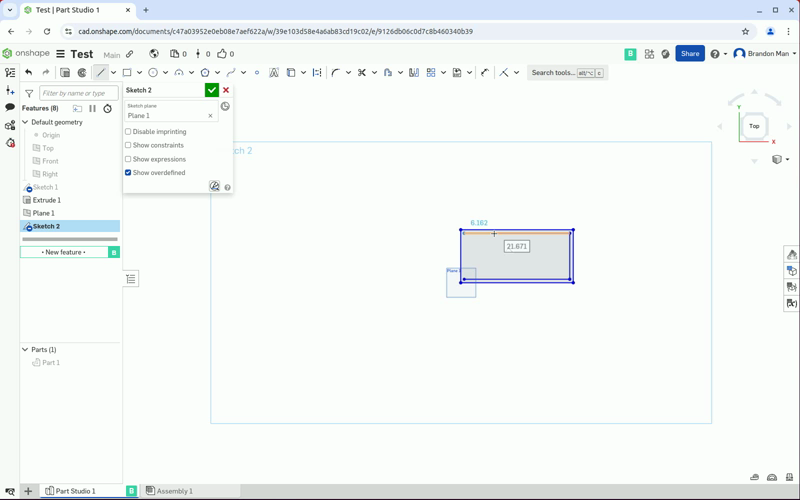
key_down(shift)
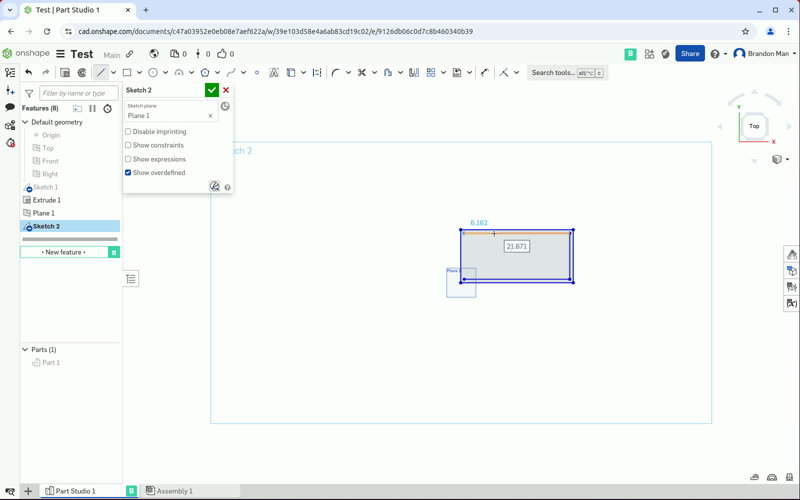
mouse_move(464, 279)
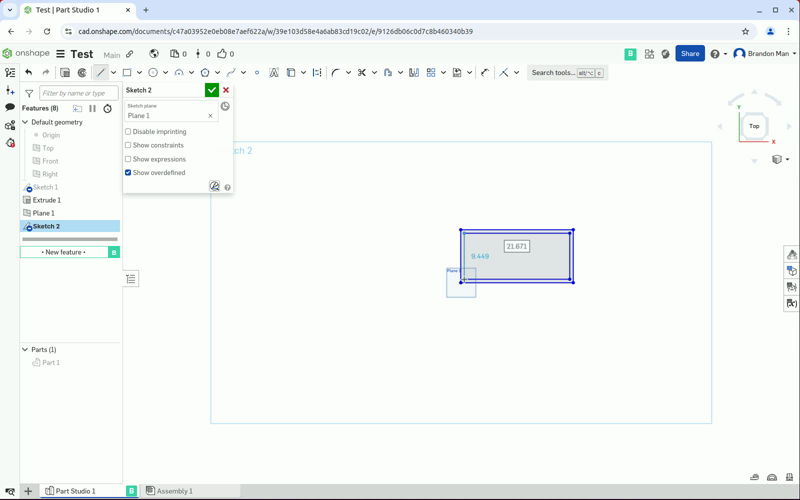
key_up(shift)
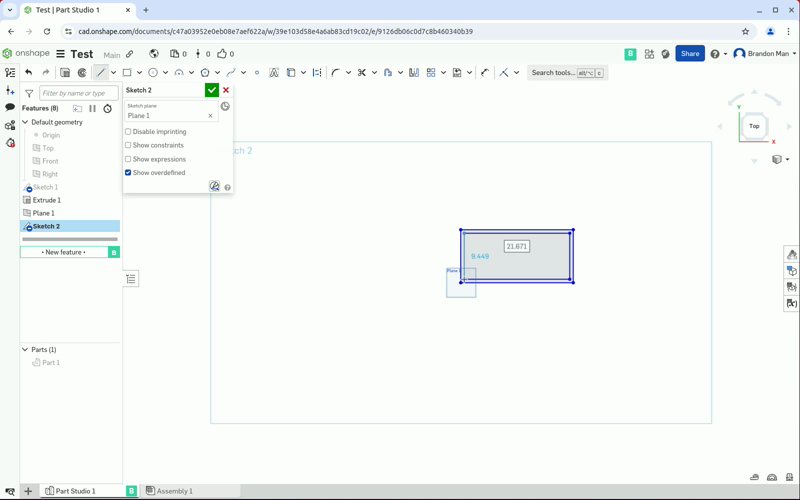
click(464, 279)
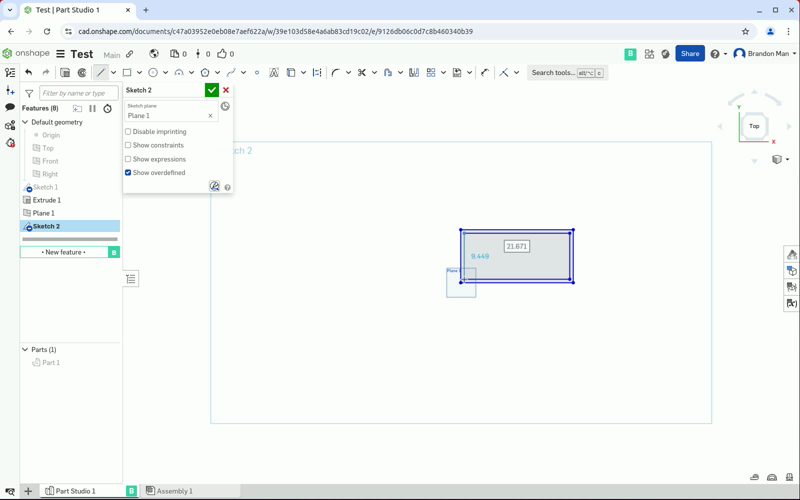
key(esc)
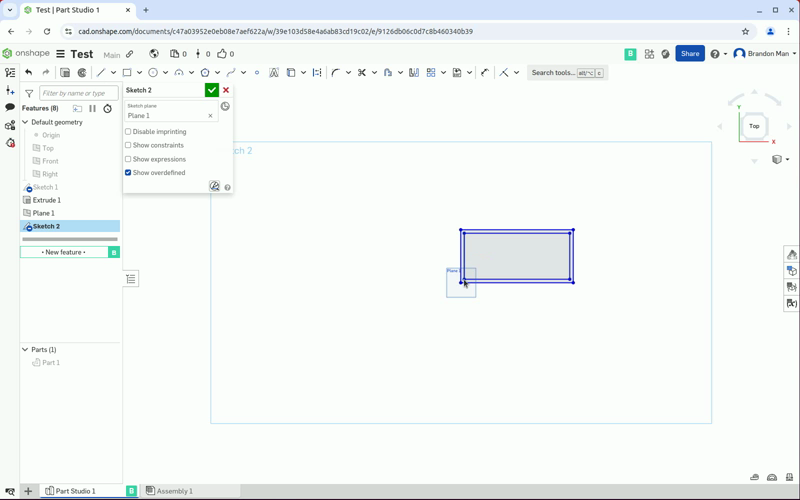
mouse_move(494, 231)
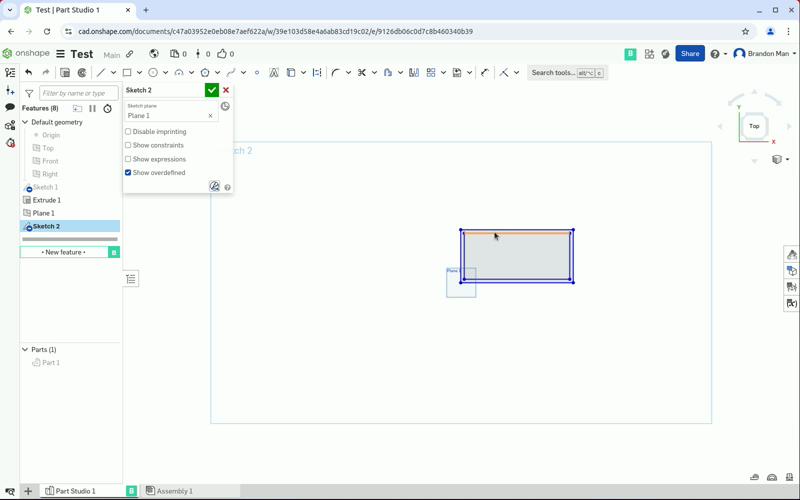
scroll(6)
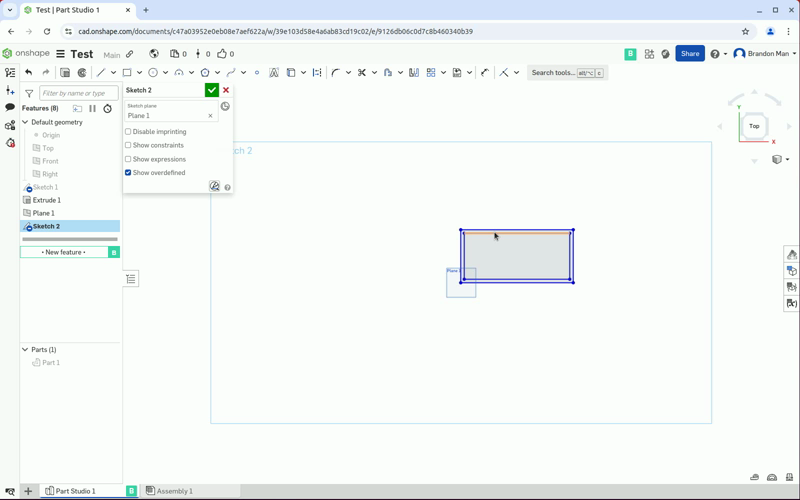
scroll(6)
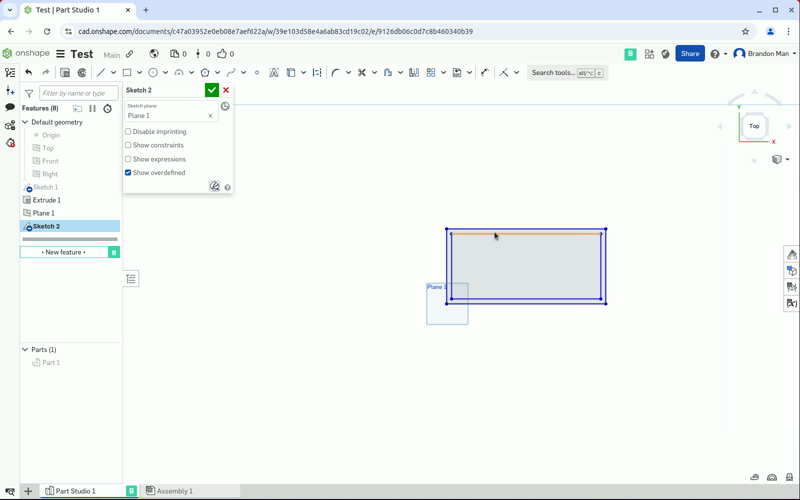
scroll(6)
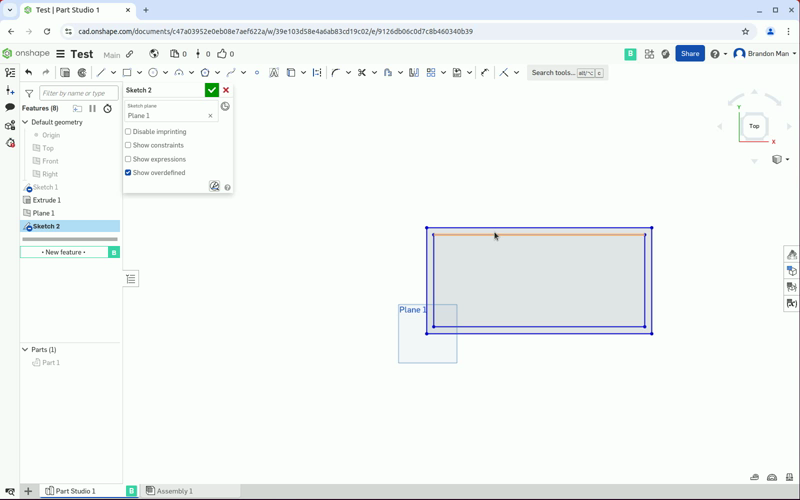
scroll(6)
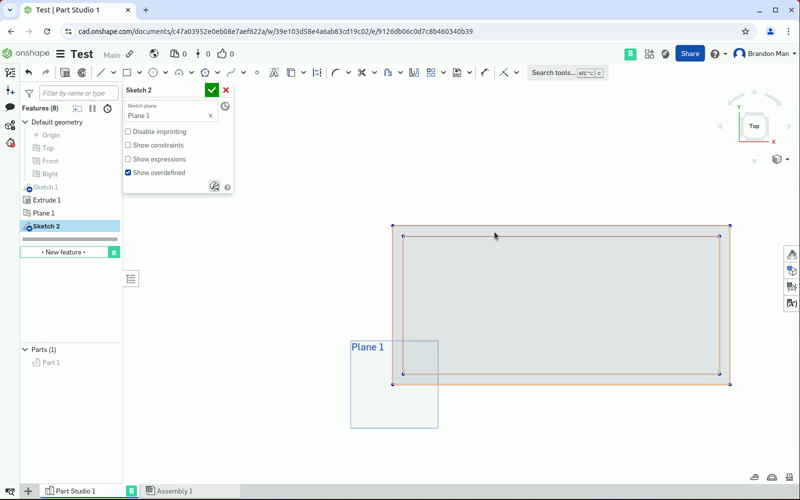
scroll(6)
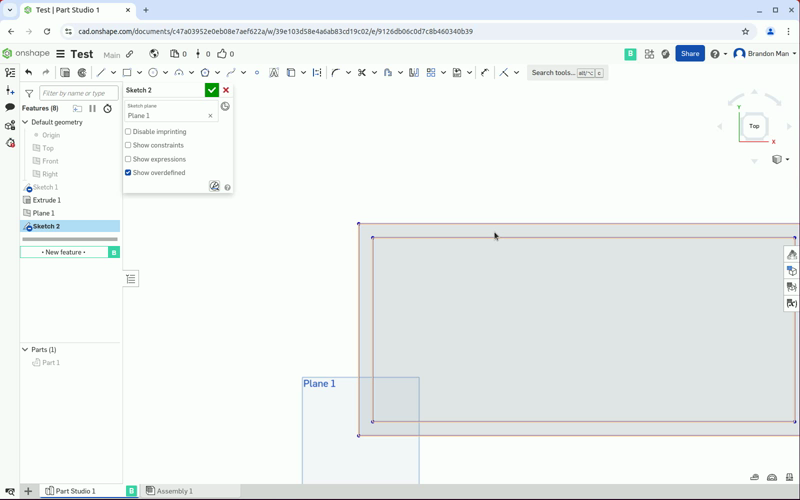
scroll(6)
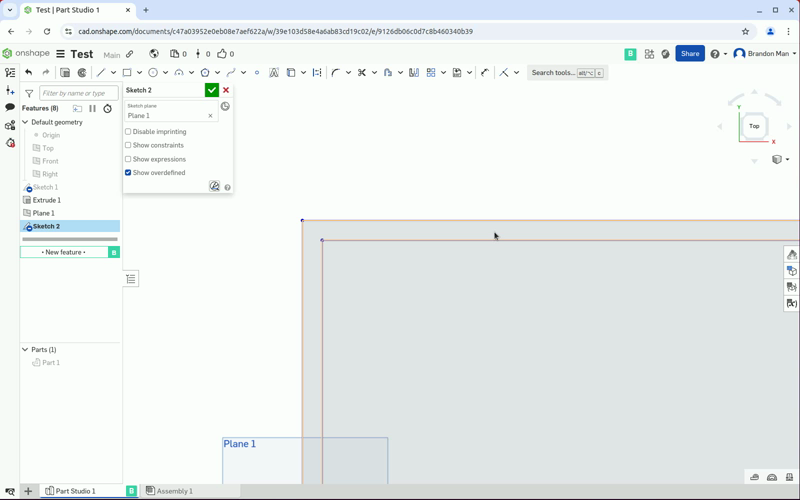
scroll(6)
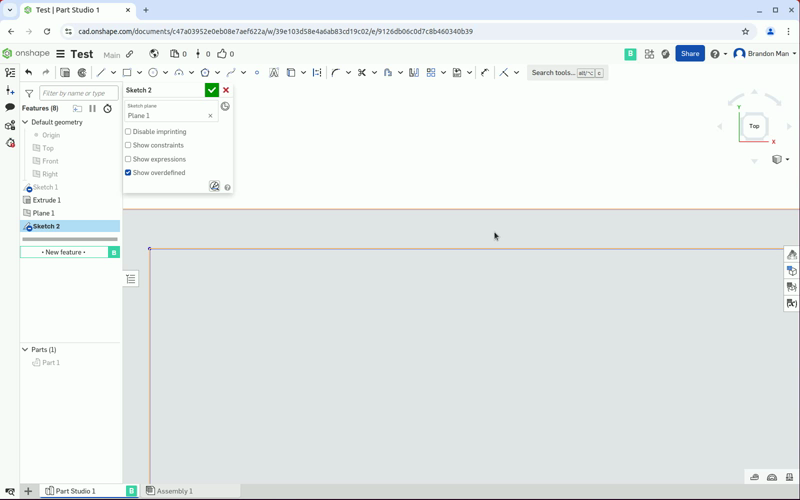
click(494, 231)
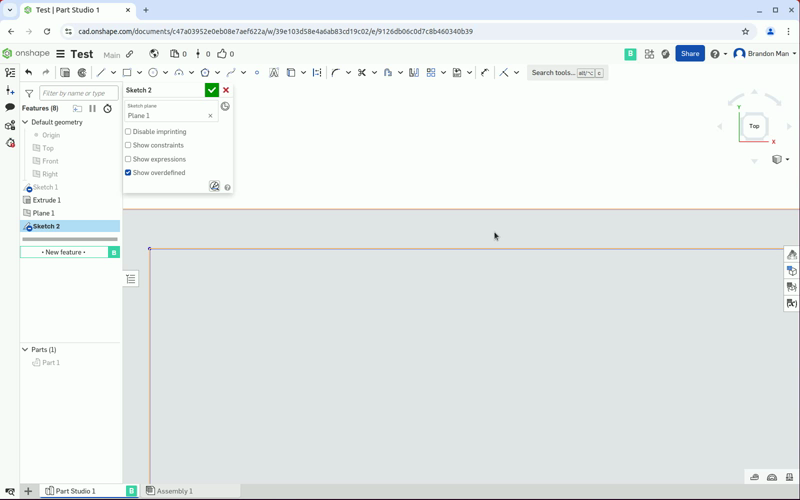
scroll(-6)
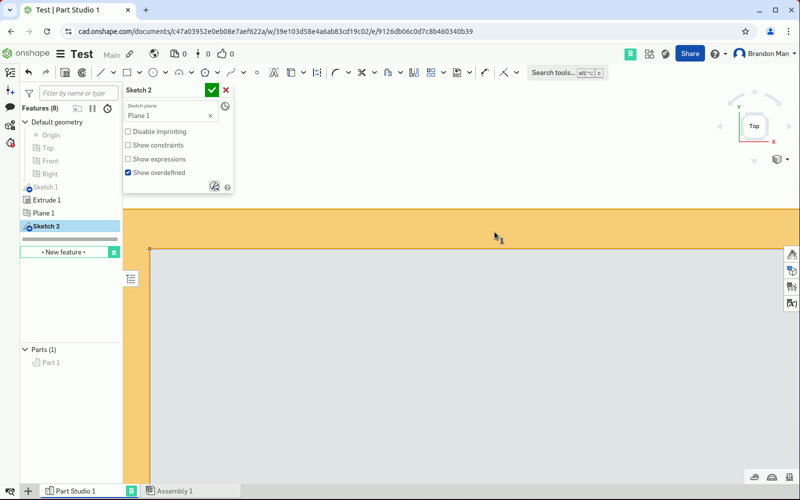
scroll(-6)
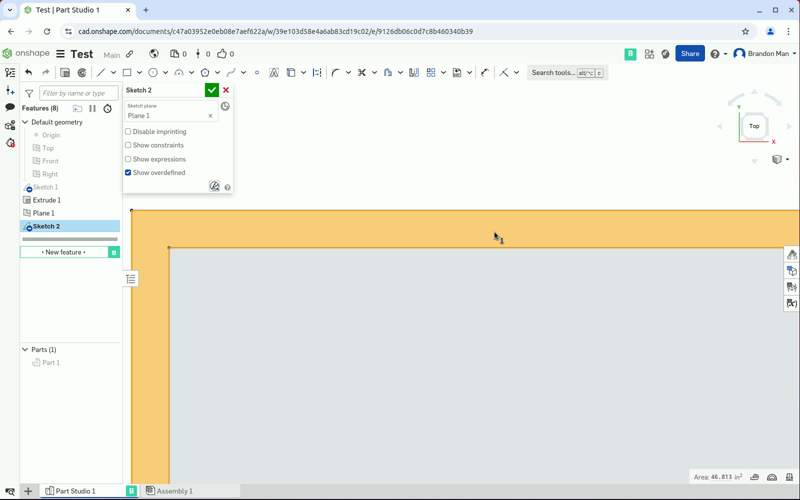
scroll(-6)
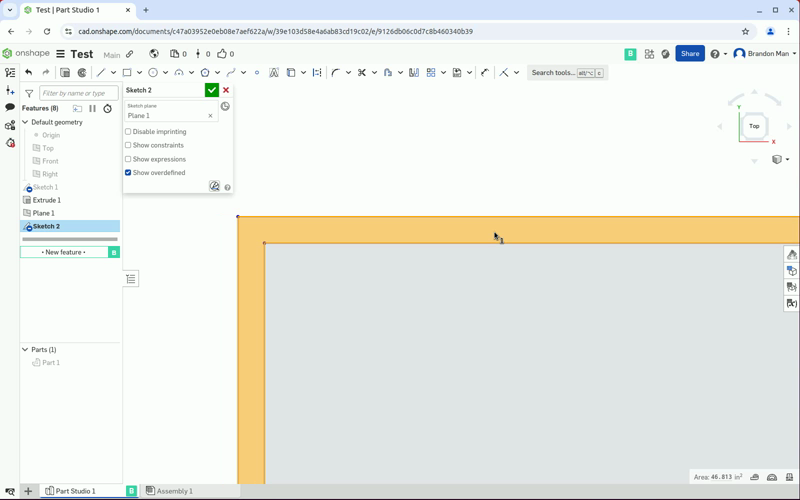
scroll(-6)
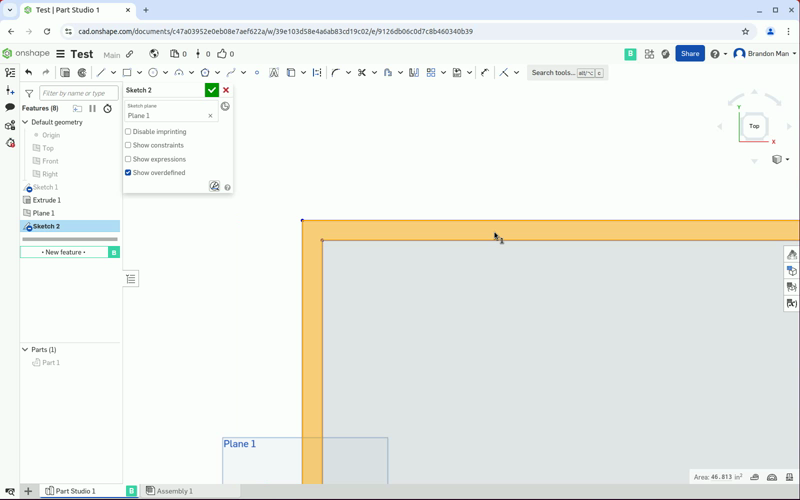
scroll(-6)
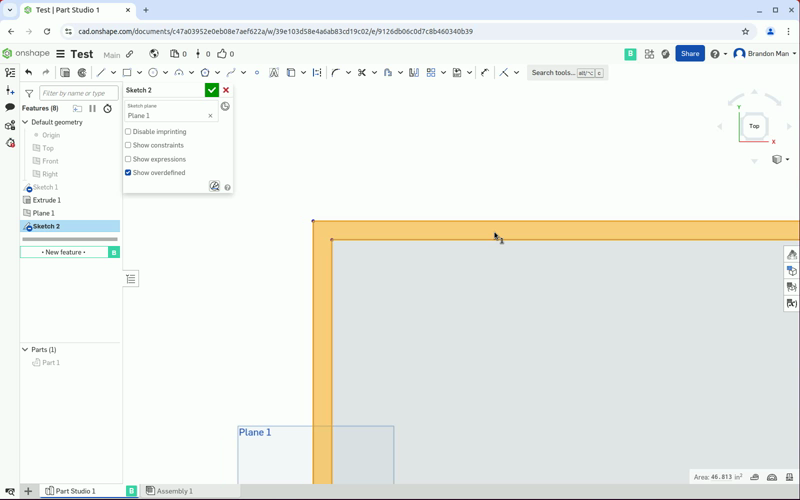
scroll(-6)
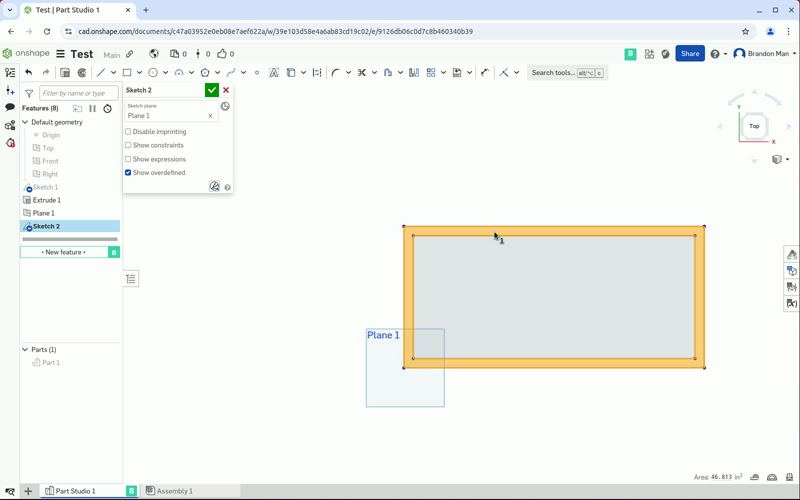
scroll(-6)
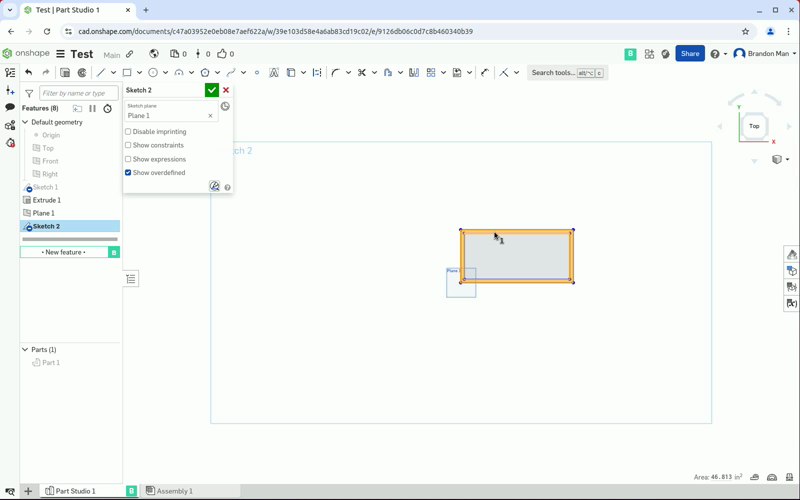
mouse_move(73, 352)
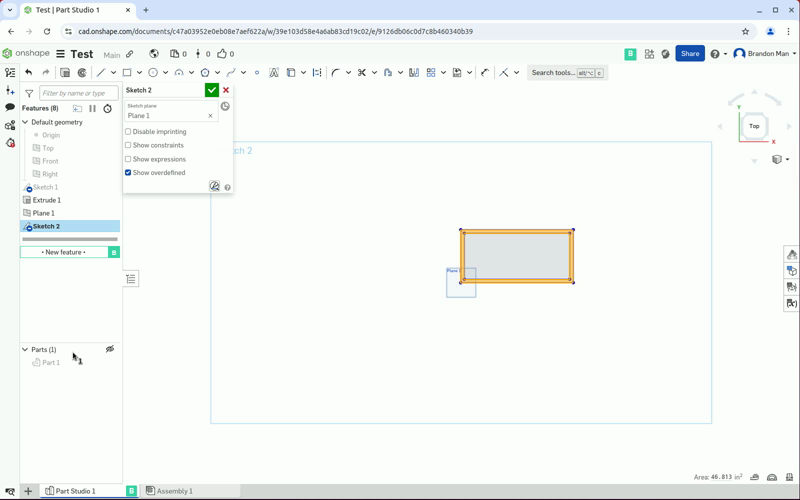
key(shift+y)
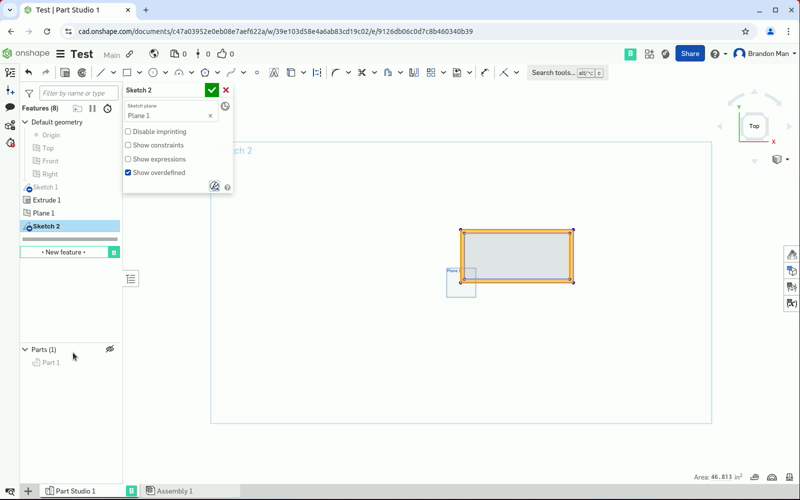
key(shift+e)
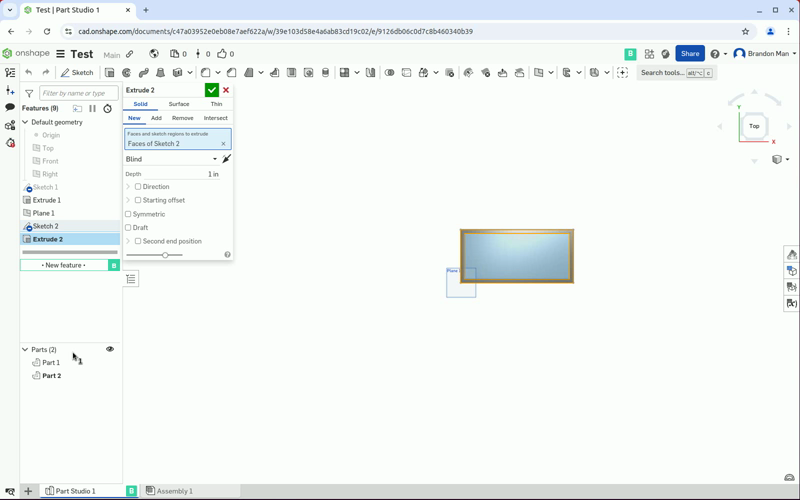
mouse_move(143, 106)
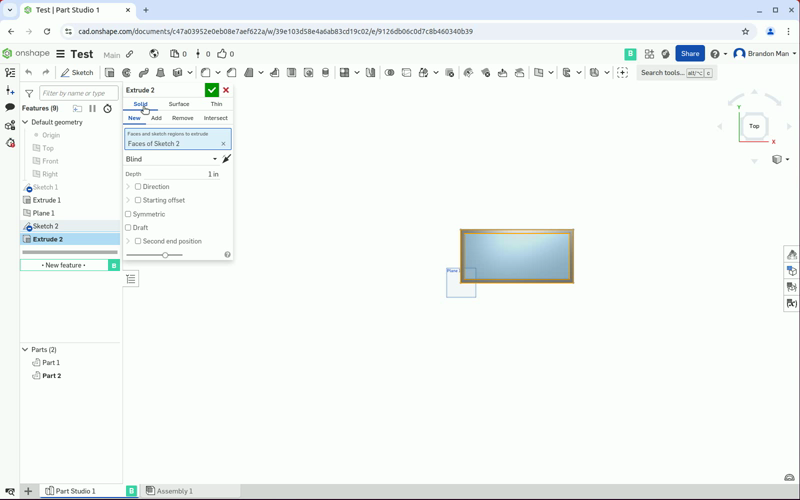
click(143, 106)
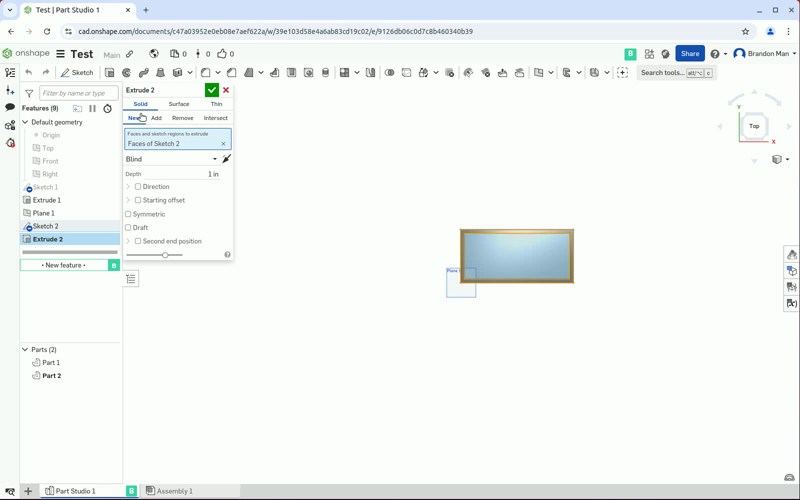
mouse_move(137, 120)
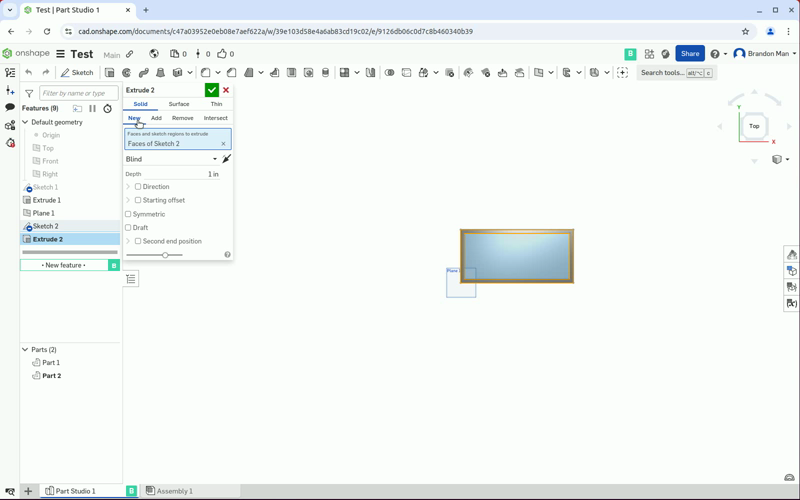
click(137, 120)
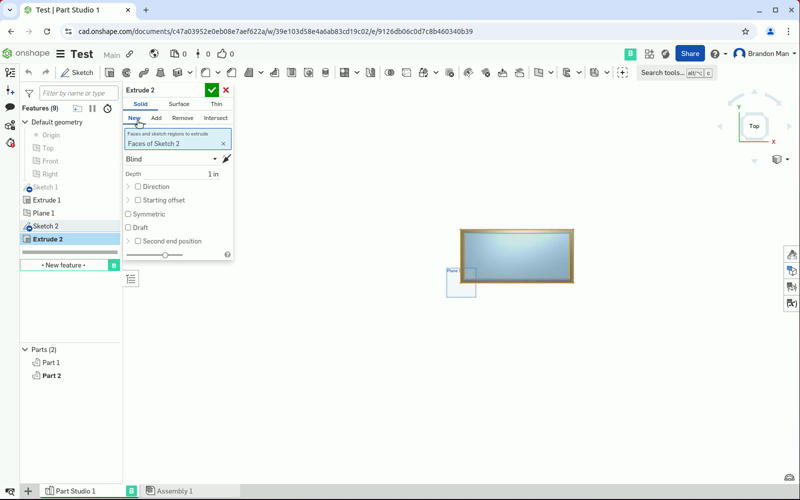
key(tab, 4)
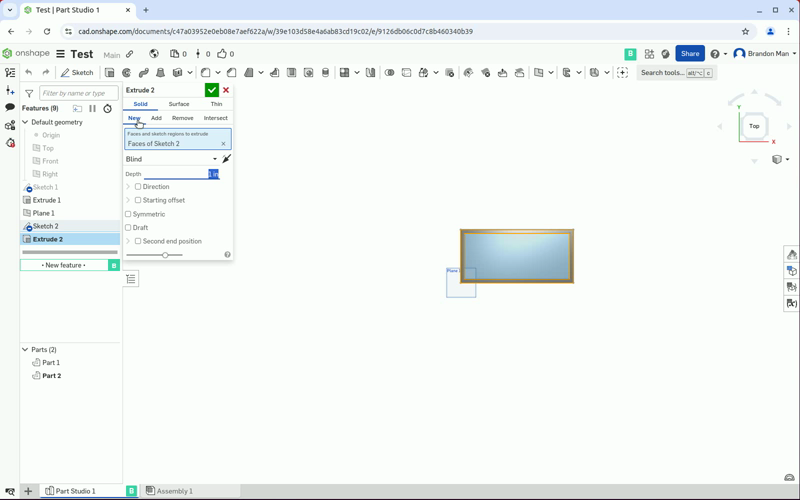
text(5.296)
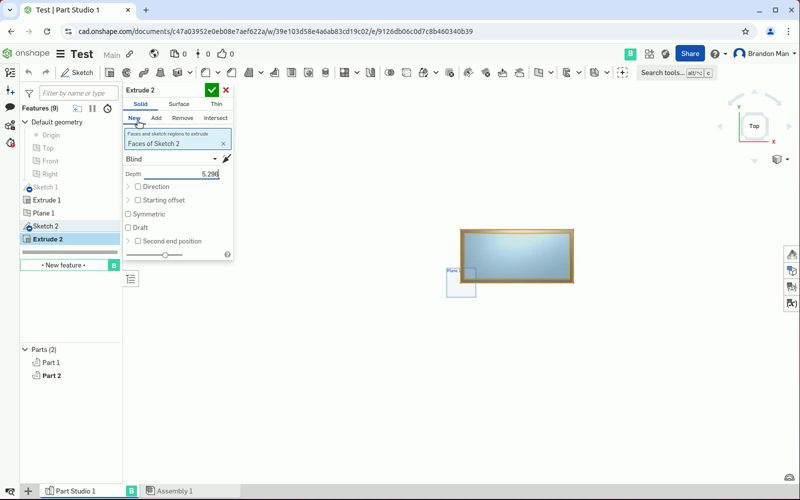
key(enter)
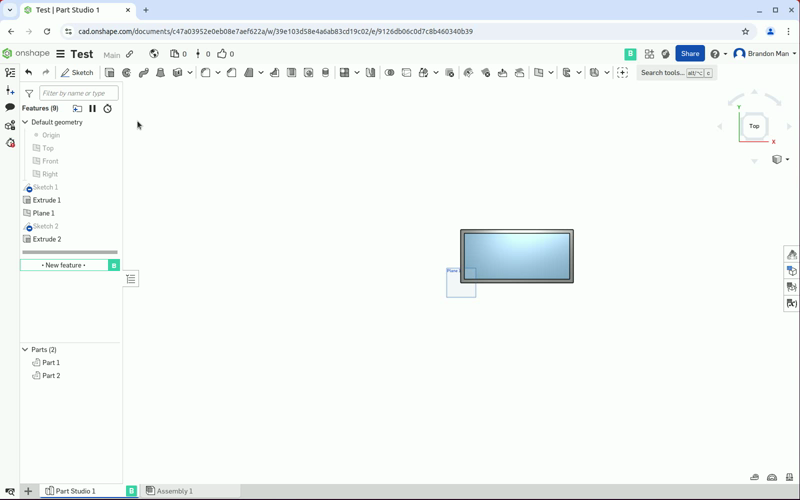
key(shift+h)
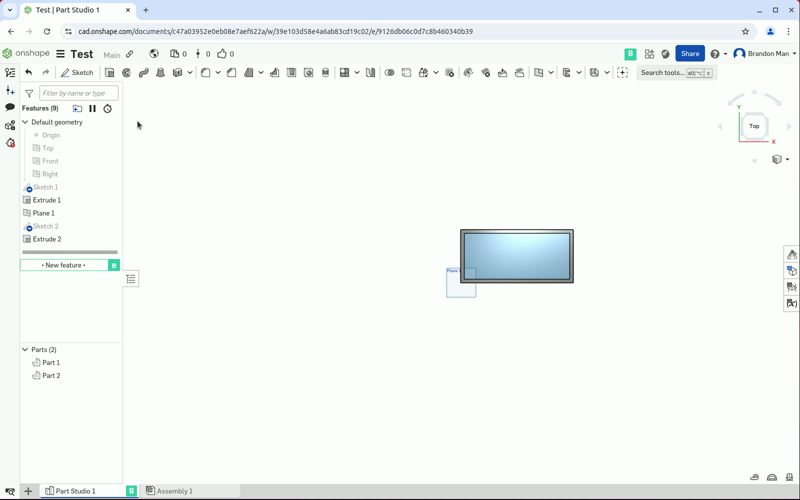
key(shift+h)
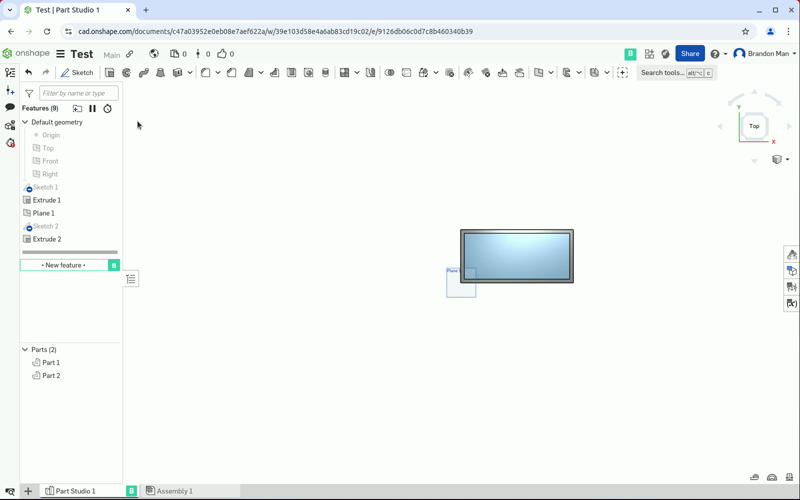
mouse_move(73, 189)
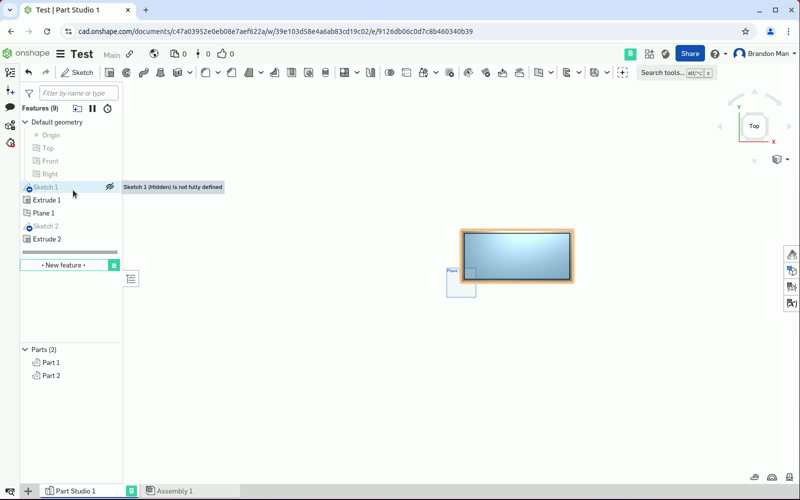
click(73, 189)
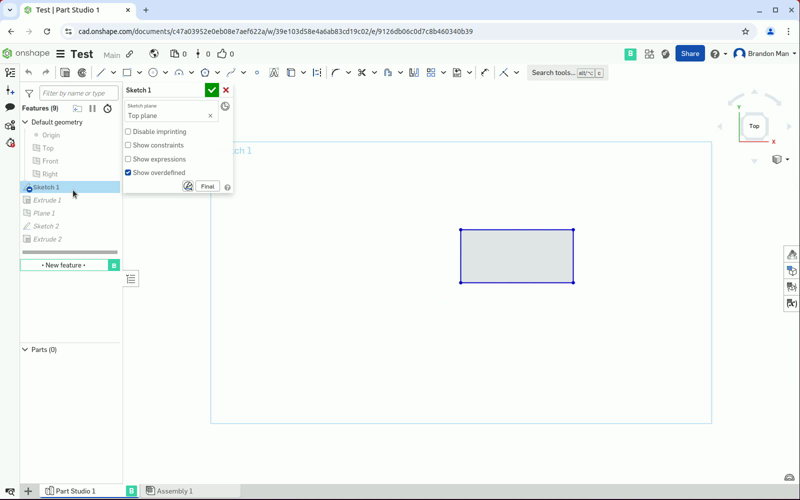
mouse_move(229, 92)
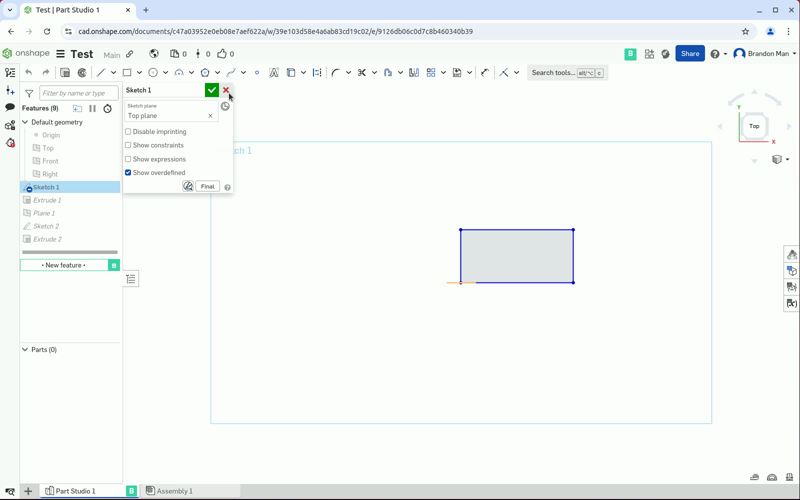
click(229, 92)
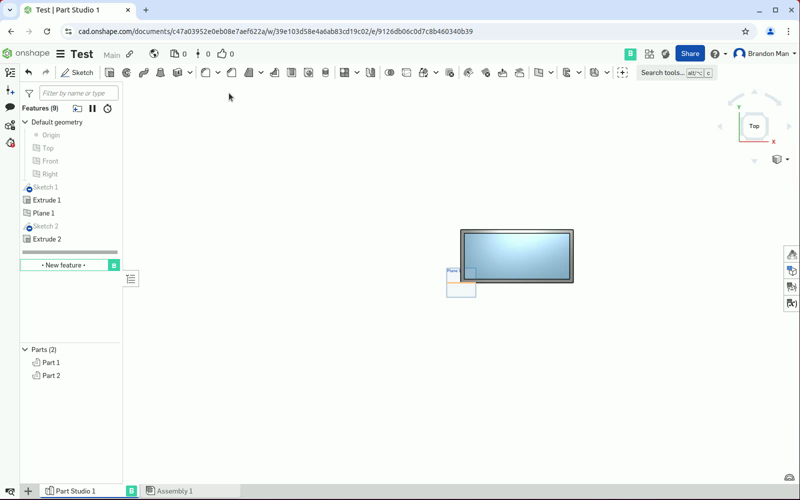
mouse_move(73, 352)
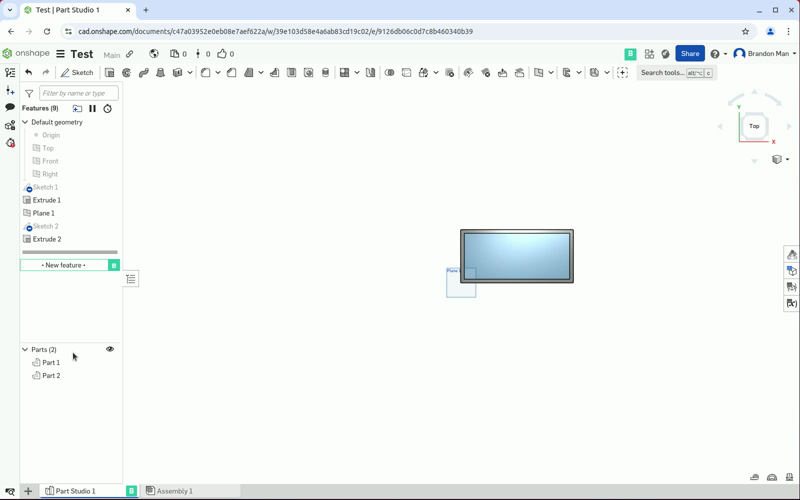
key(y)
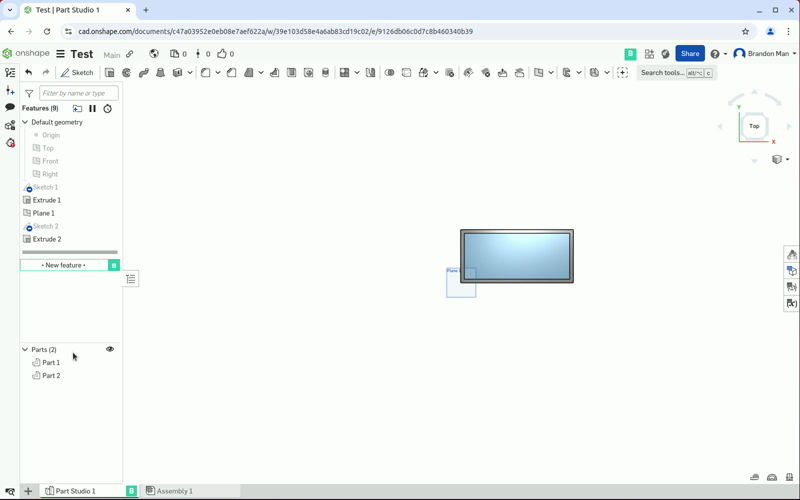
key(shift+p)
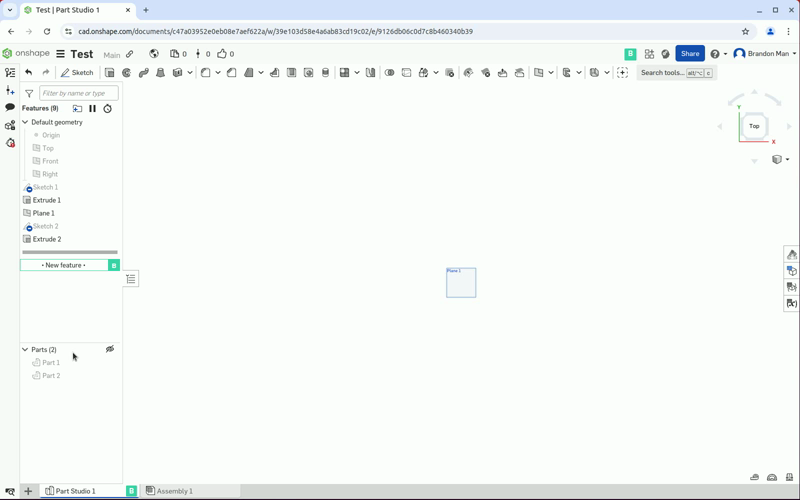
key(space)
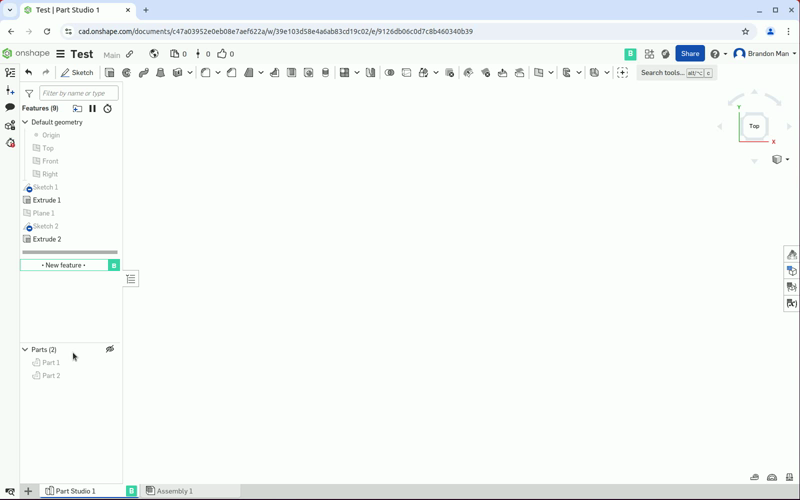
key_down(shift)
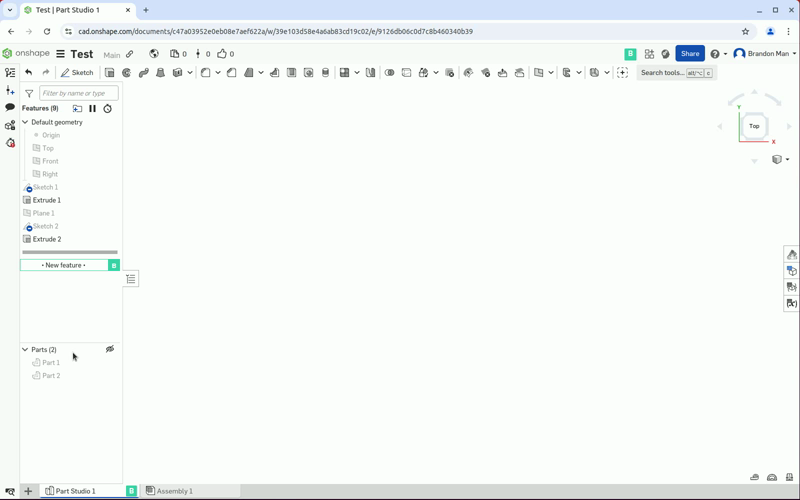
key(up)
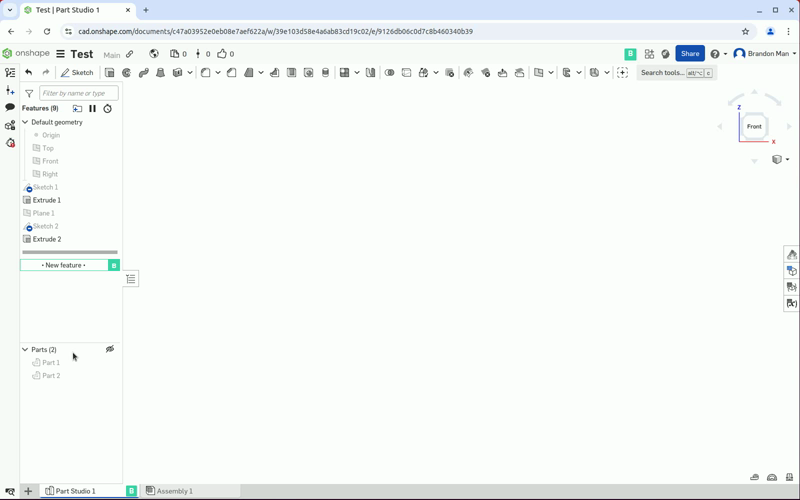
key_up(shift)
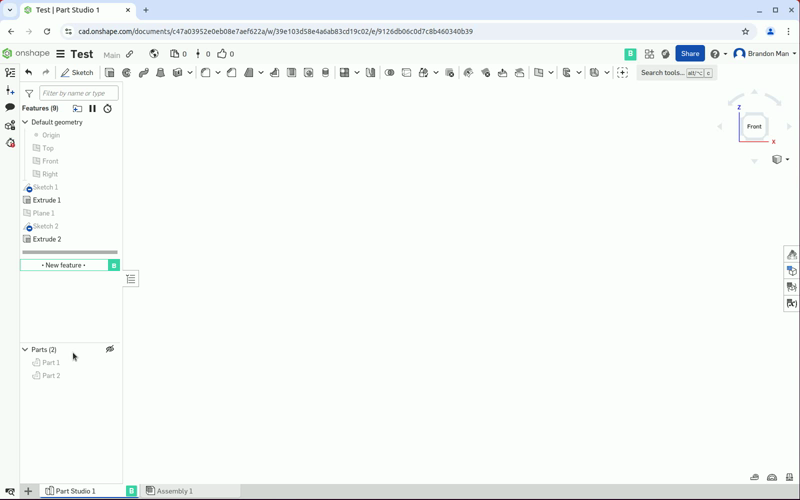
key(space)
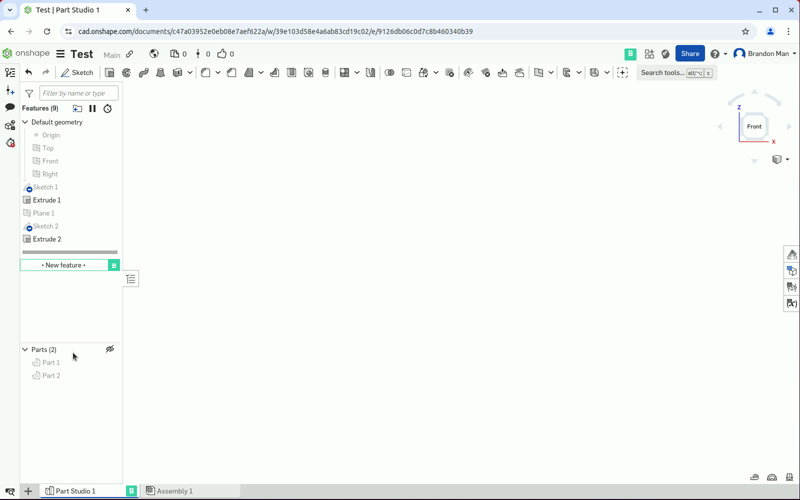
key_down(shift)
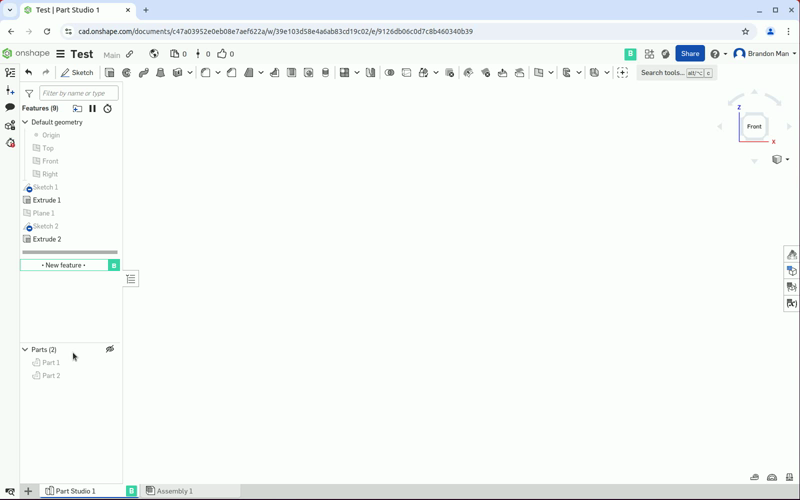
key(left)
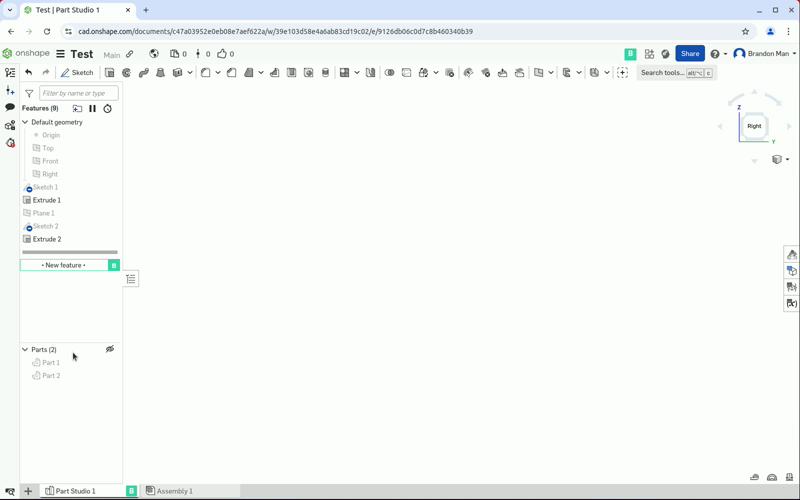
key_up(shift)
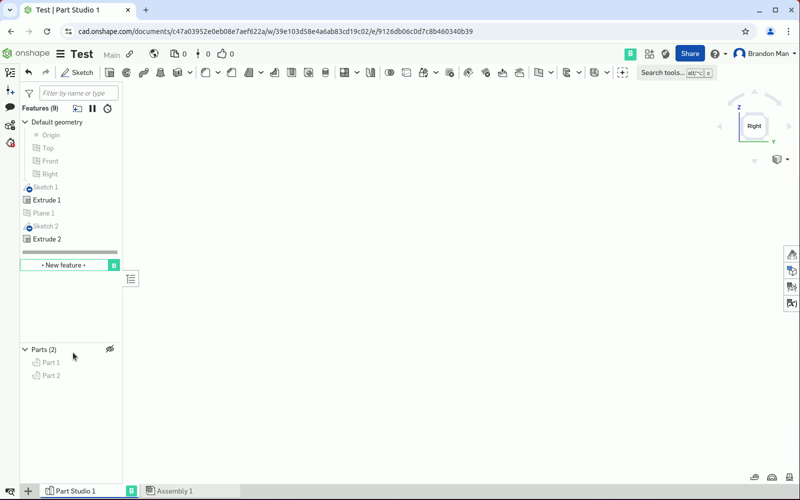
mouse_move(73, 352)
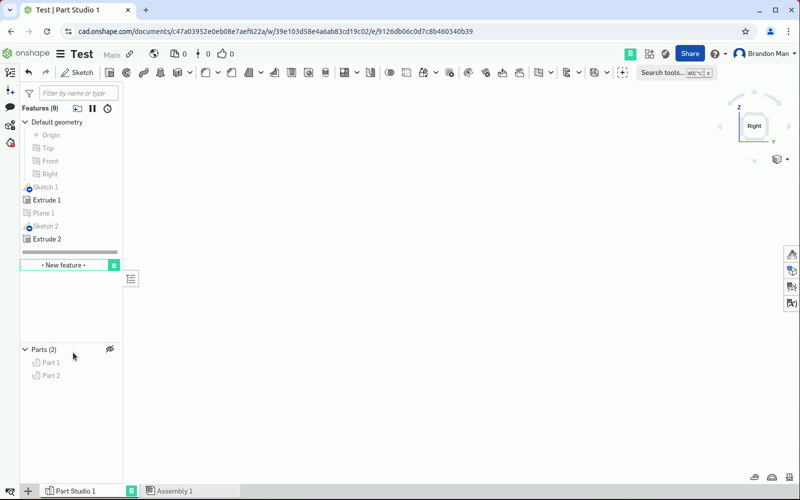
key(shift+y)
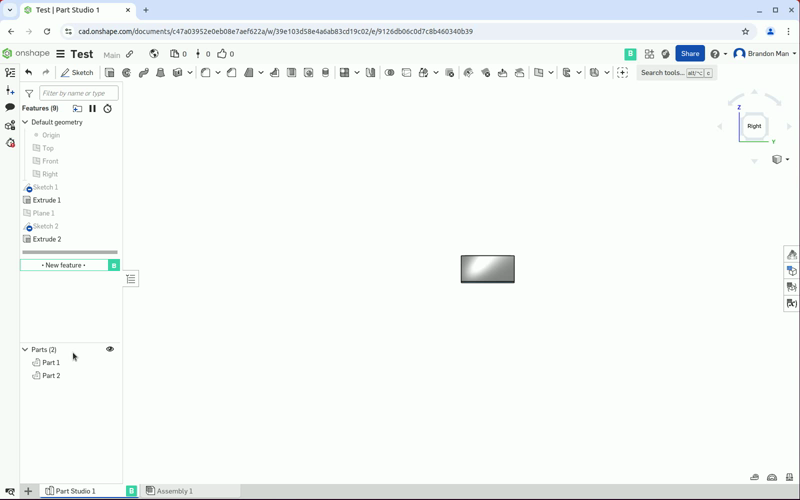
mouse_move(541, 75)
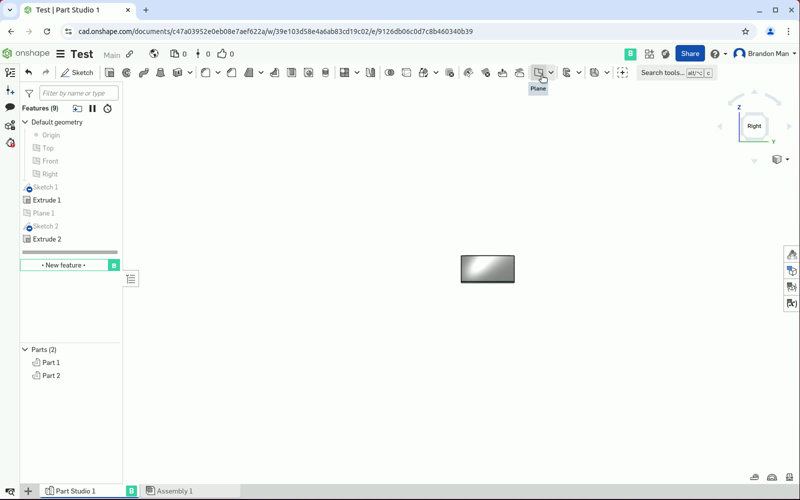
click(541, 75)
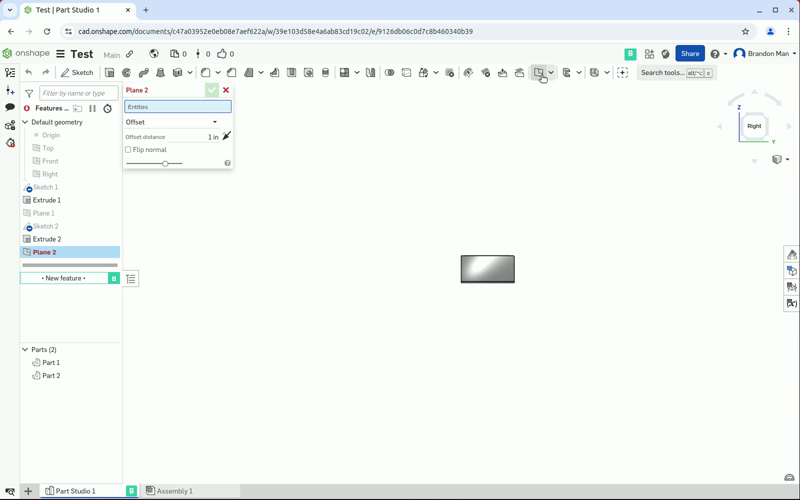
mouse_move(73, 176)
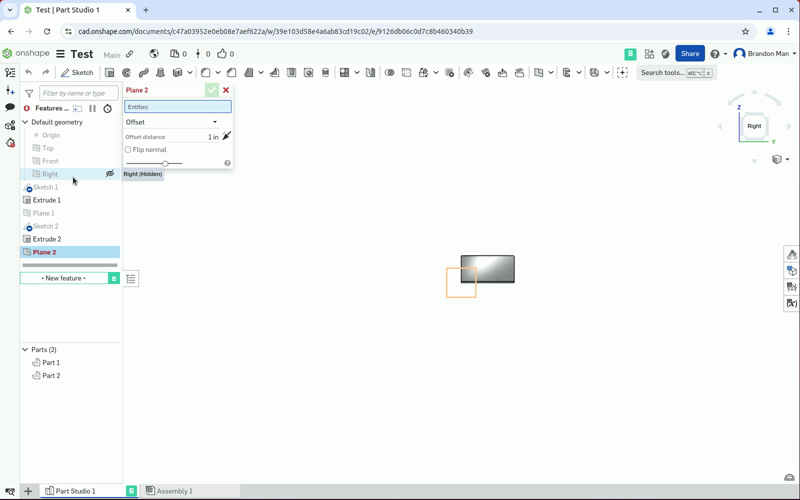
click(73, 176)
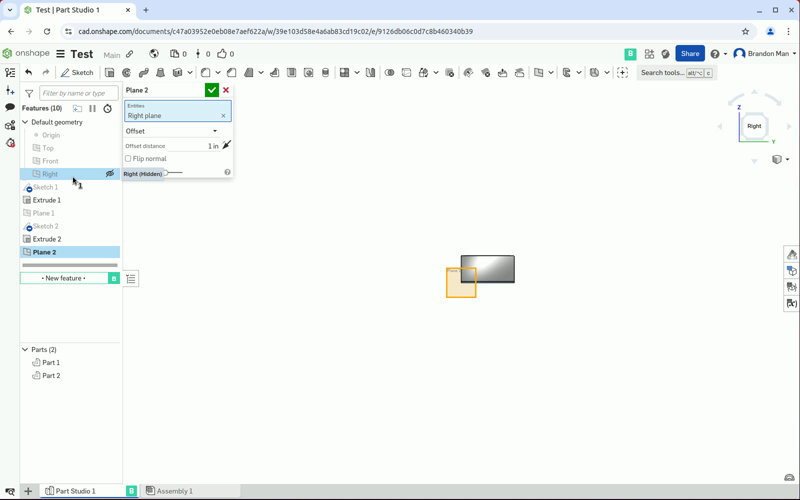
key(tab, 2)
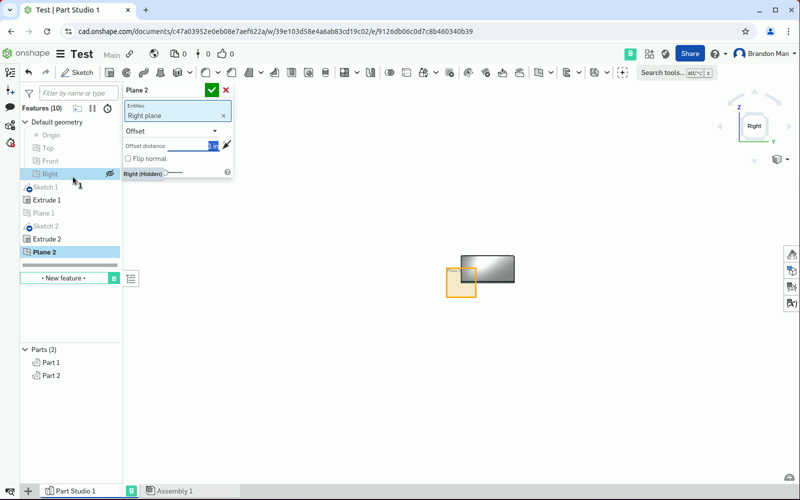
text(23.108)
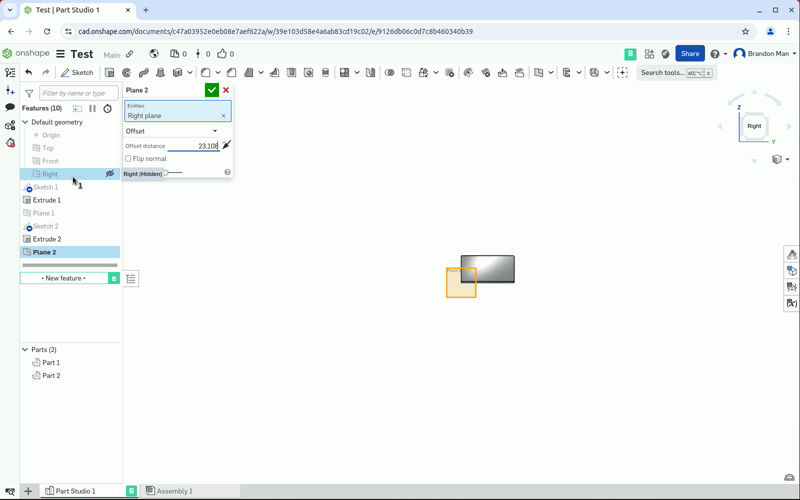
key(enter, 2)
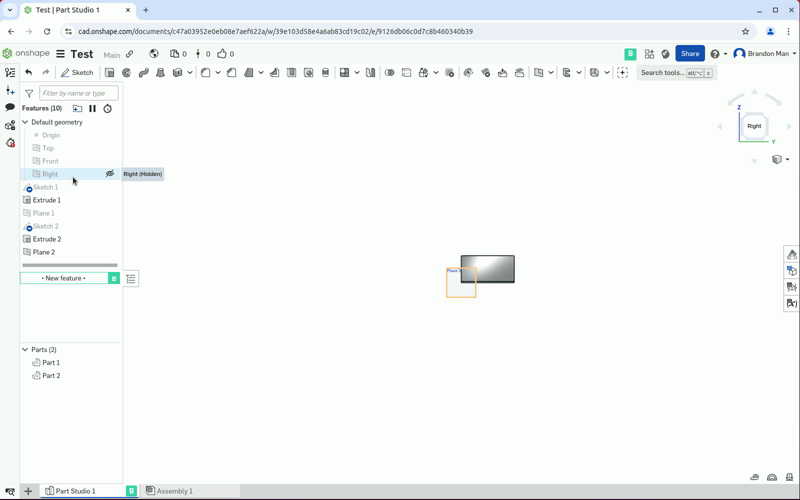
key(shift+s)
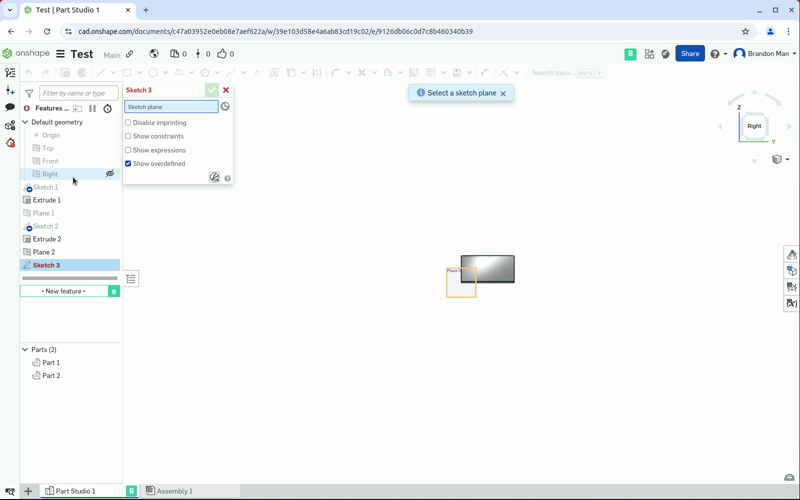
mouse_move(73, 254)
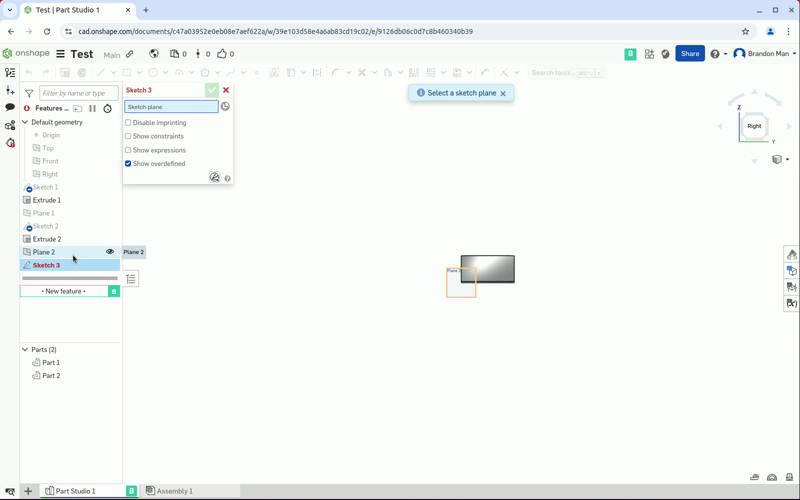
click(73, 254)
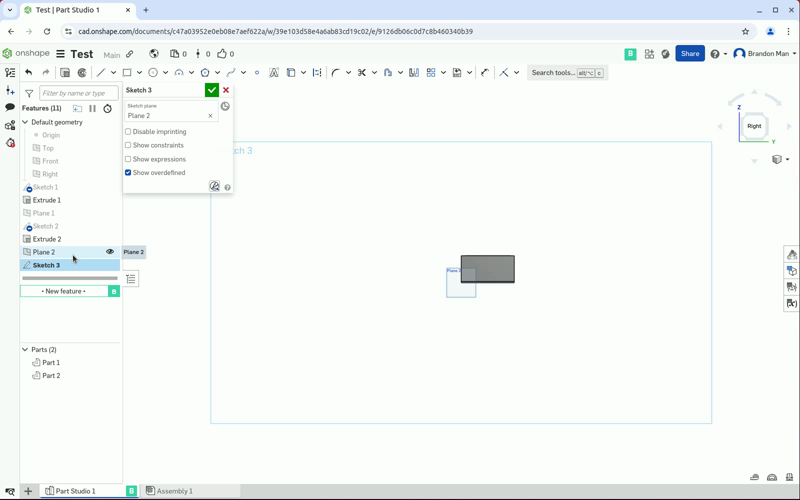
mouse_move(73, 352)
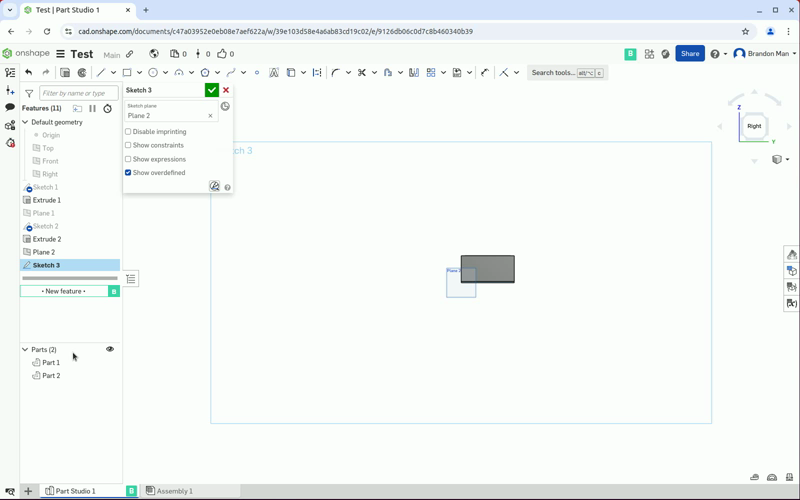
key(y)
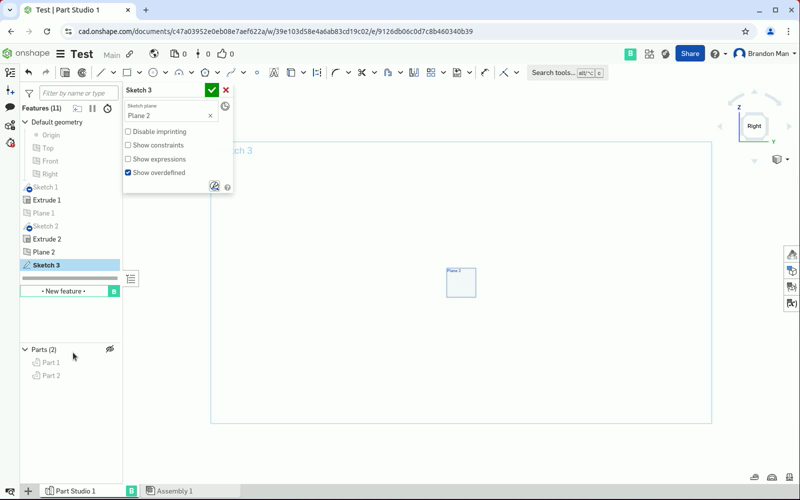
key(l)
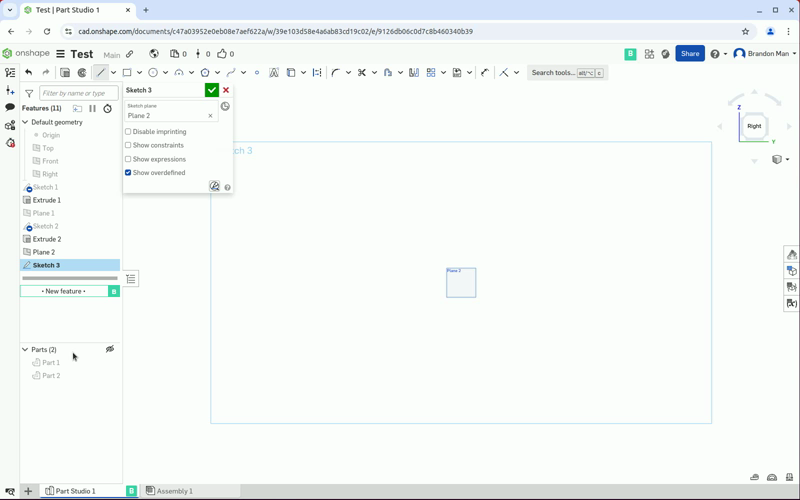
key_down(shift)
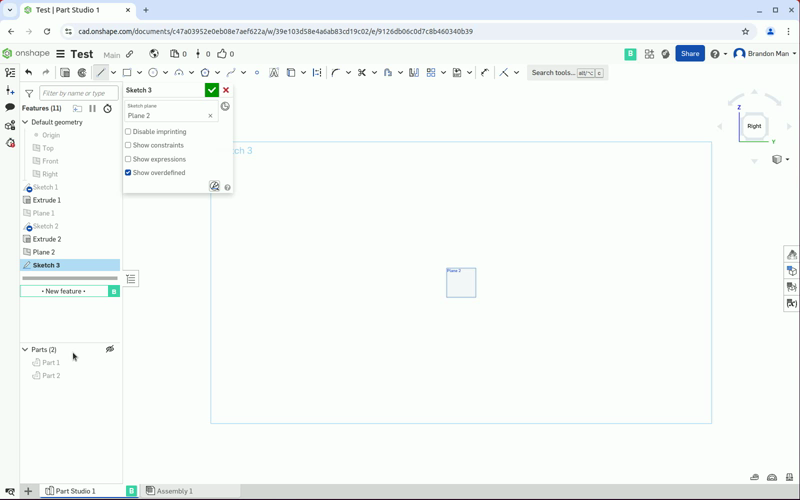
mouse_move(489, 264)
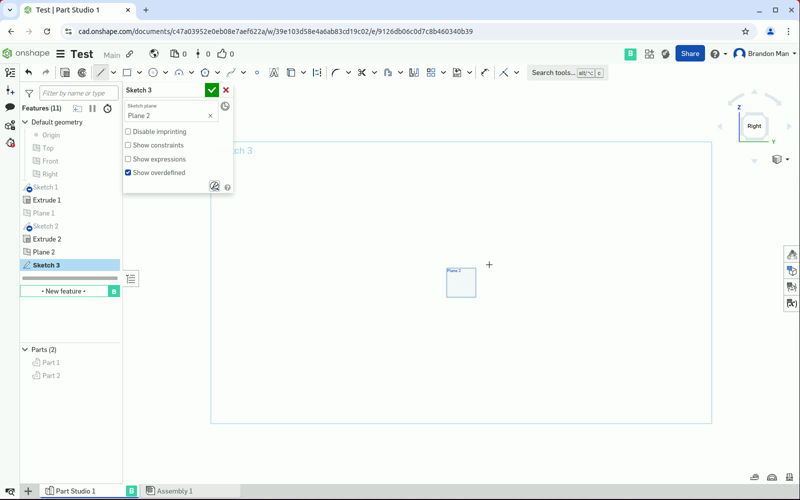
click(489, 264)
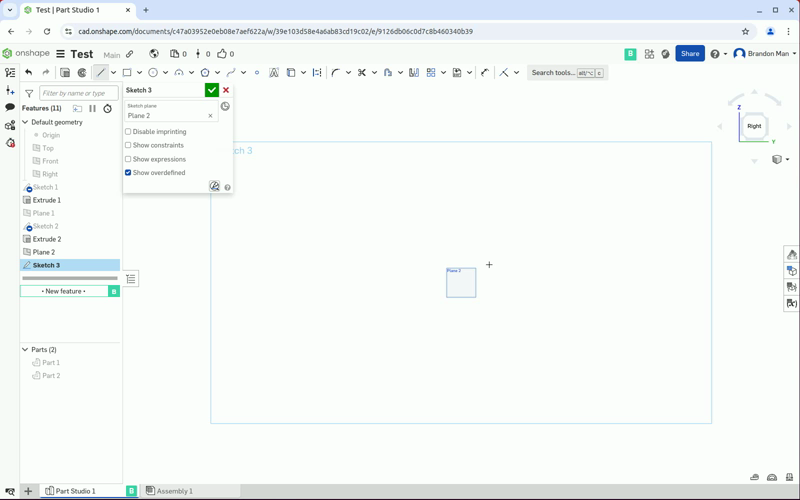
key_up(shift)
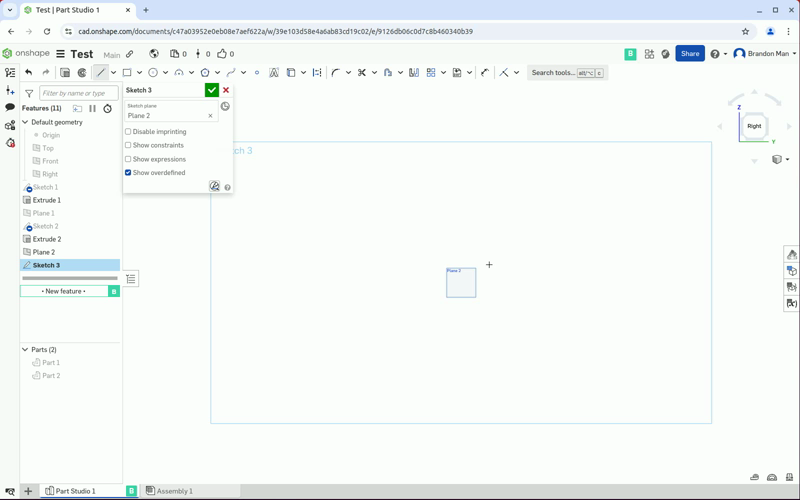
key_down(shift)
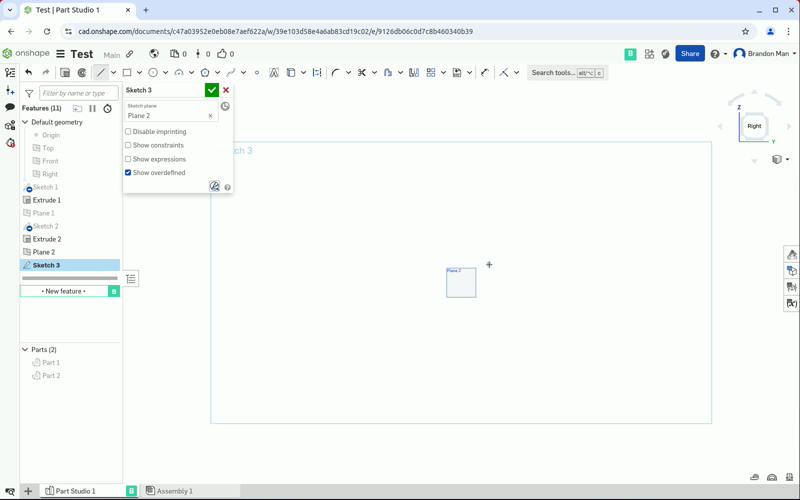
mouse_move(519, 264)
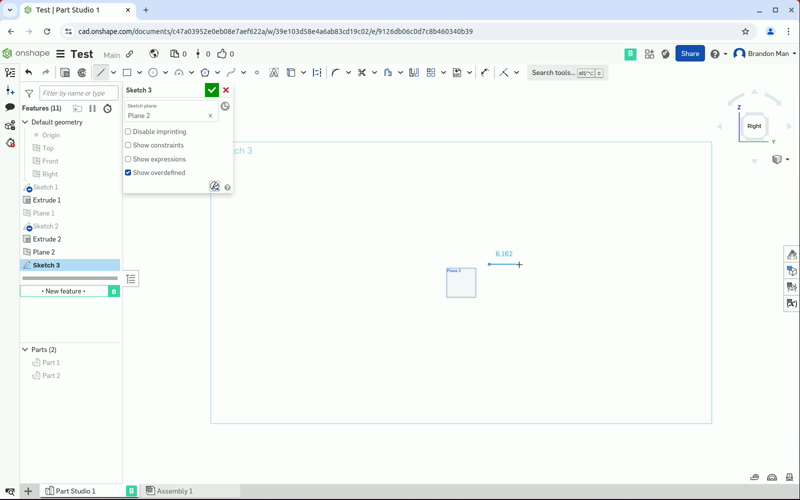
mouse_move(510, 264)
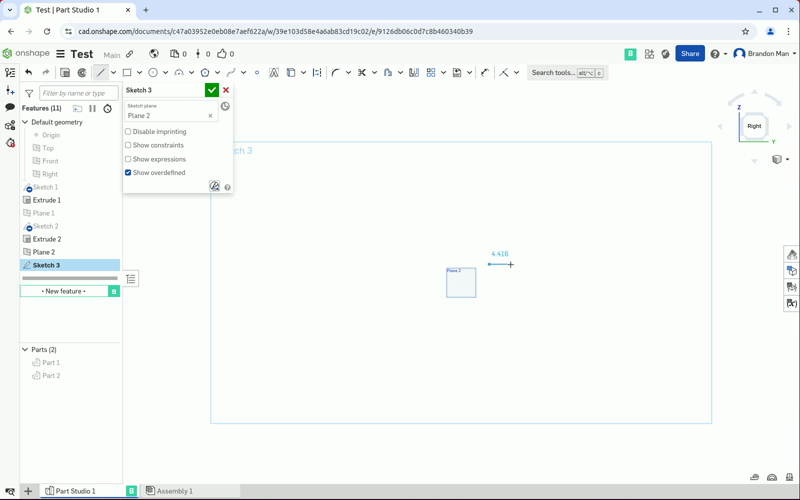
click(510, 264)
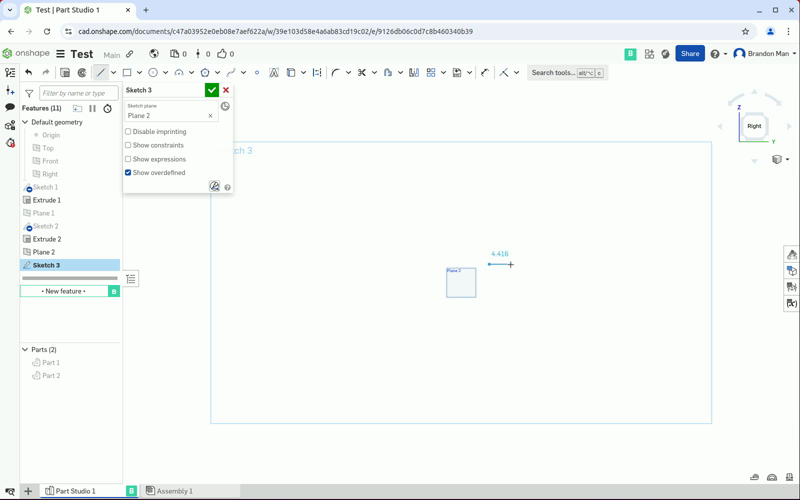
key_up(shift)
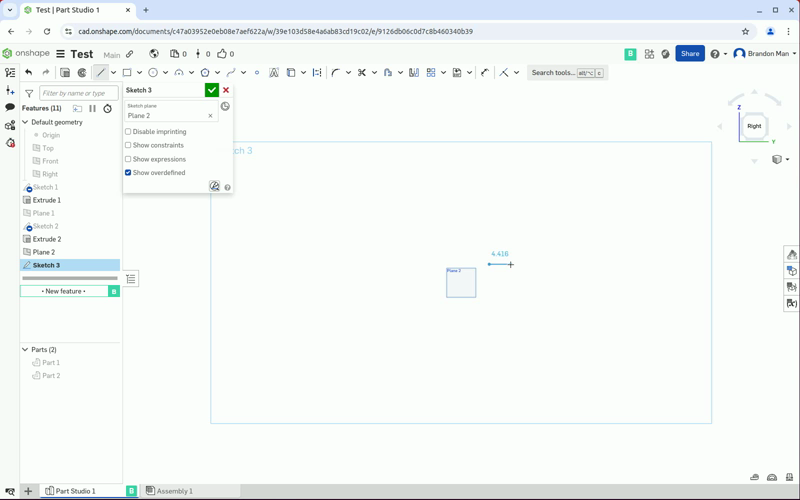
key_down(shift)
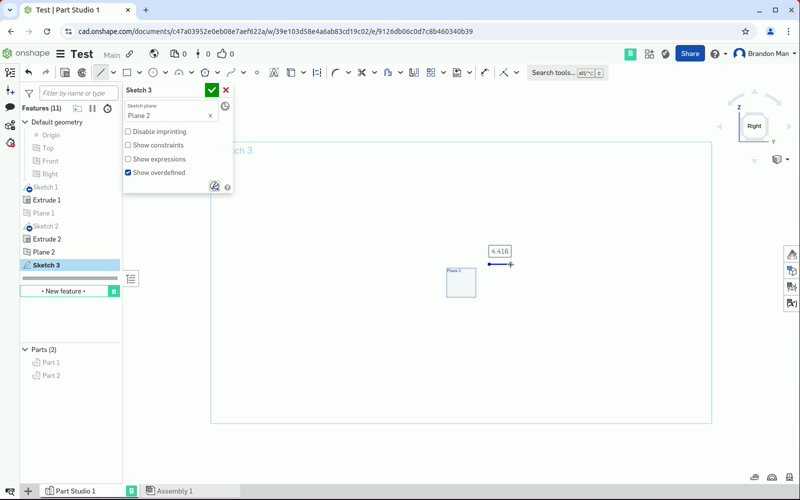
mouse_move(540, 264)
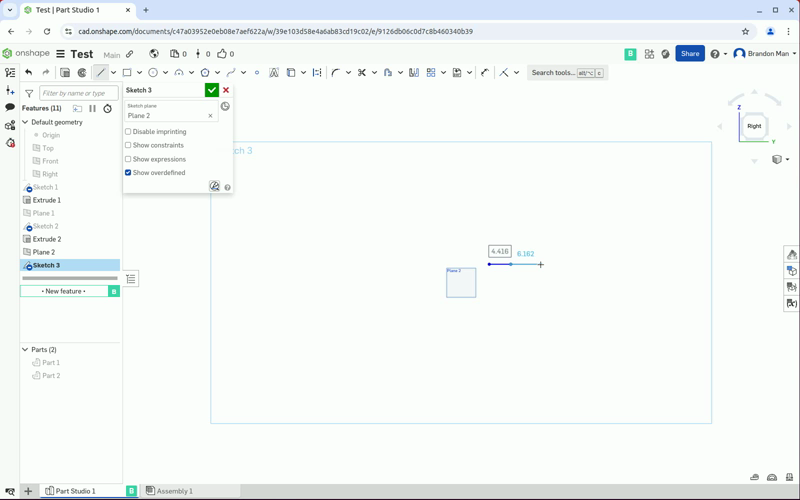
mouse_move(510, 255)
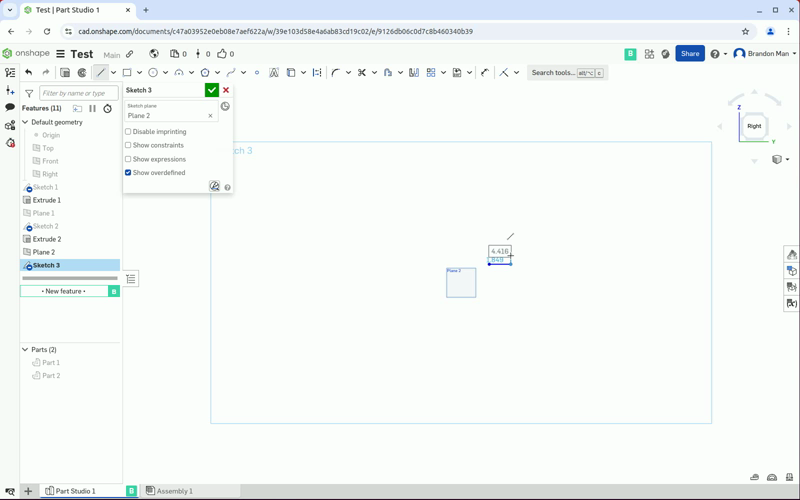
click(510, 255)
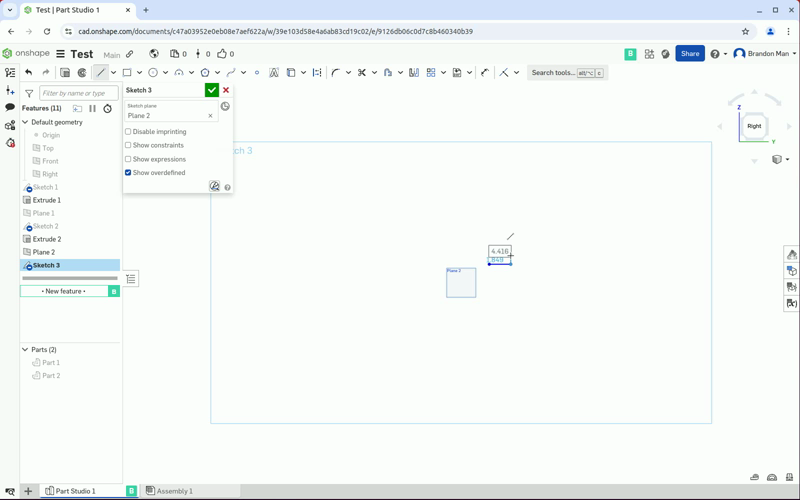
key_up(shift)
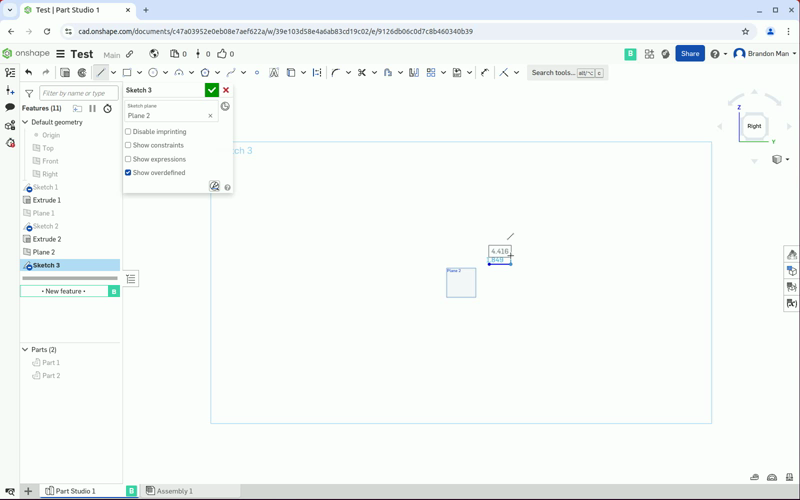
key_down(shift)
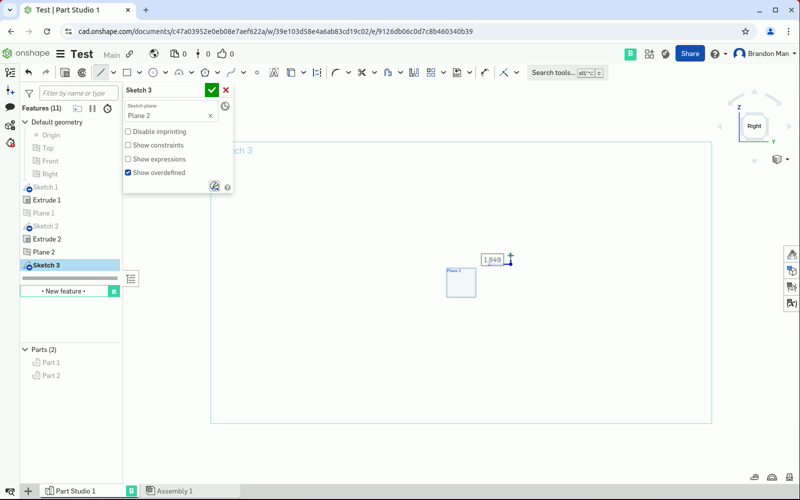
mouse_move(540, 255)
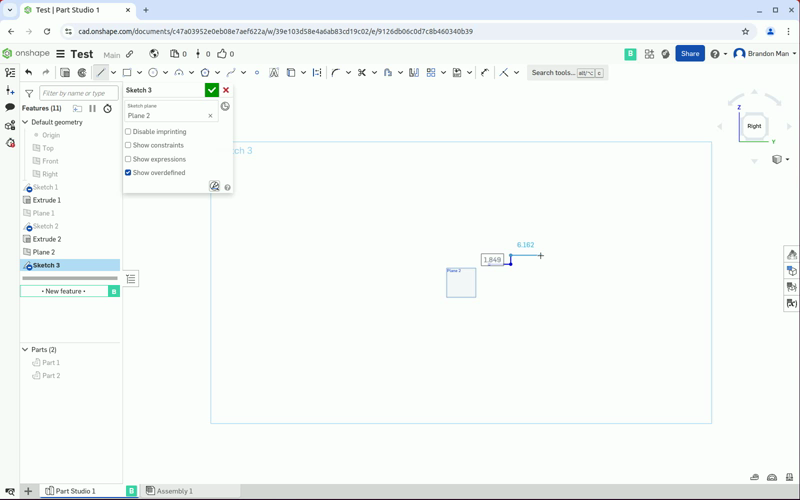
mouse_move(489, 255)
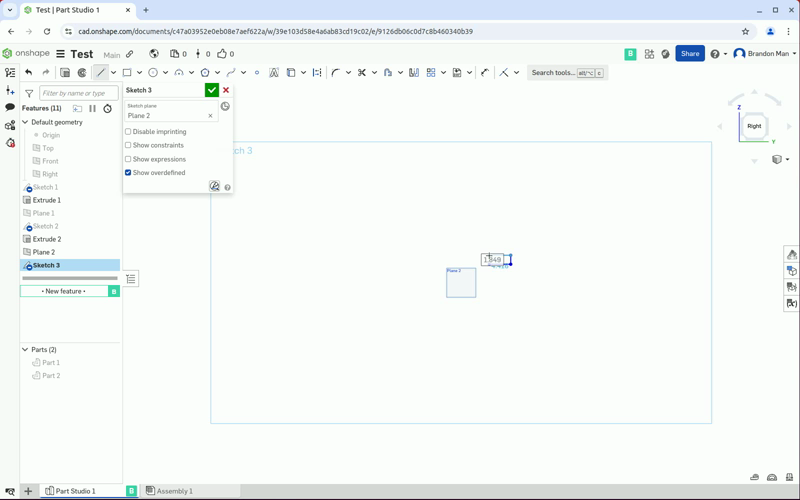
click(489, 255)
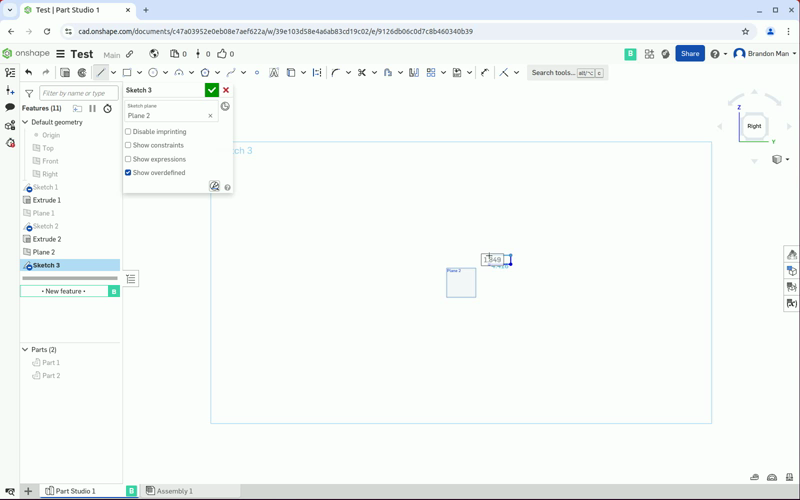
key_up(shift)
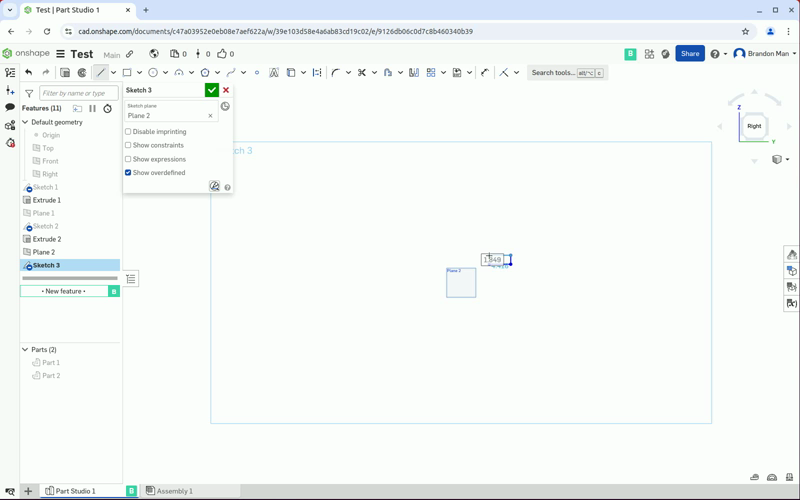
mouse_move(519, 255)
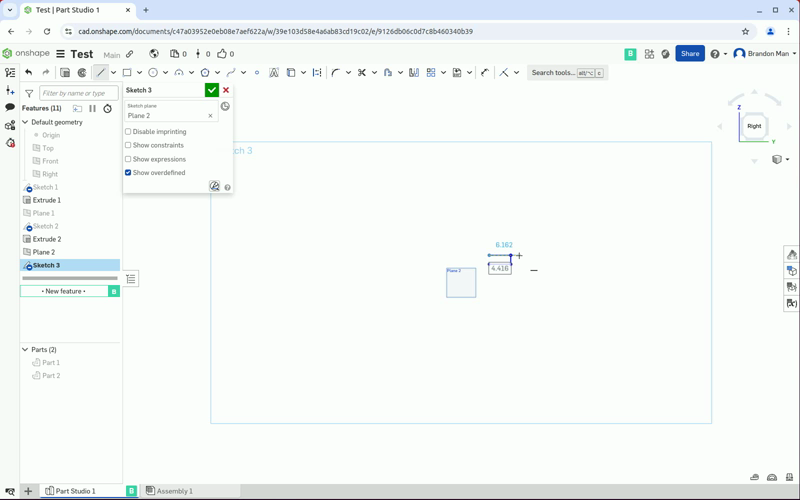
key_down(shift)
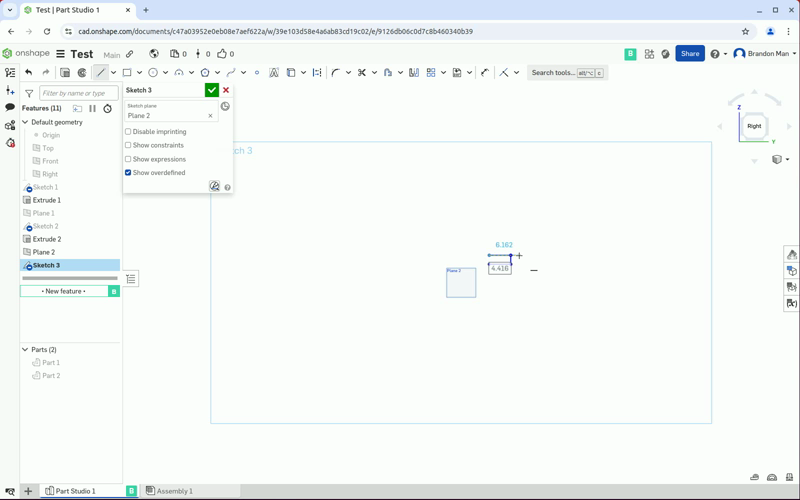
mouse_move(489, 264)
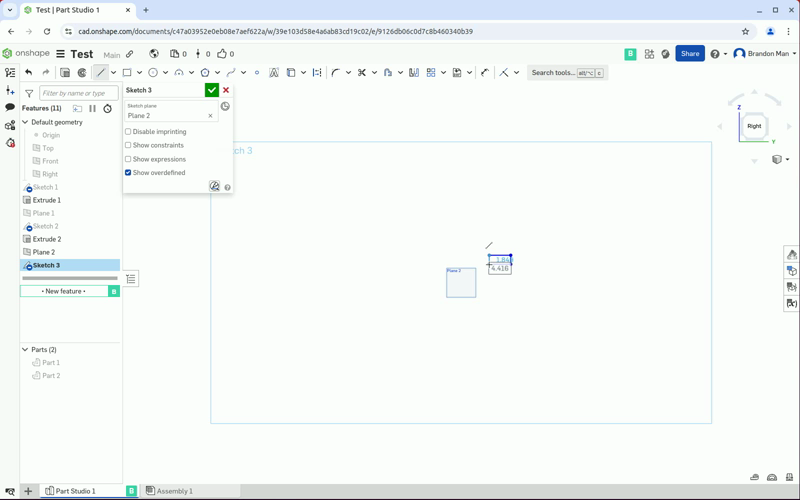
key_up(shift)
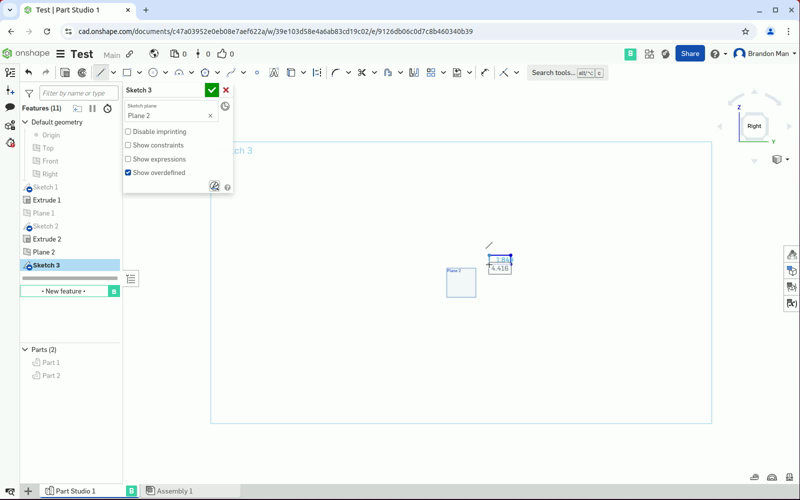
click(489, 264)
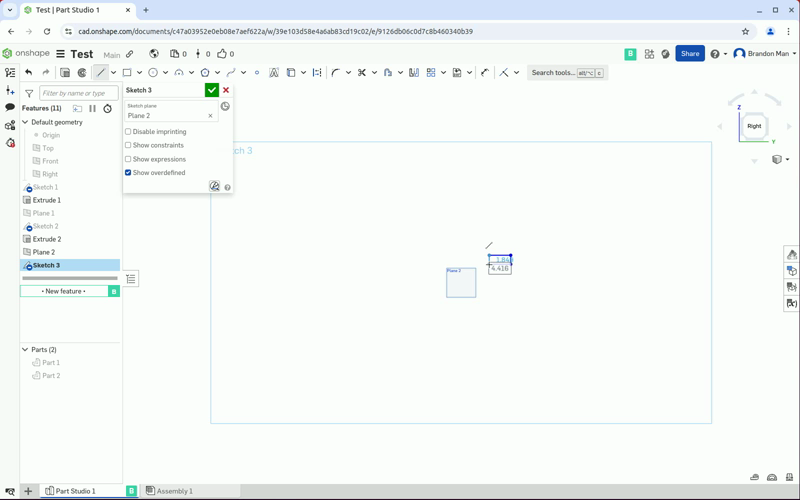
key(esc)
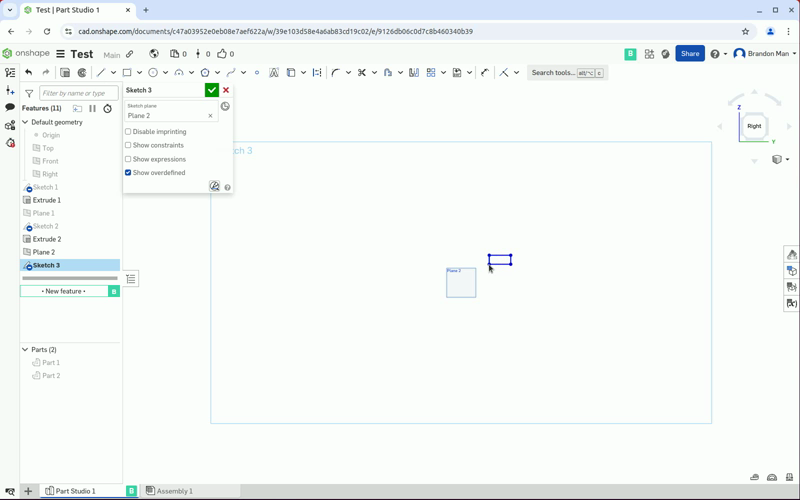
mouse_move(489, 259)
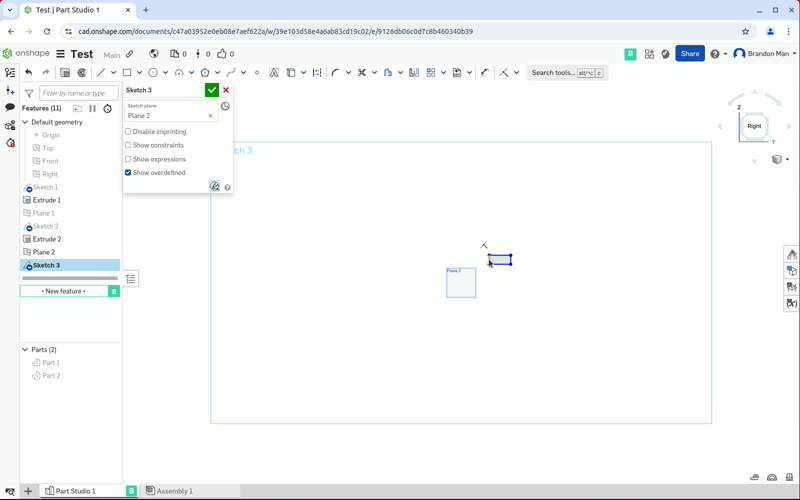
scroll(6)
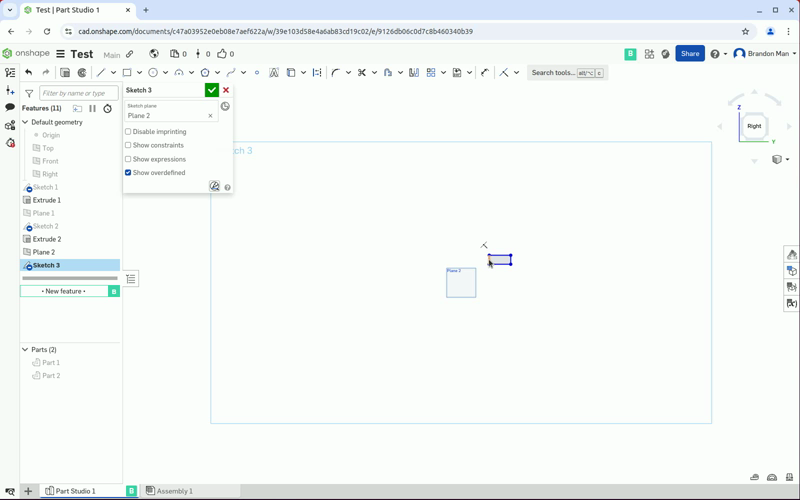
scroll(6)
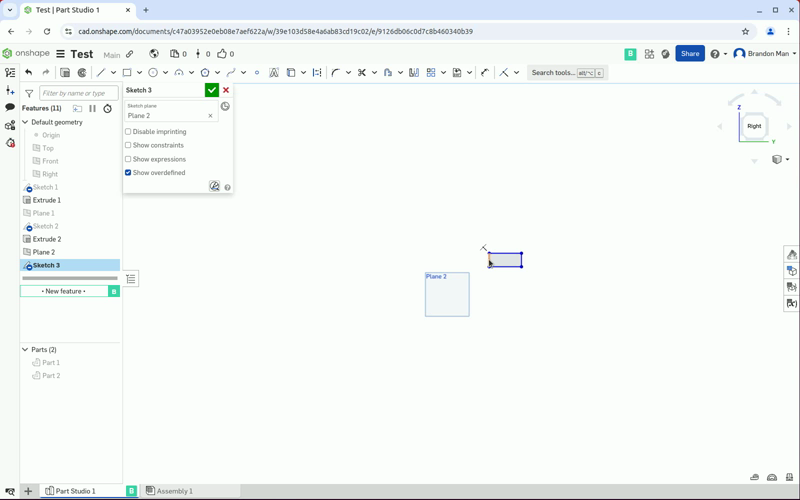
scroll(6)
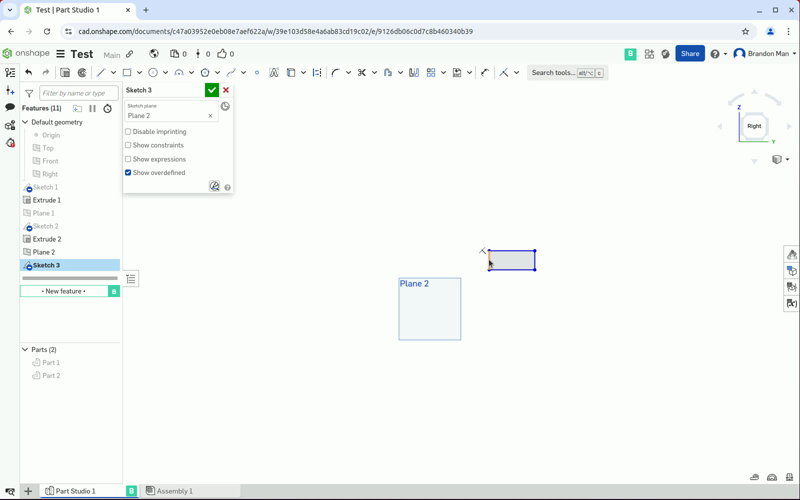
scroll(6)
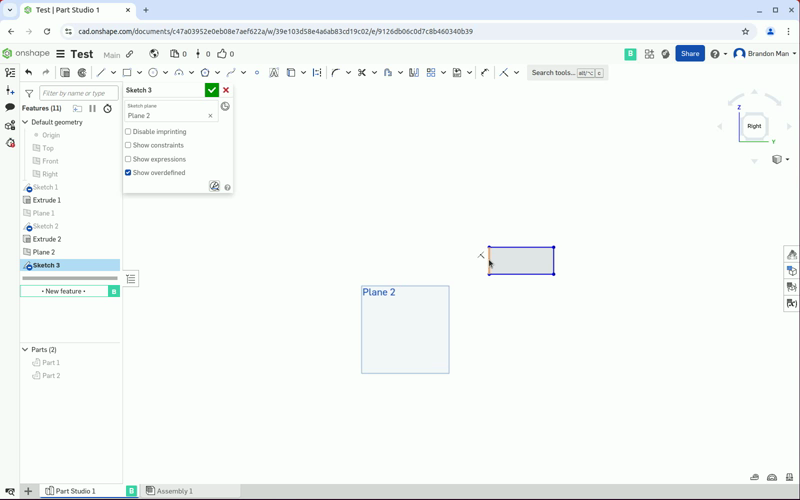
scroll(6)
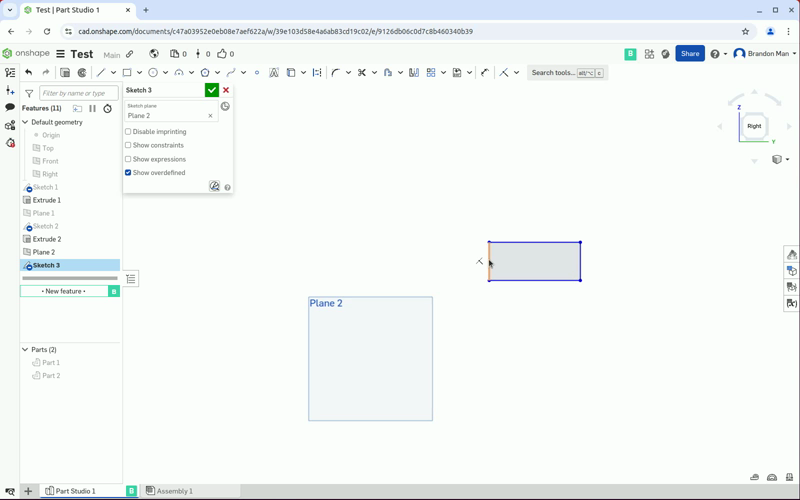
scroll(6)
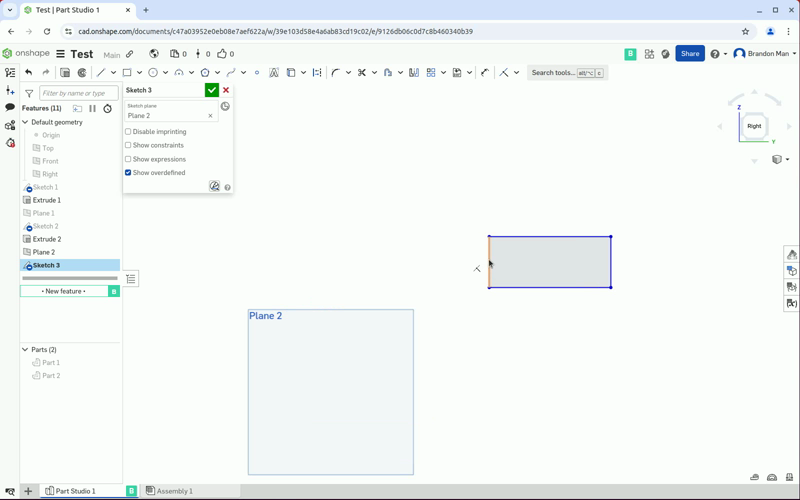
scroll(6)
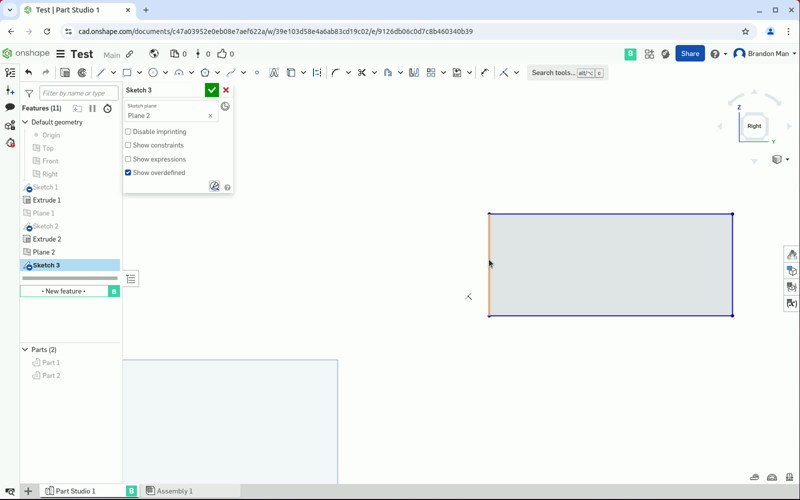
click(489, 259)
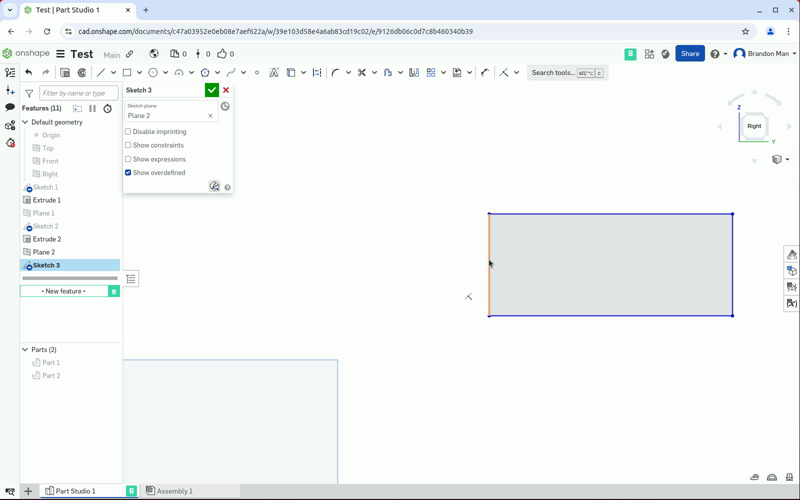
scroll(-6)
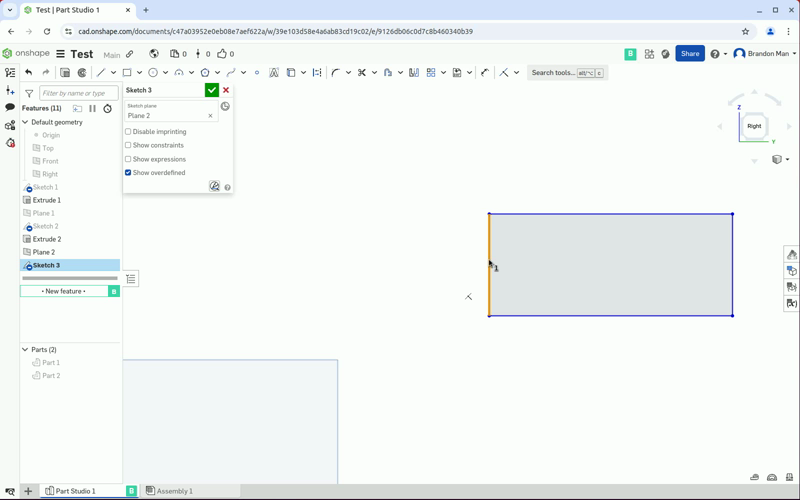
scroll(-6)
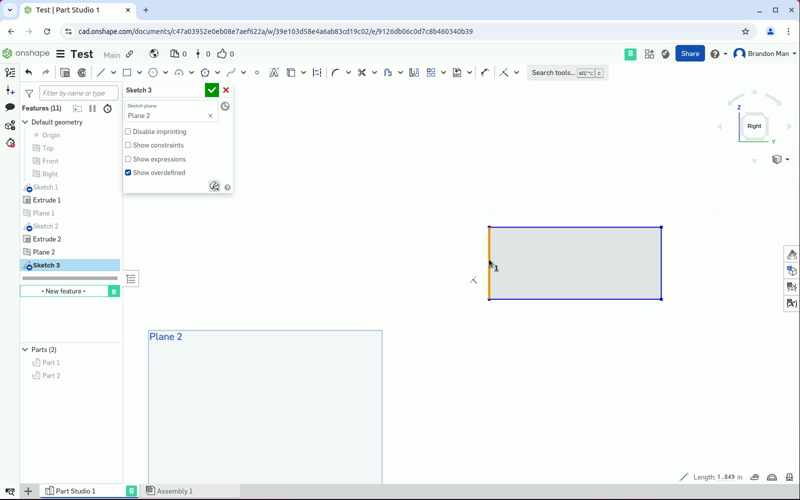
scroll(-6)
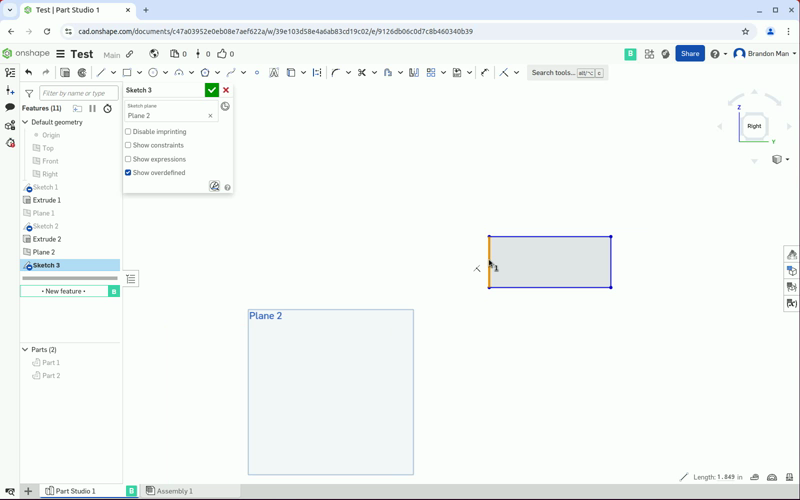
scroll(-6)
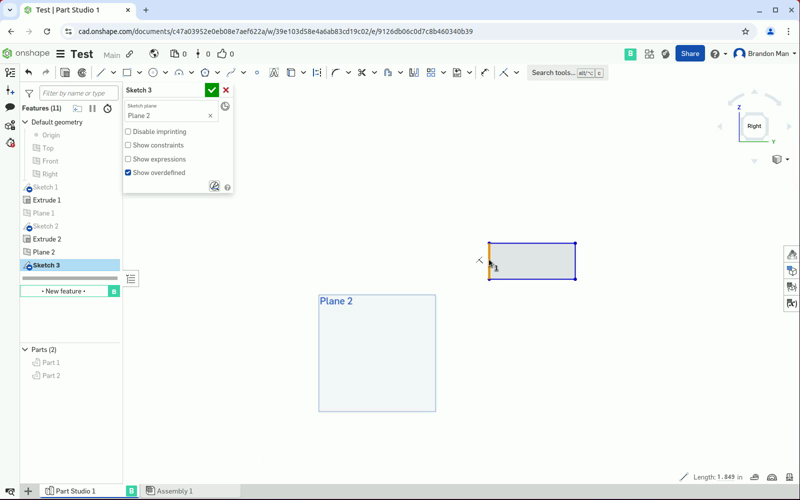
scroll(-6)
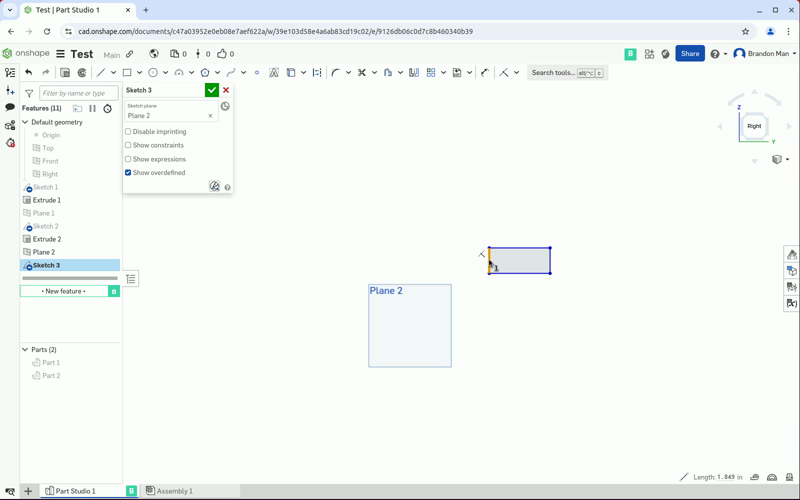
scroll(-6)
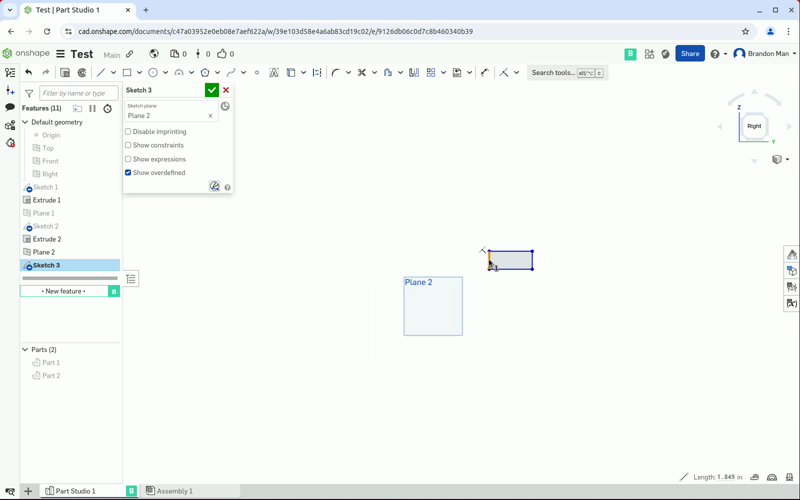
scroll(-6)
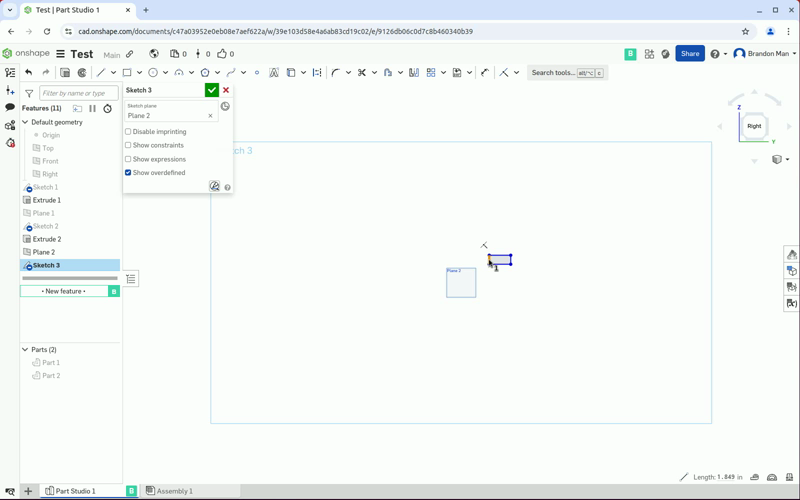
mouse_move(73, 352)
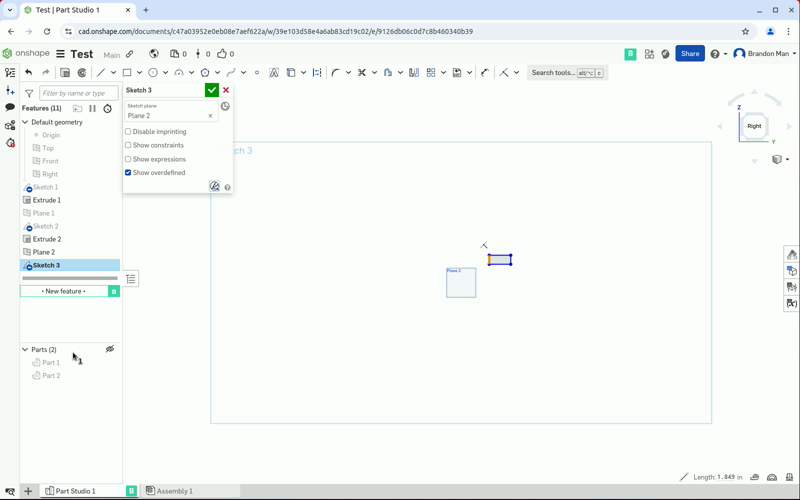
key(shift+y)
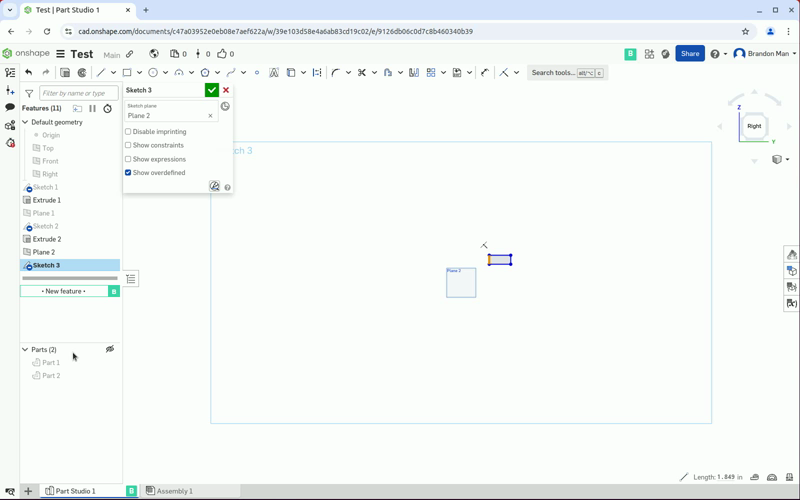
key(shift+e)
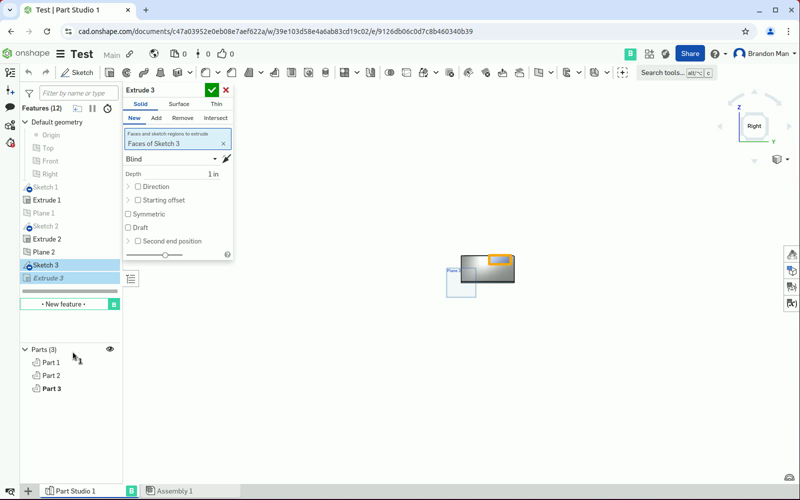
mouse_move(143, 106)
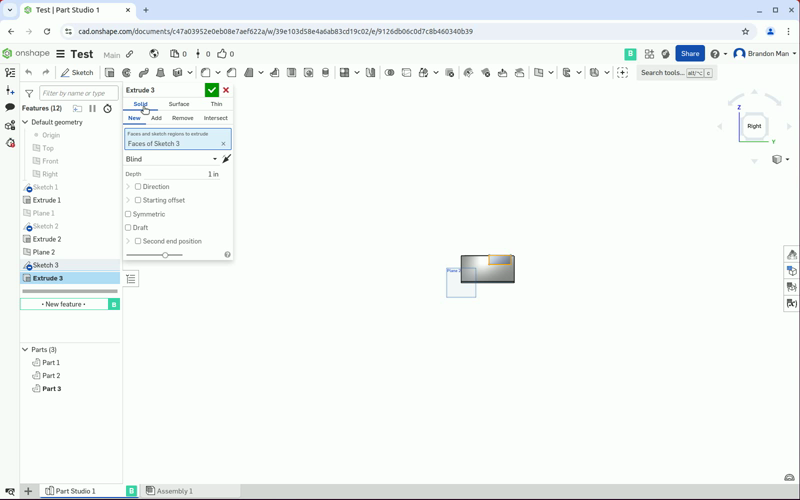
click(143, 106)
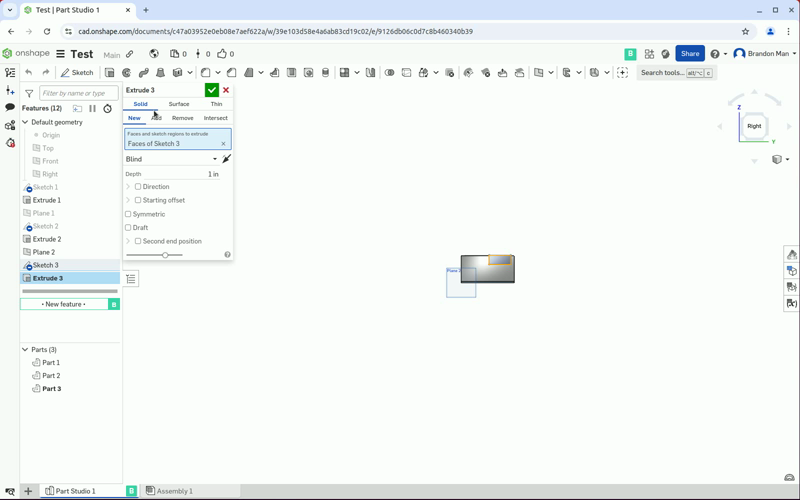
mouse_move(186, 120)
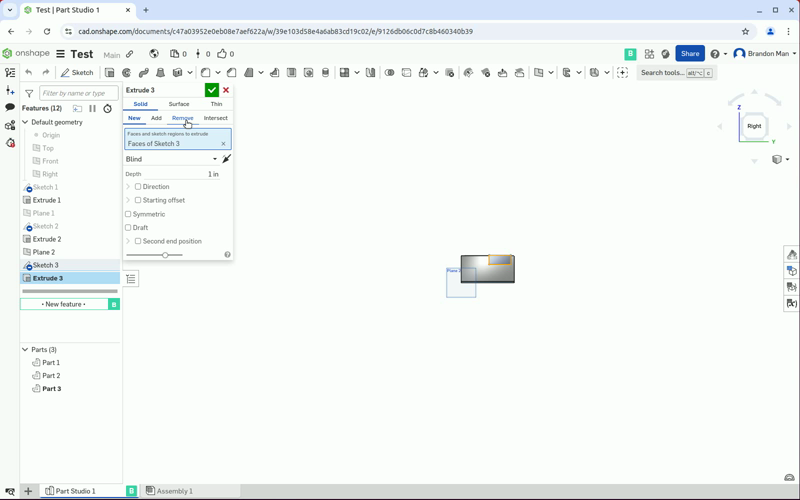
click(186, 120)
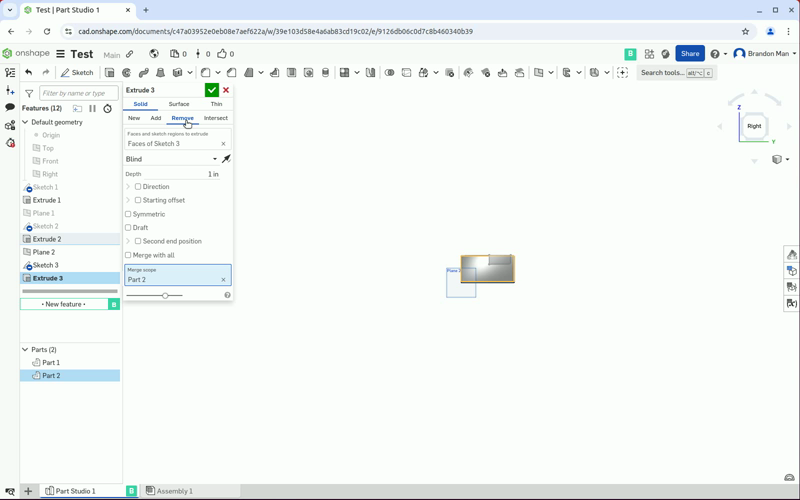
key(tab, 4)
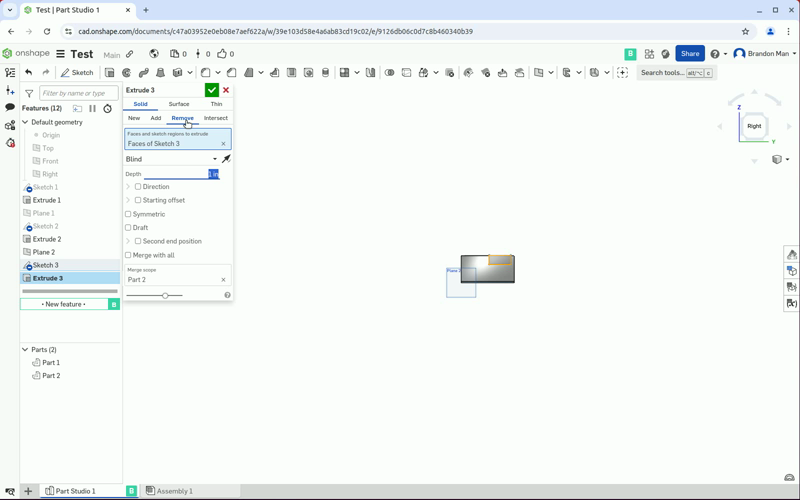
text(8.425)
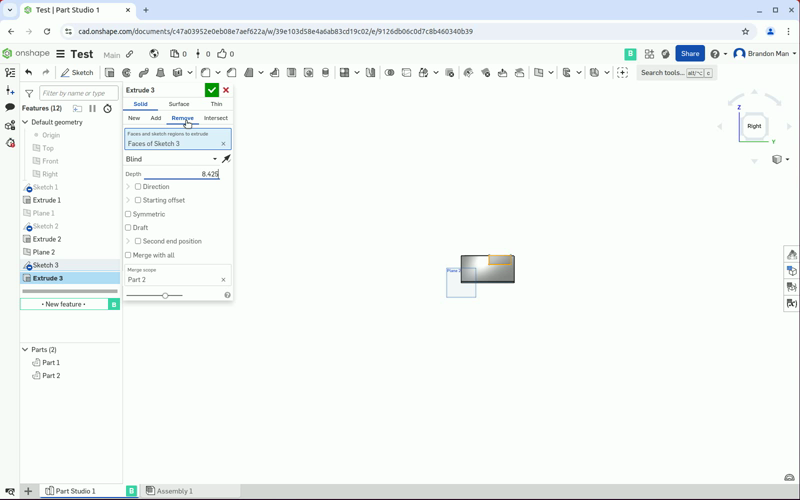
key(tab, 6)
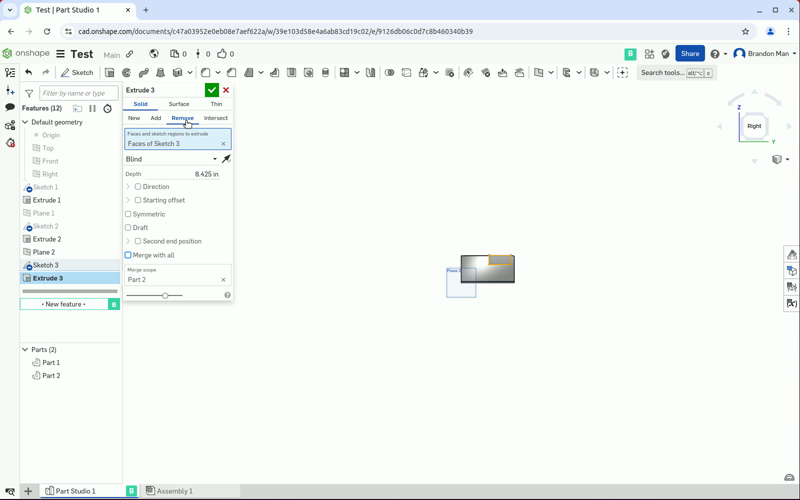
key(space)
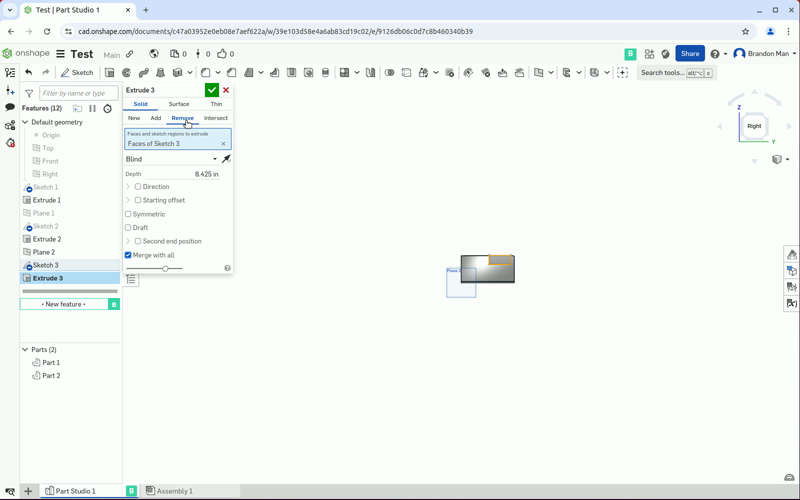
key(enter)
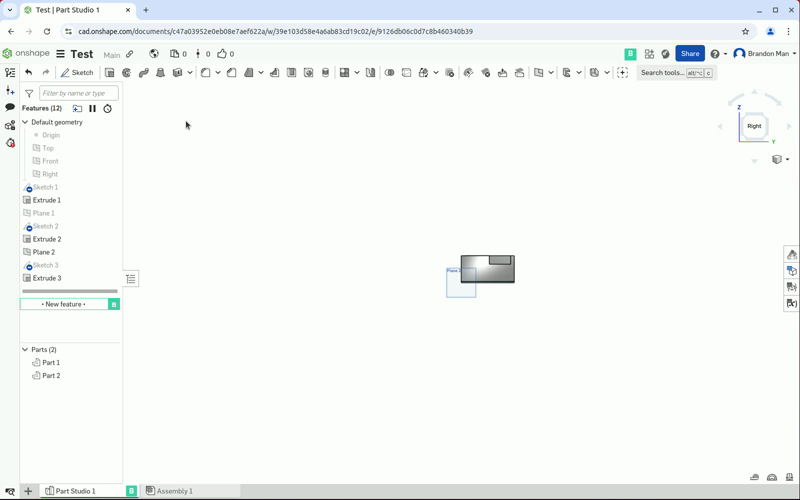
key(shift+h)
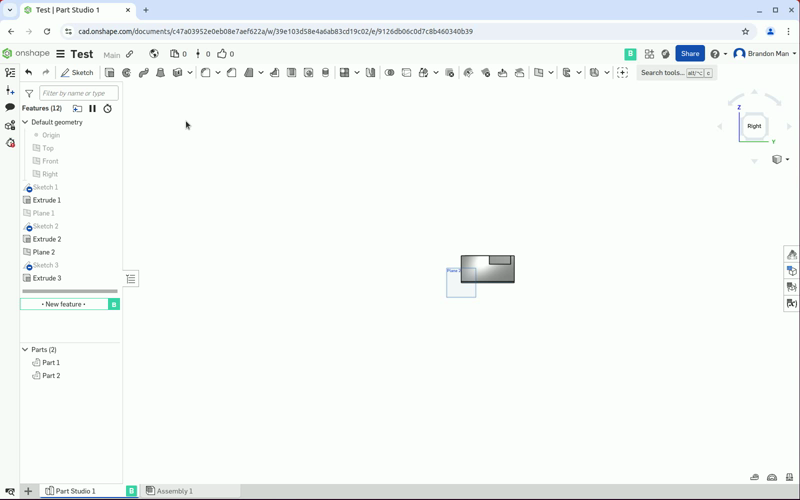
key(shift+h)
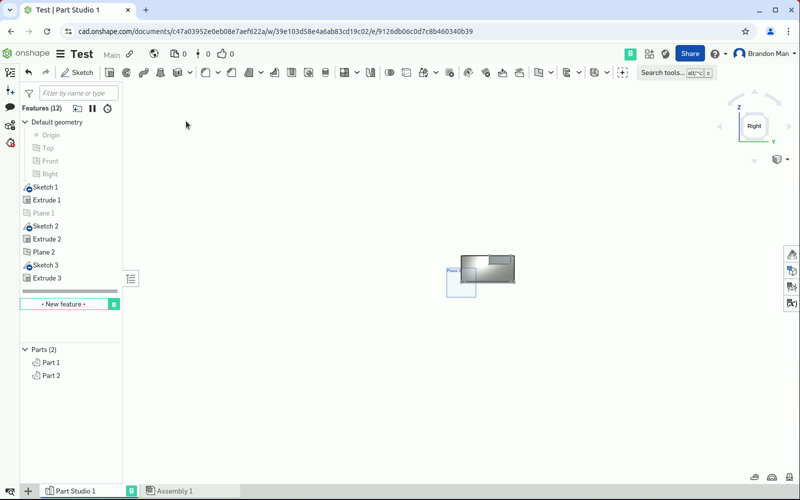
key(shift+7)
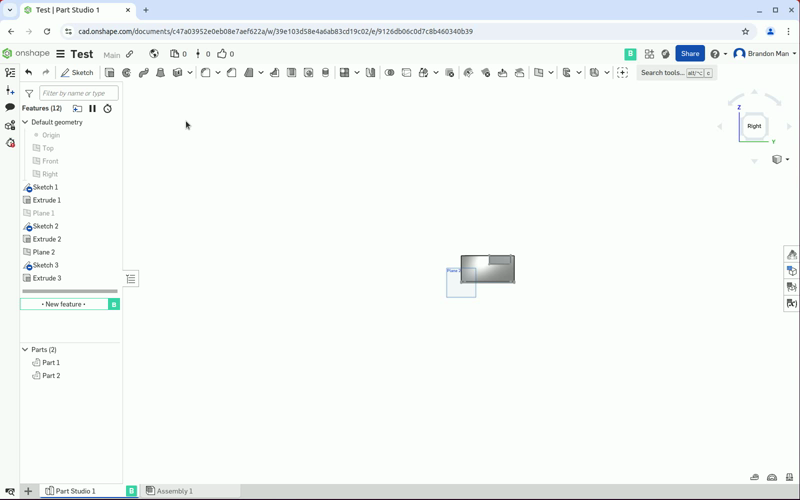
key(right, 2)
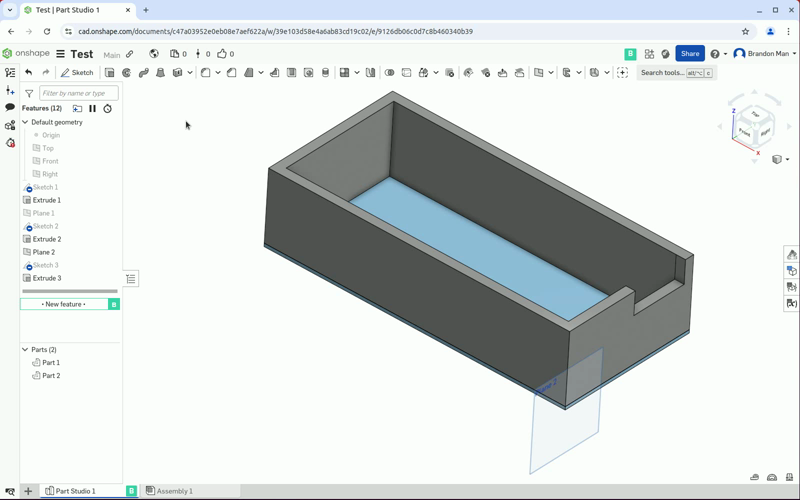
key(down, 2)
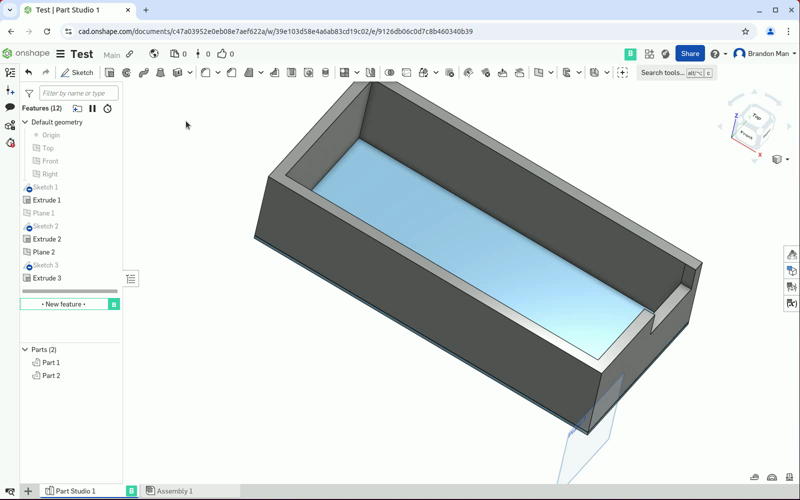
key(up, 2)
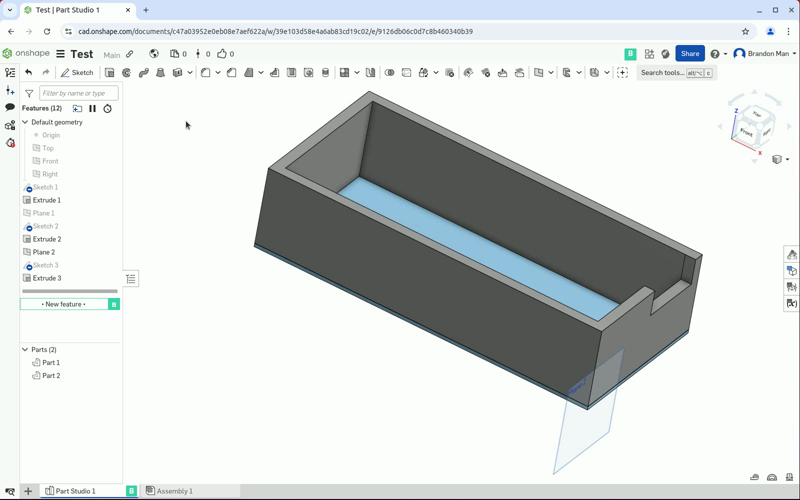
key(left, 2)
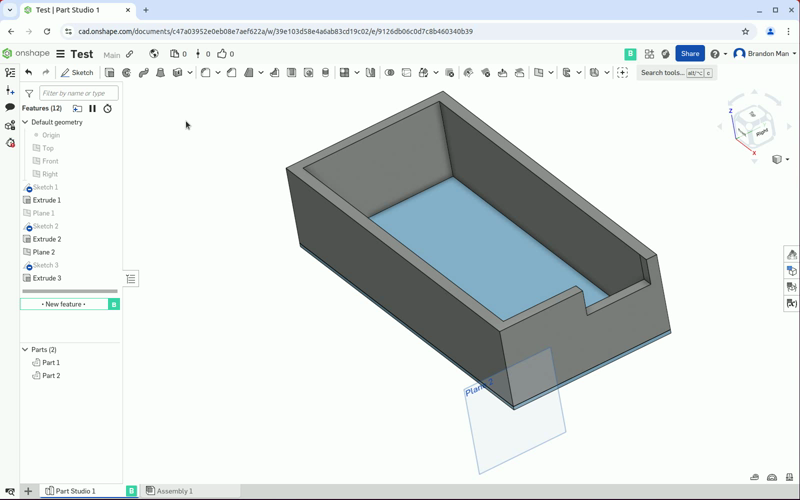
mouse_move(73, 189)
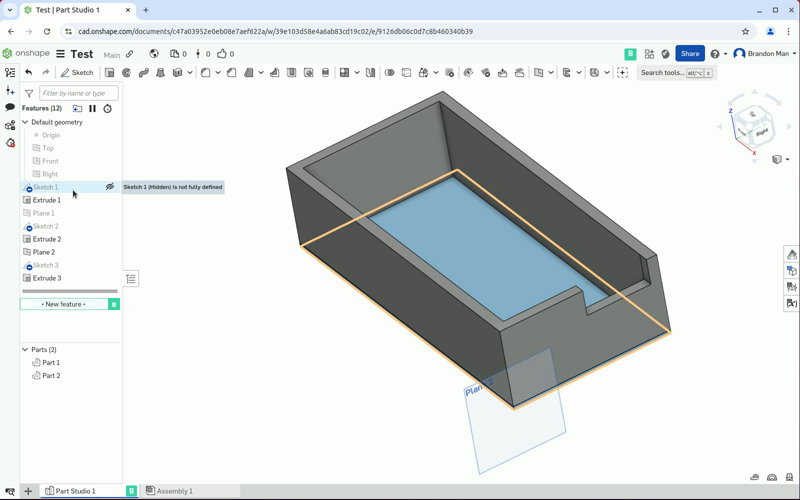
click(73, 189)